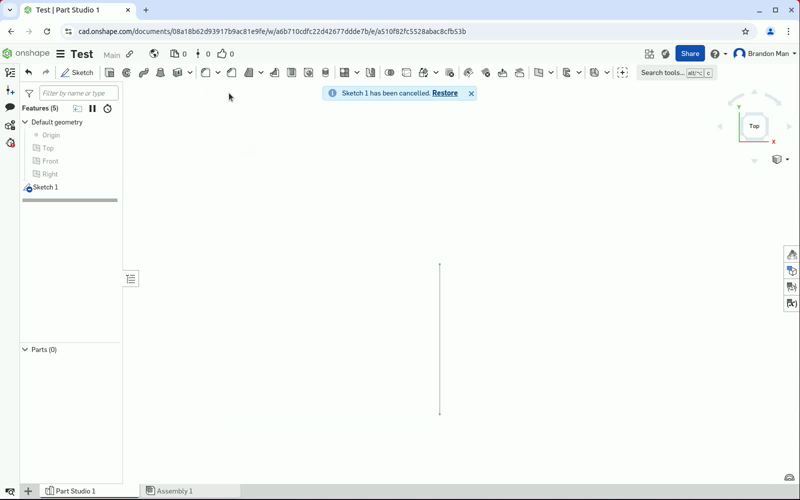
key(shift+h)
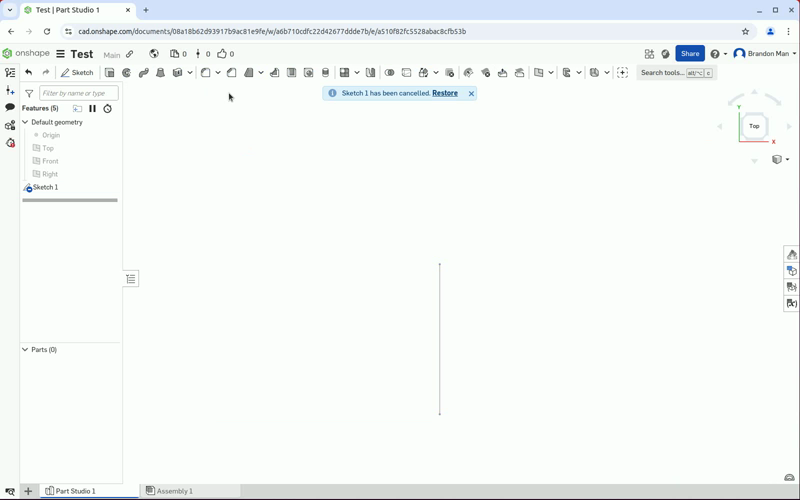
key(shift+s)
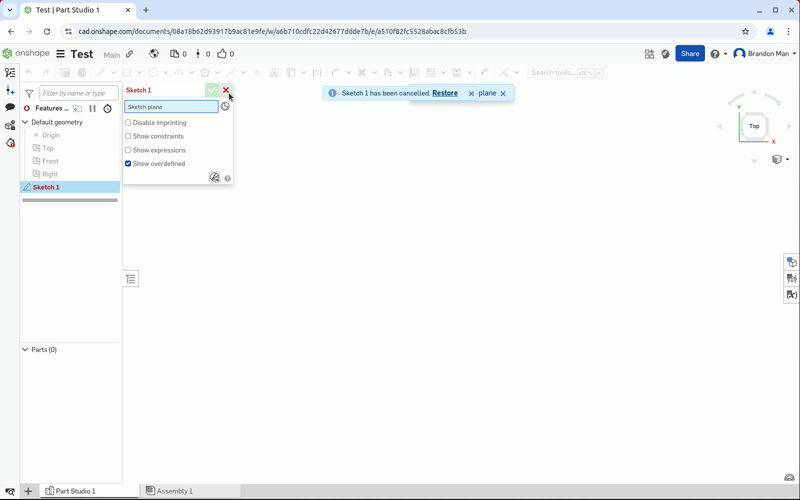
mouse_move(73, 150)
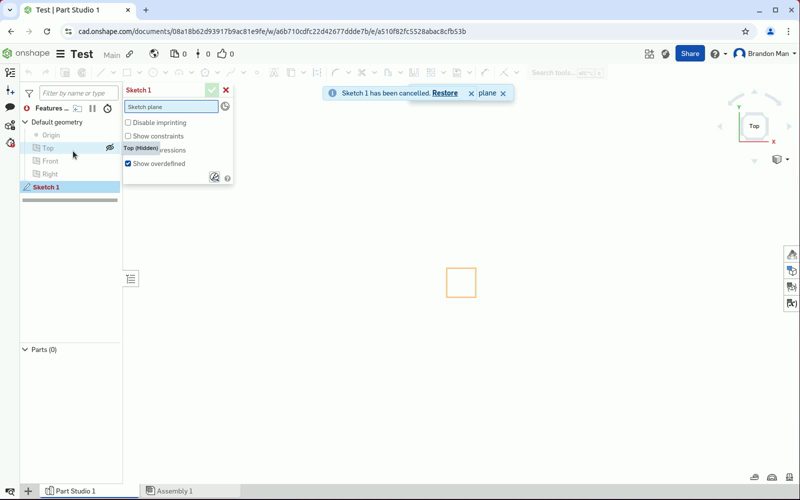
click(73, 150)
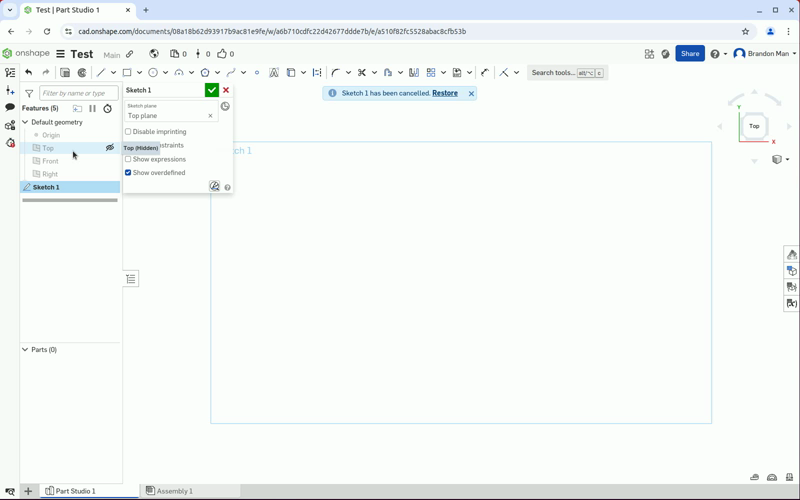
mouse_move(73, 352)
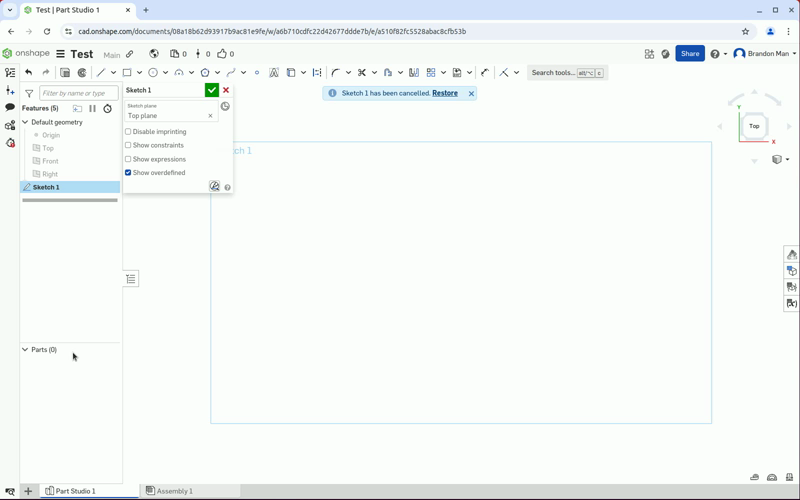
key(y)
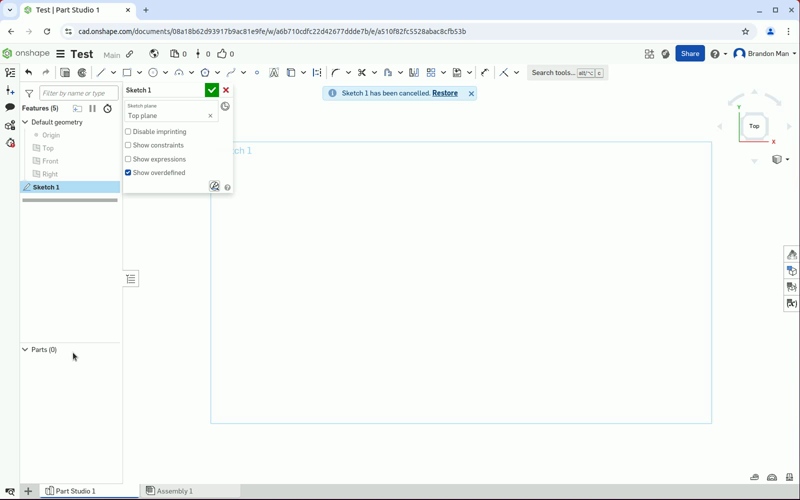
key(c)
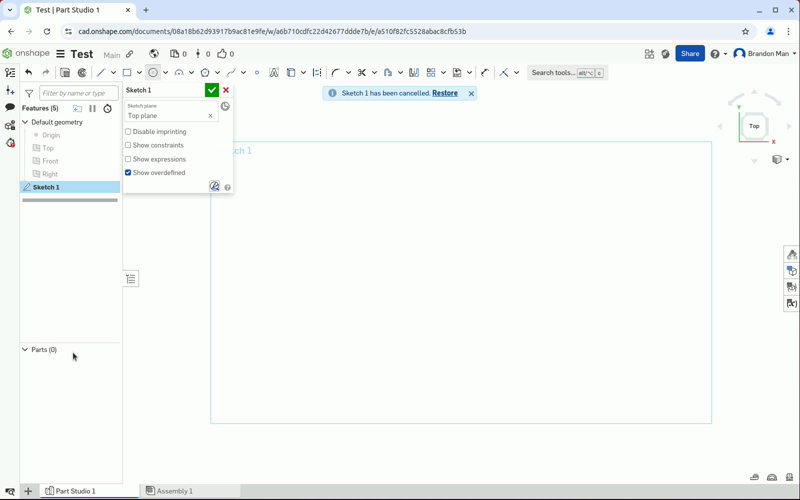
key_down(shift)
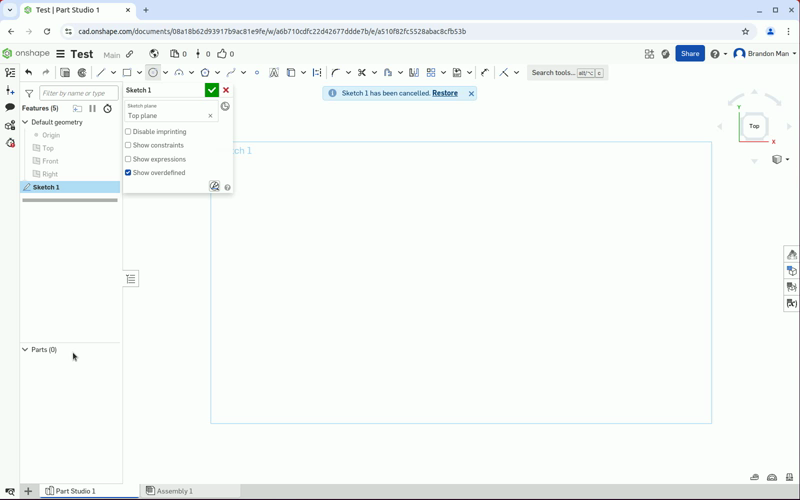
mouse_move(461, 282)
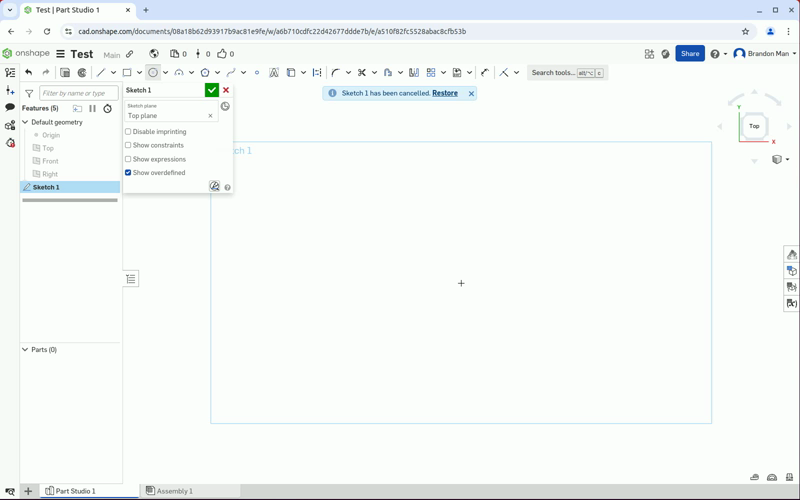
click(461, 282)
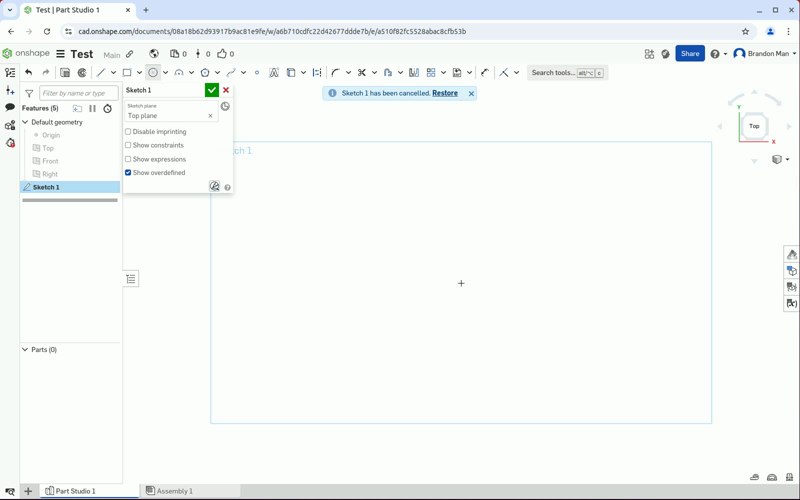
key_up(shift)
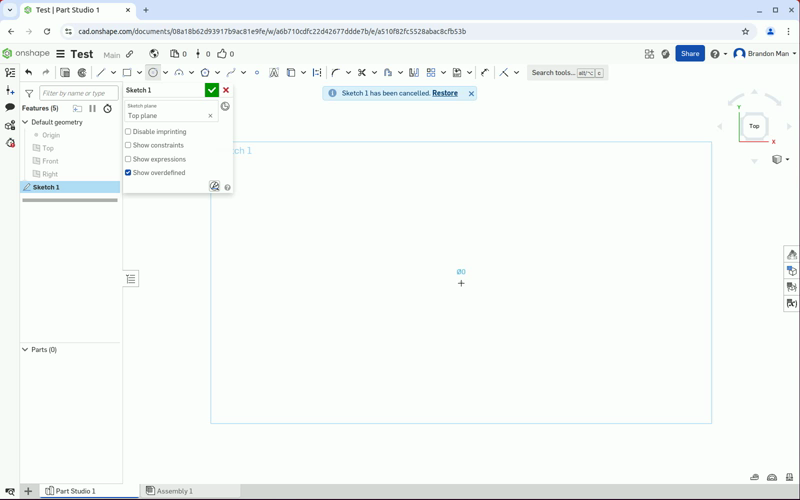
mouse_move(574, 282)
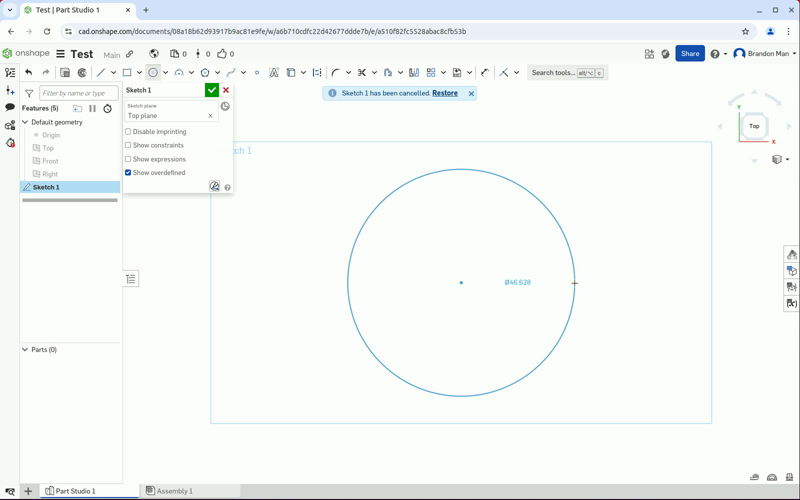
click(574, 282)
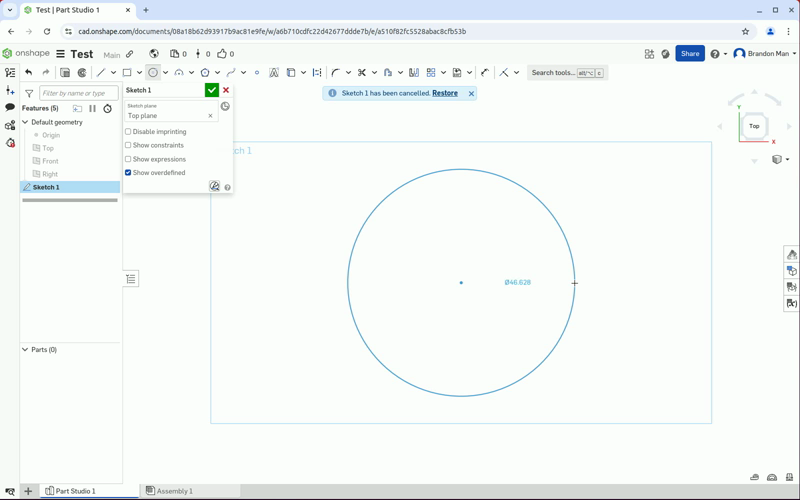
key(esc)
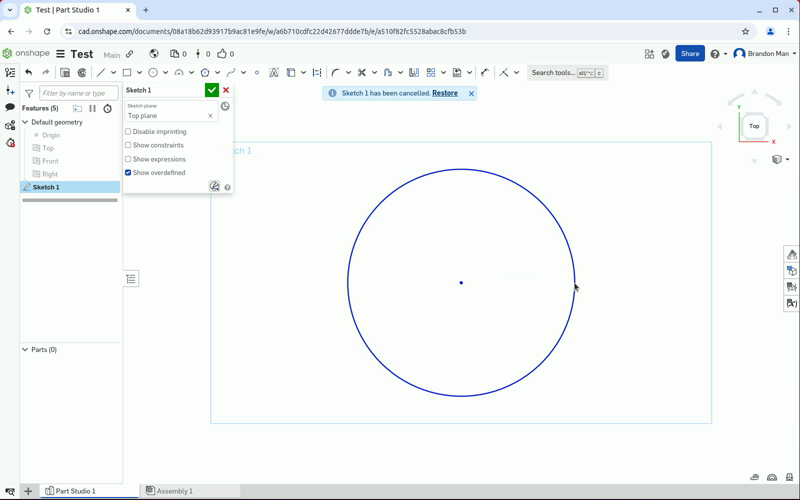
key(c)
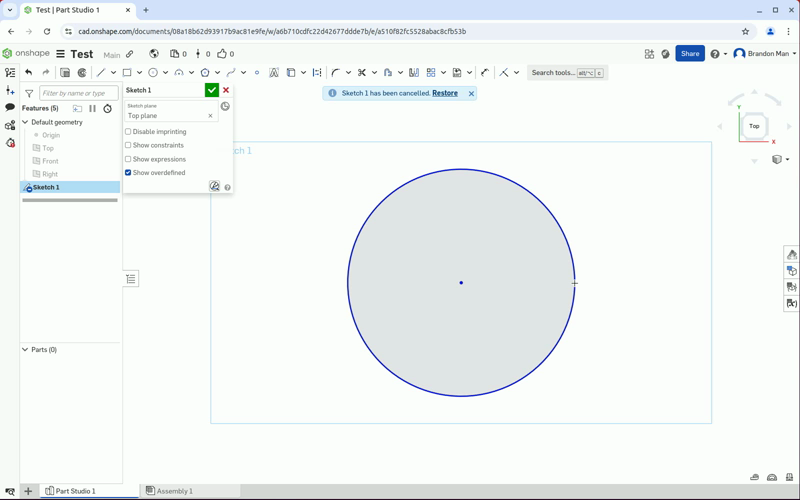
key_down(shift)
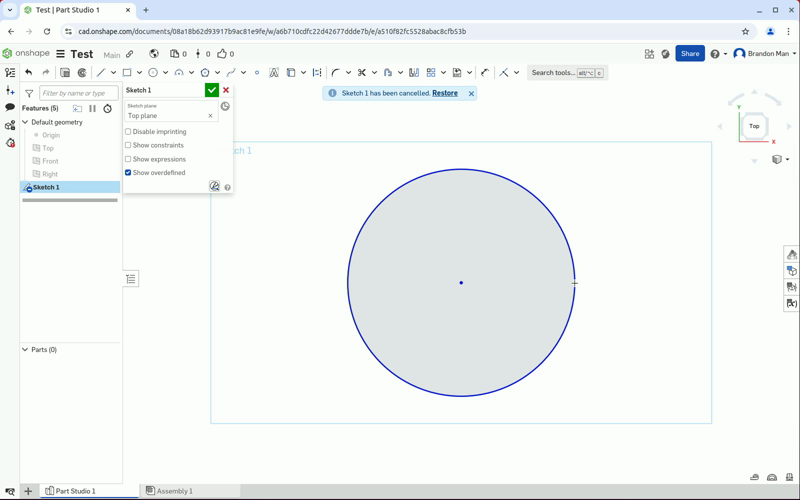
mouse_move(461, 282)
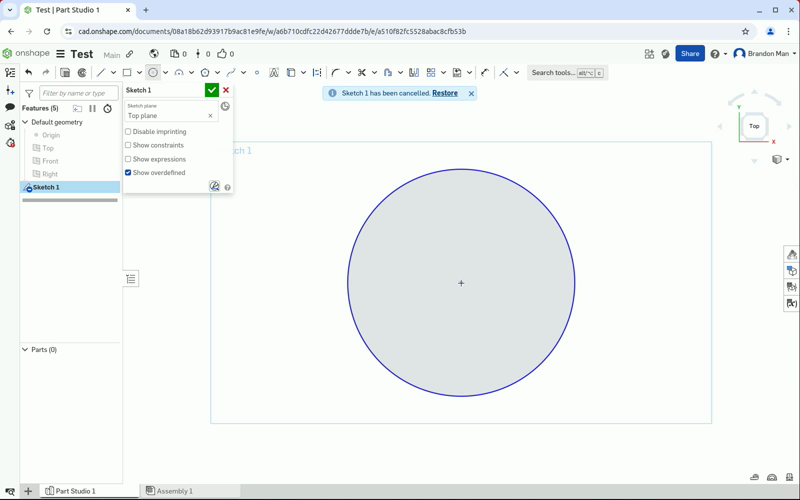
click(461, 282)
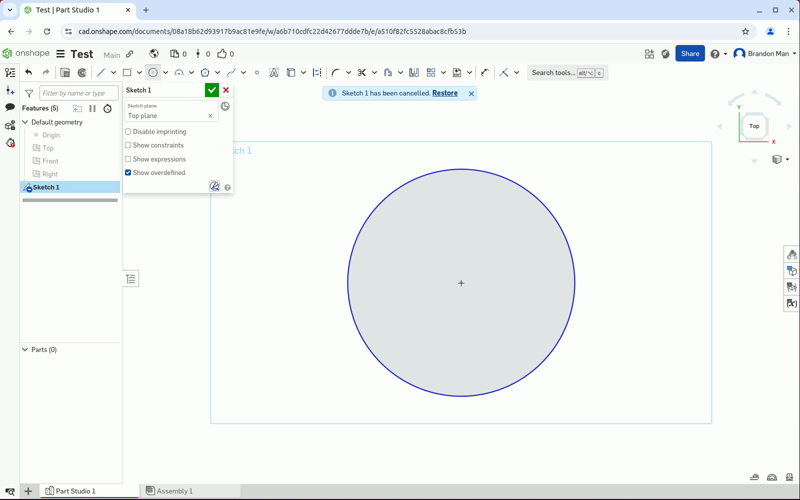
key_up(shift)
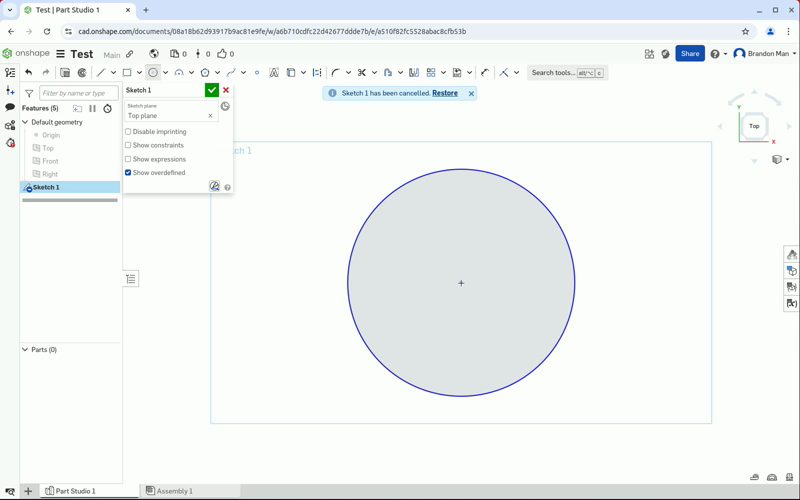
mouse_move(485, 282)
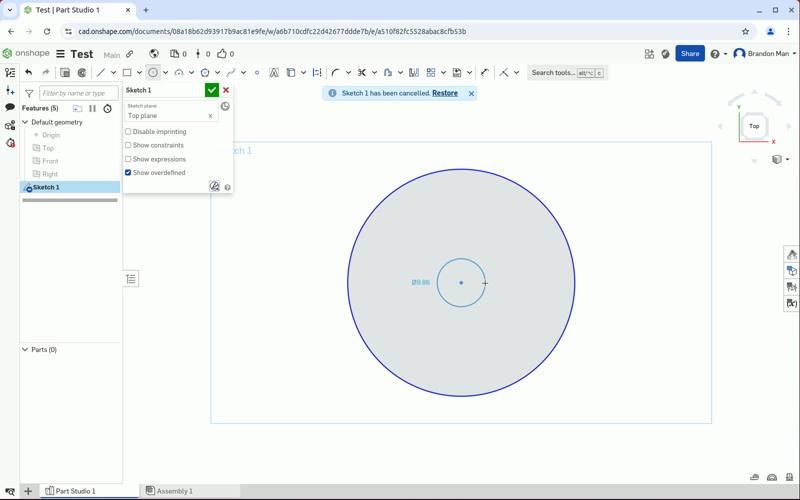
click(485, 282)
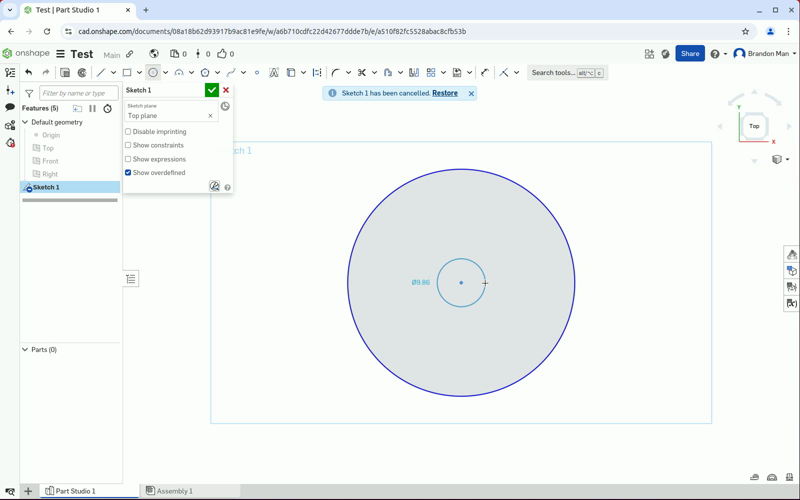
key(esc)
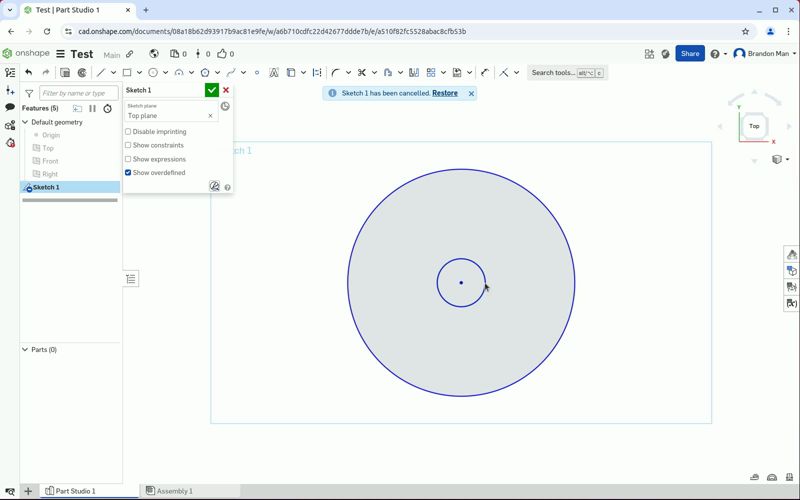
mouse_move(514, 235)
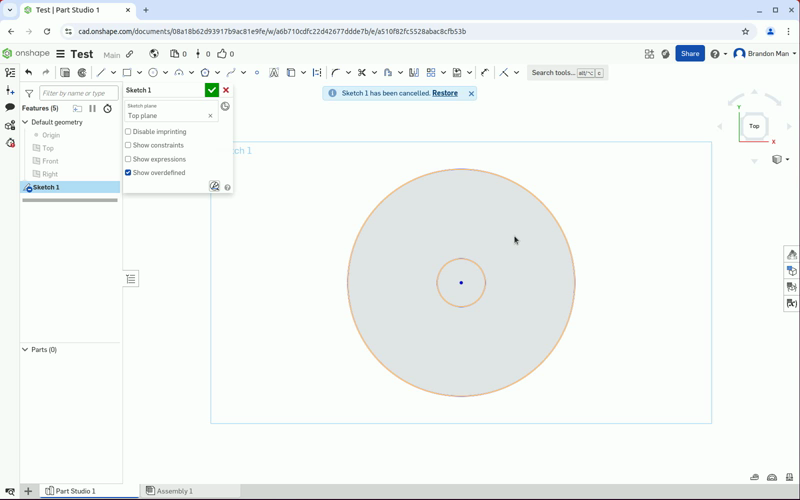
click(514, 235)
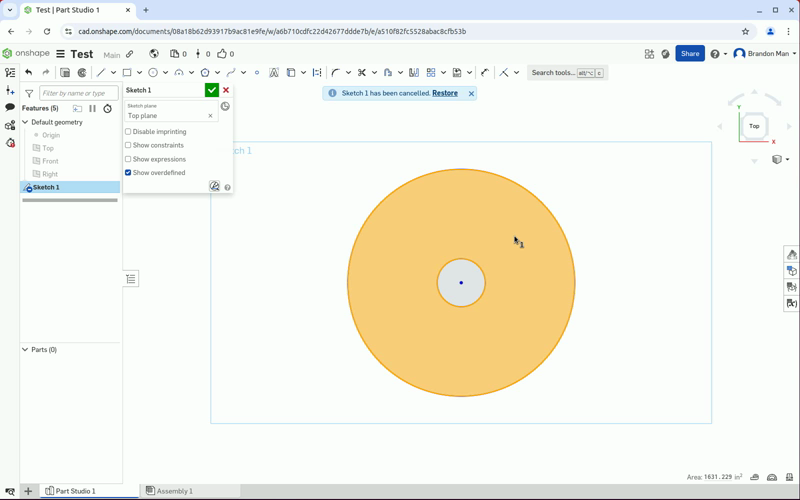
mouse_move(73, 352)
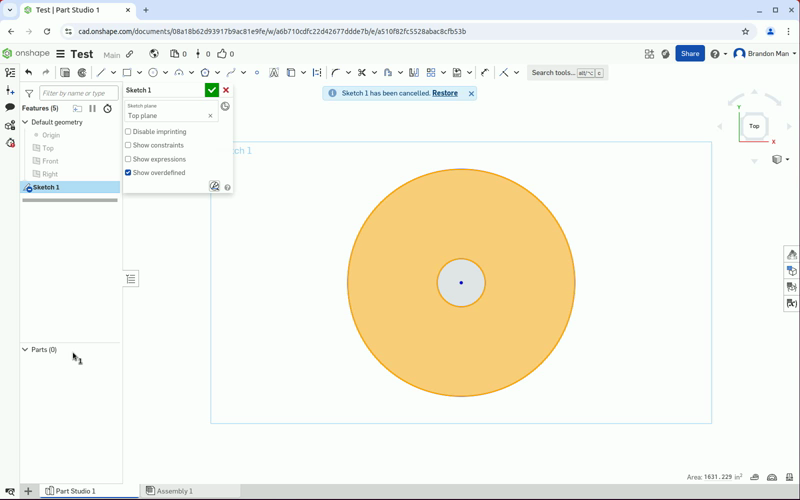
key(shift+y)
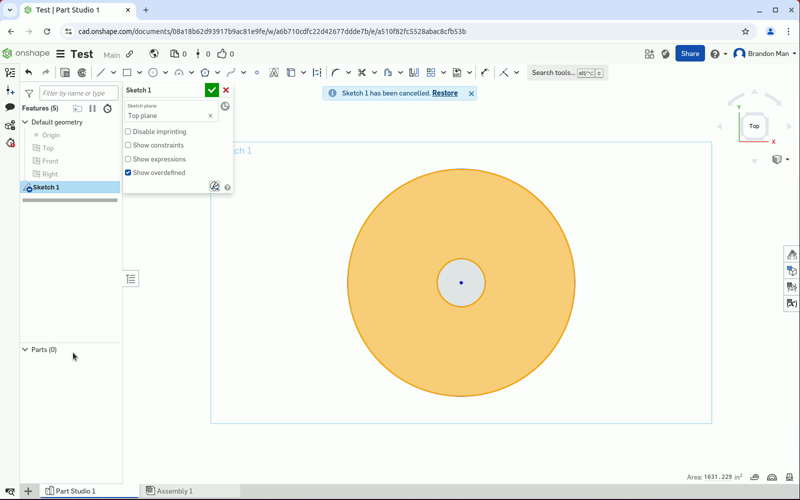
key(shift+e)
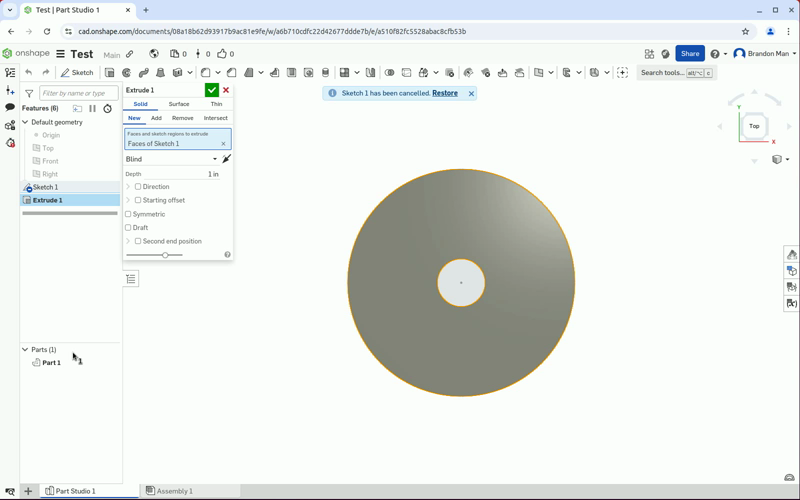
mouse_move(143, 106)
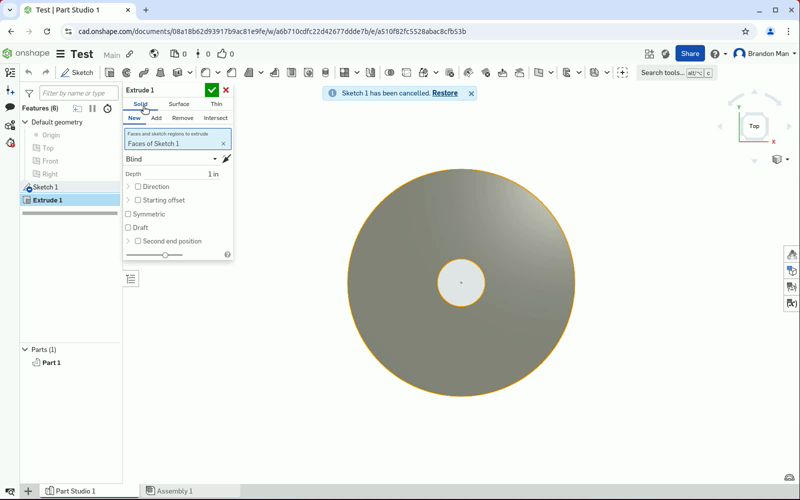
click(143, 106)
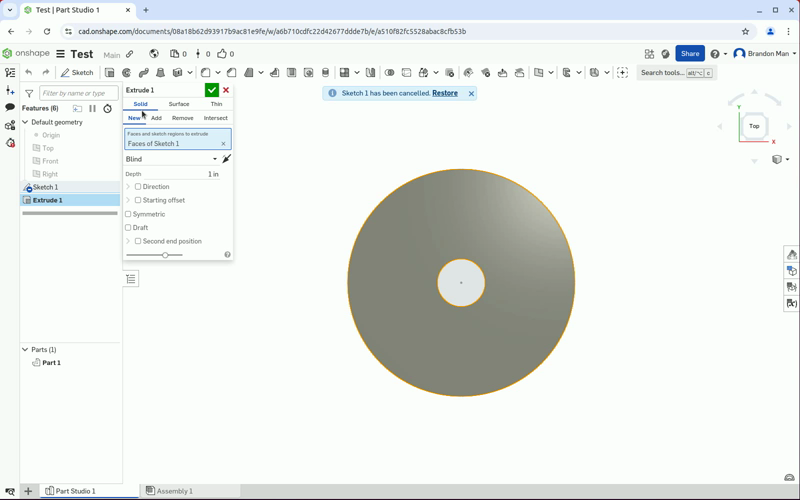
mouse_move(137, 120)
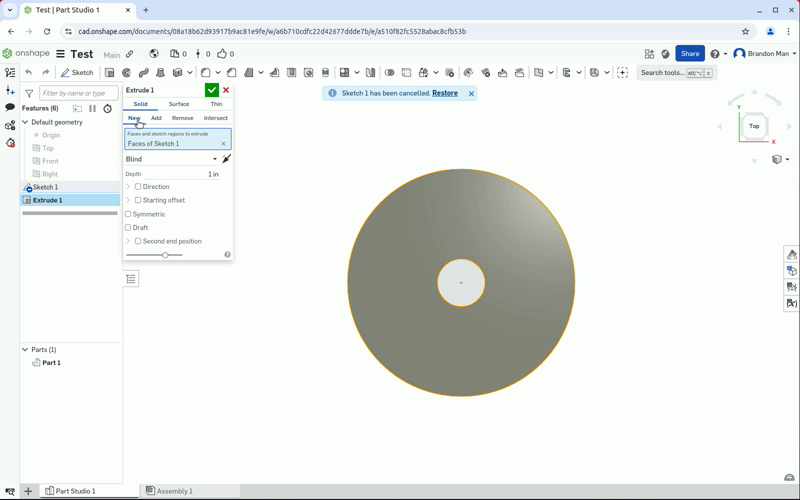
click(137, 120)
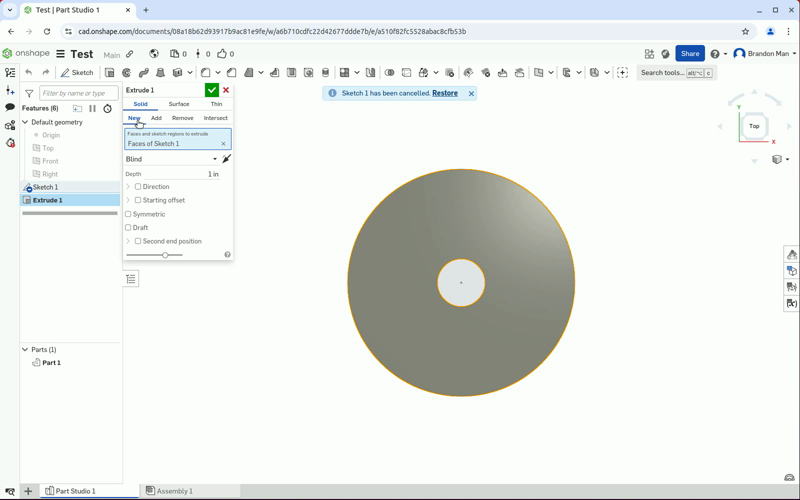
key(tab, 4)
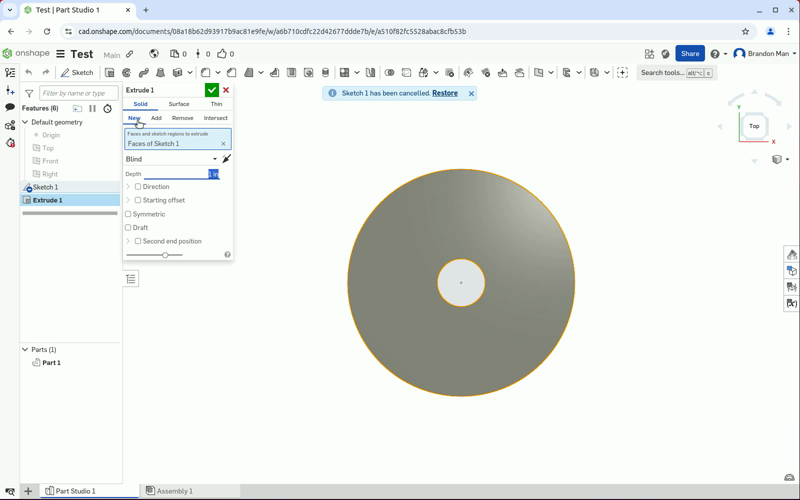
text(-3.129)
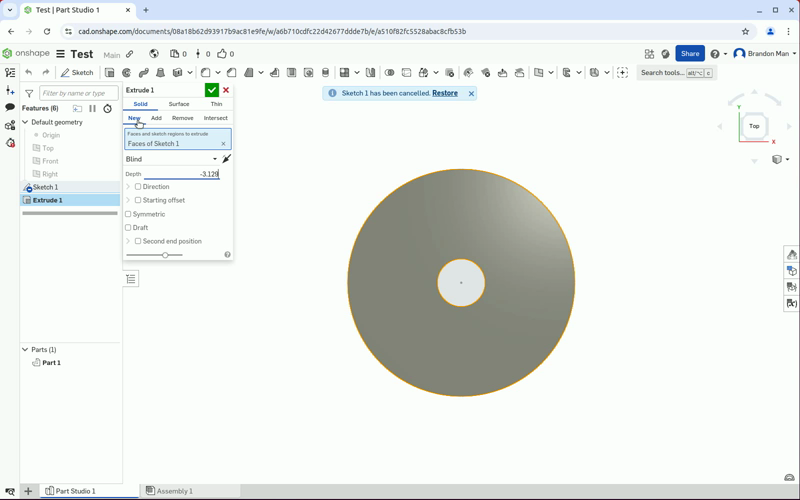
key(enter)
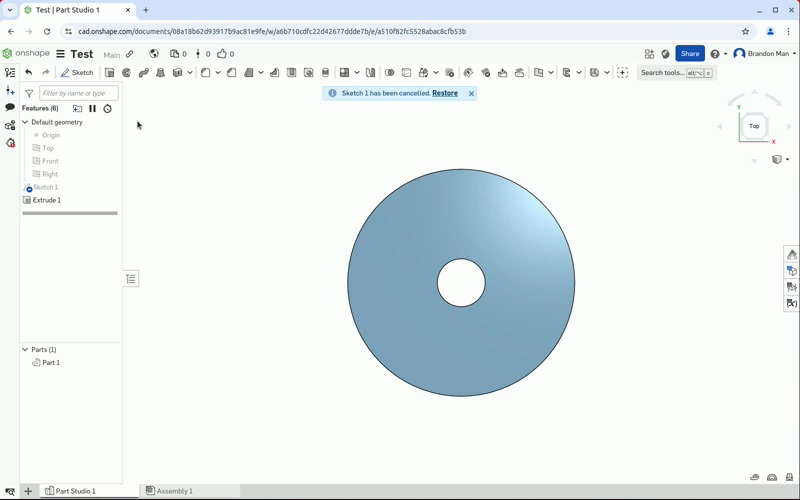
key(shift+h)
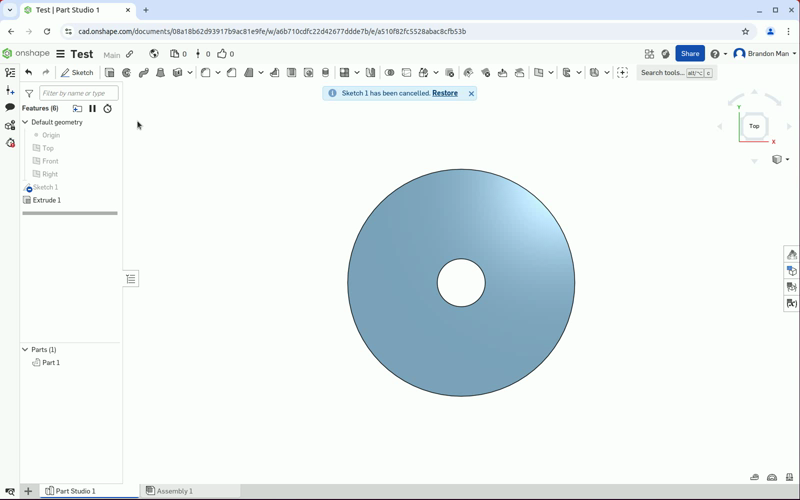
key(shift+h)
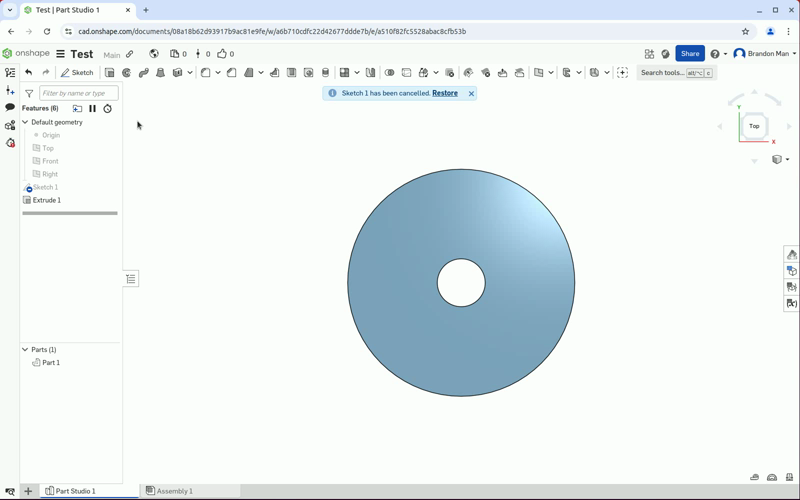
mouse_move(73, 189)
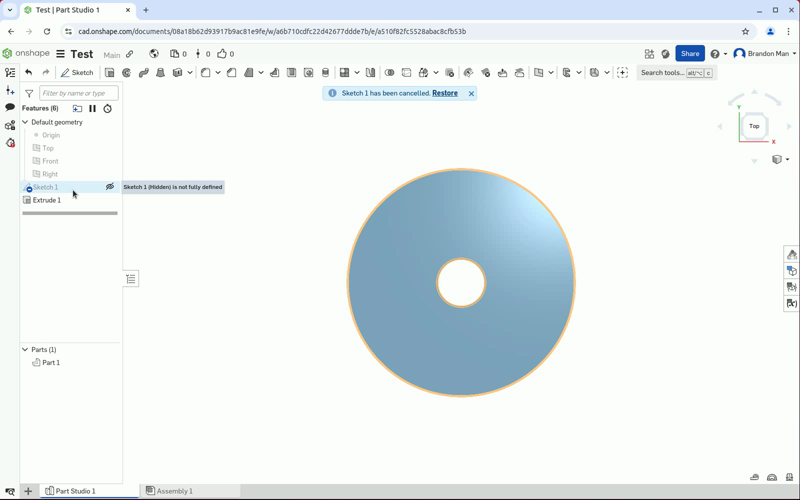
click(73, 189)
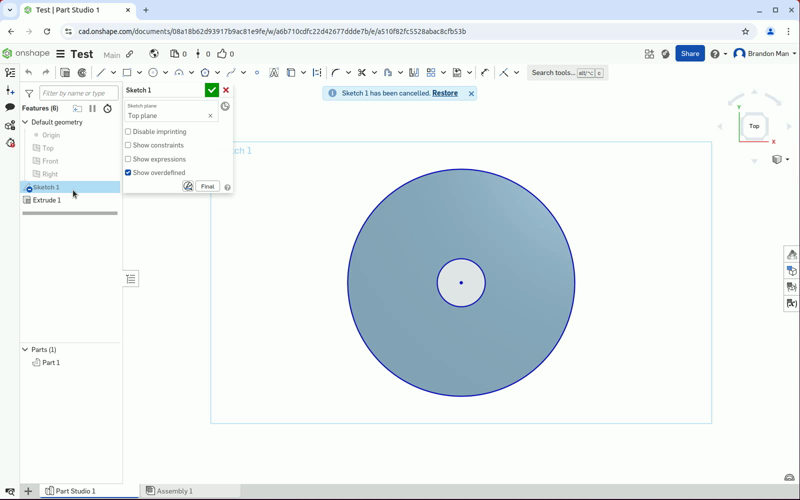
mouse_move(229, 92)
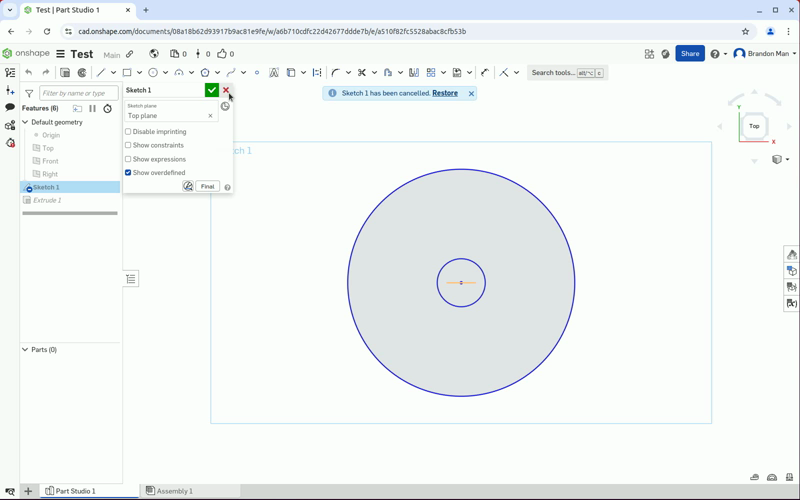
click(229, 92)
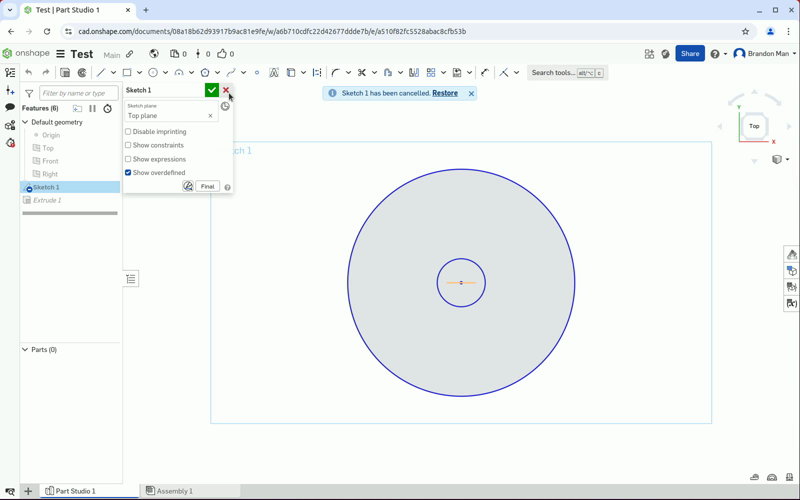
key(shift+s)
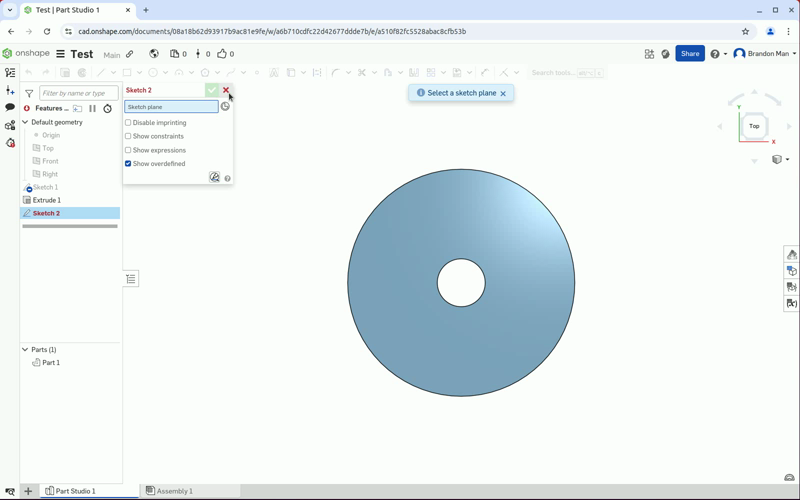
mouse_move(73, 150)
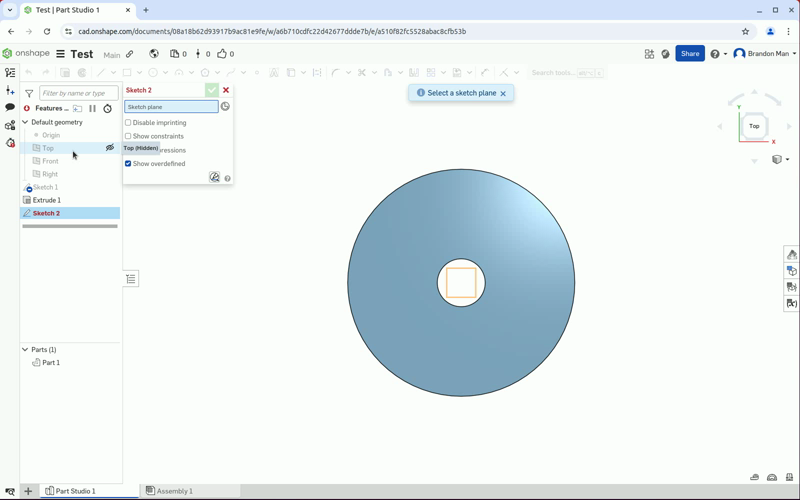
click(73, 150)
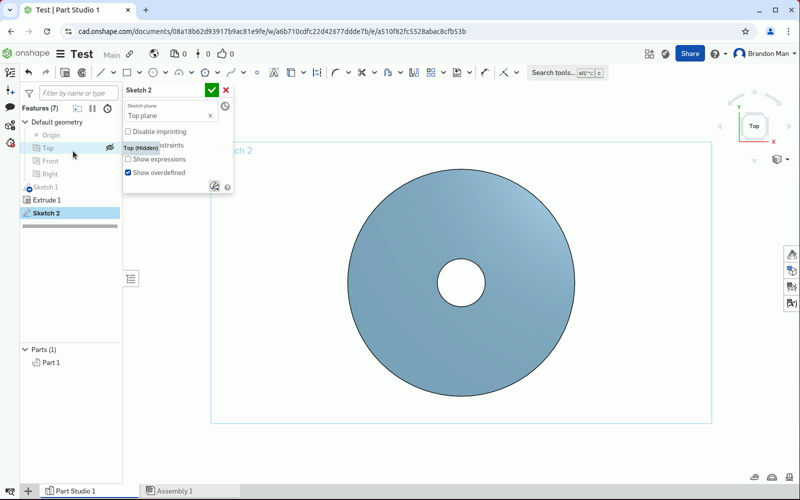
mouse_move(73, 352)
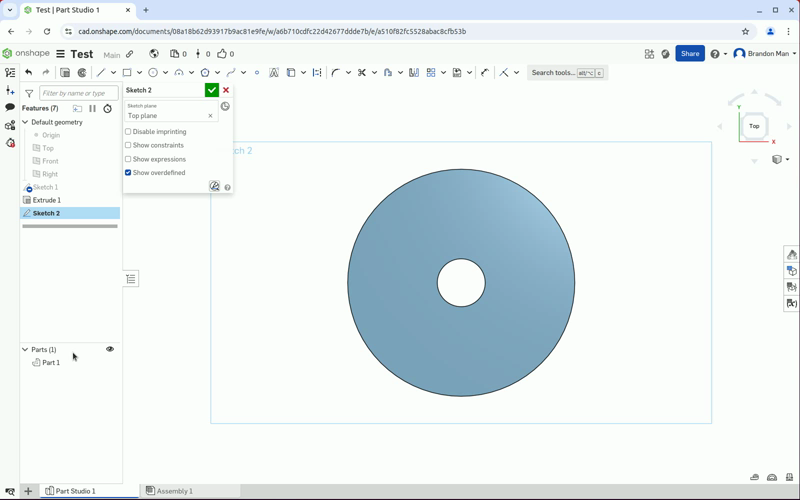
key(y)
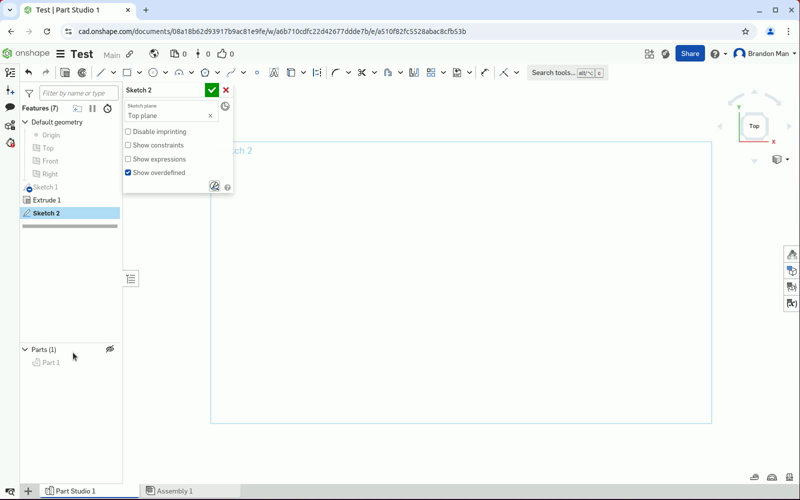
key(c)
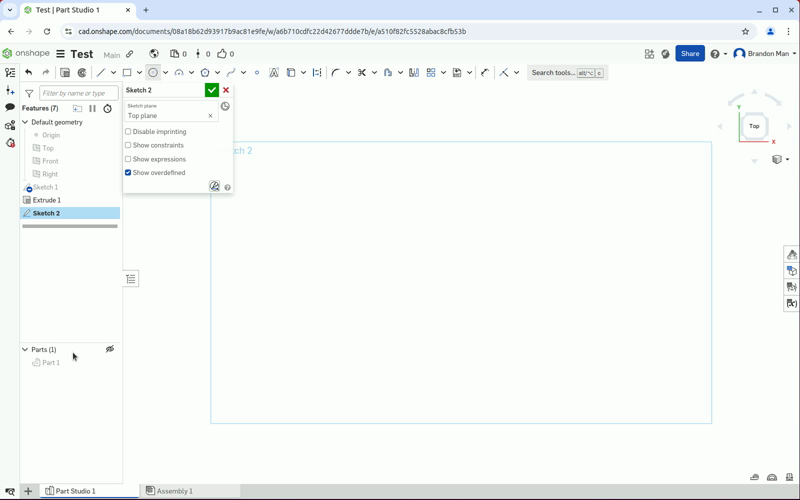
key_down(shift)
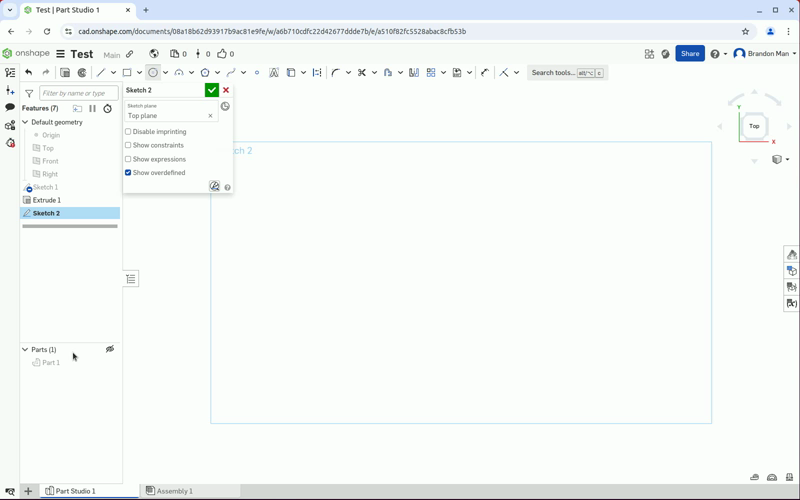
mouse_move(461, 282)
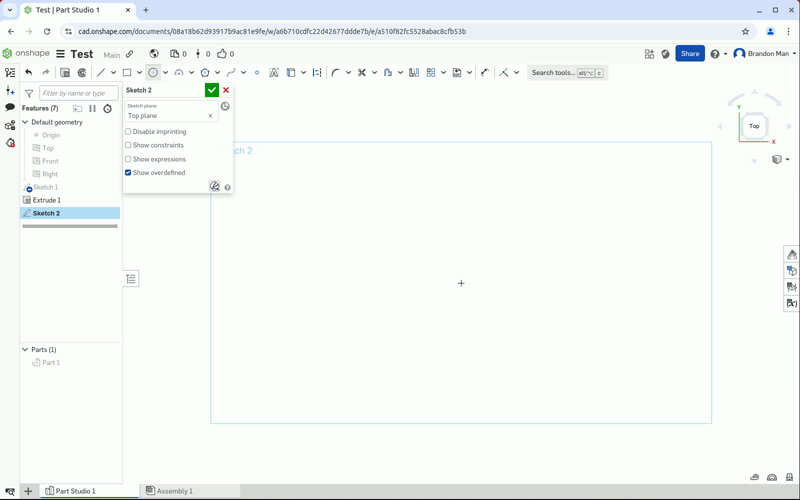
click(461, 282)
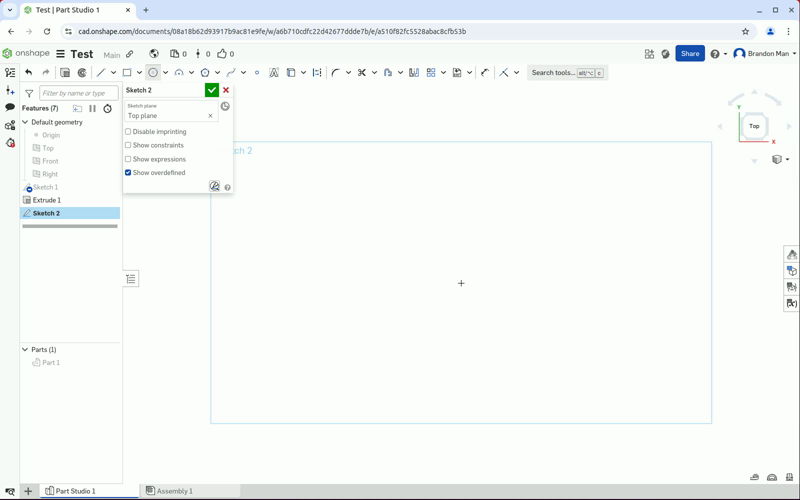
key_up(shift)
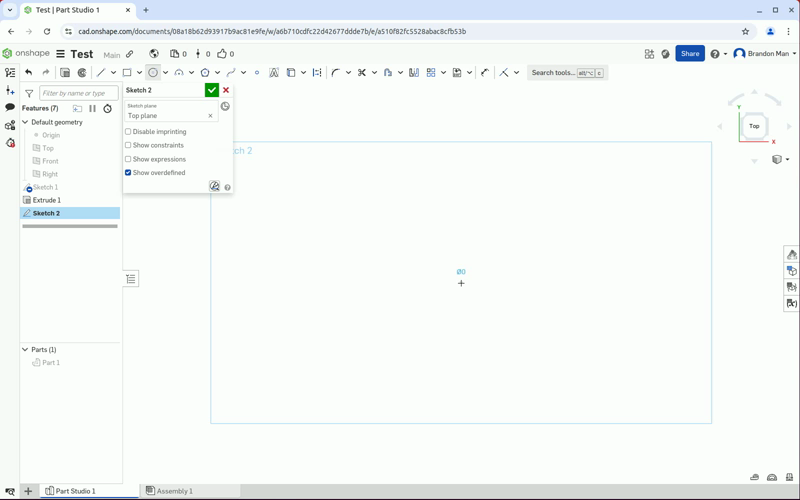
mouse_move(484, 282)
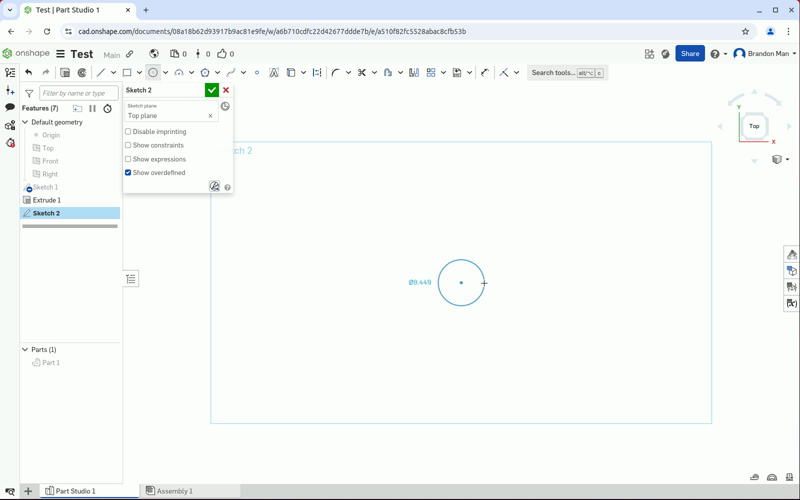
click(484, 282)
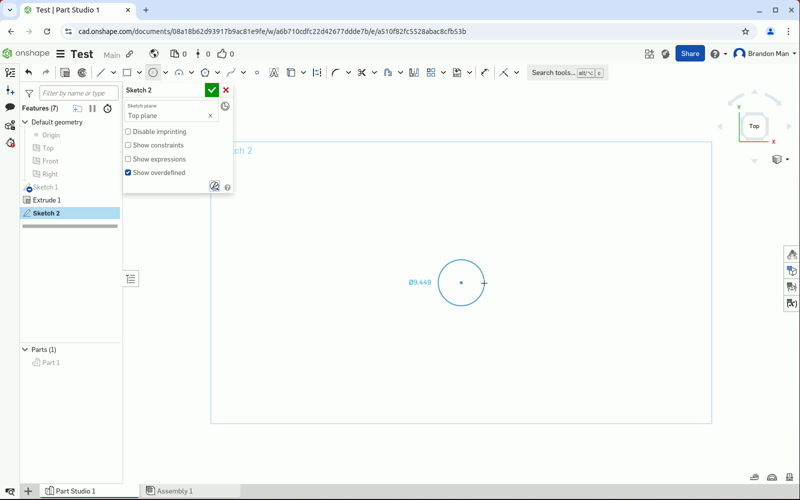
key(esc)
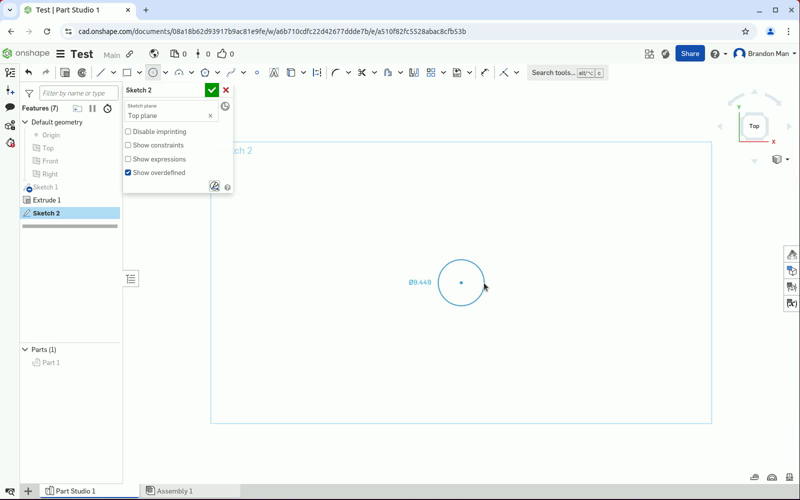
mouse_move(447, 267)
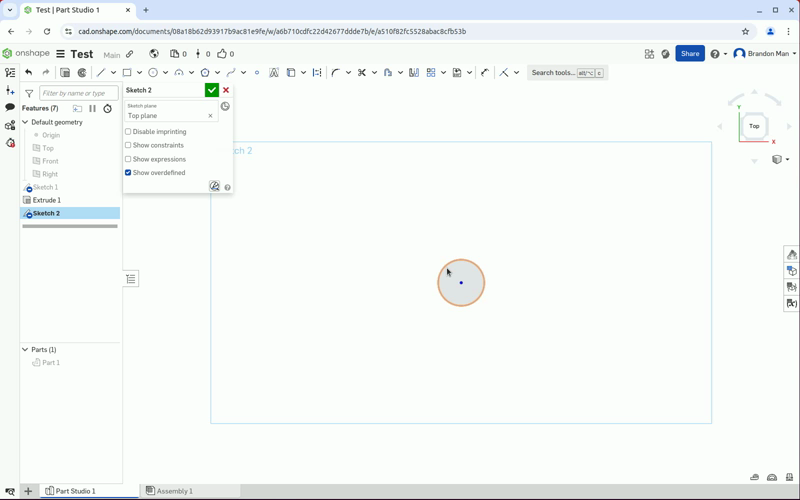
scroll(6)
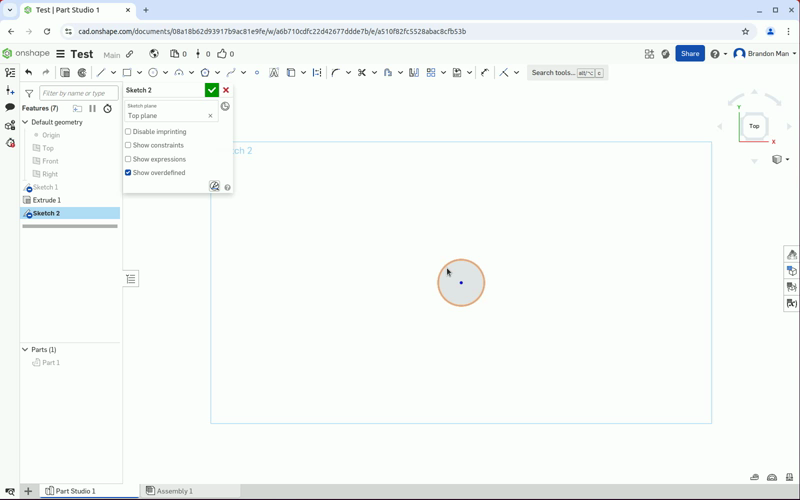
scroll(6)
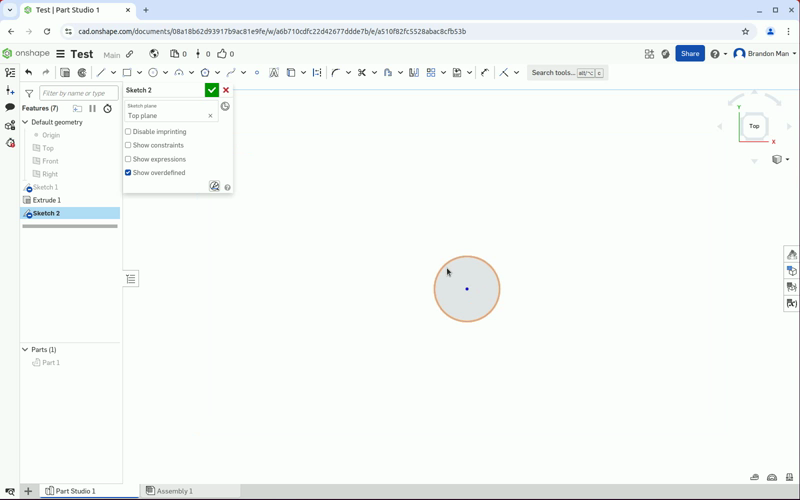
scroll(6)
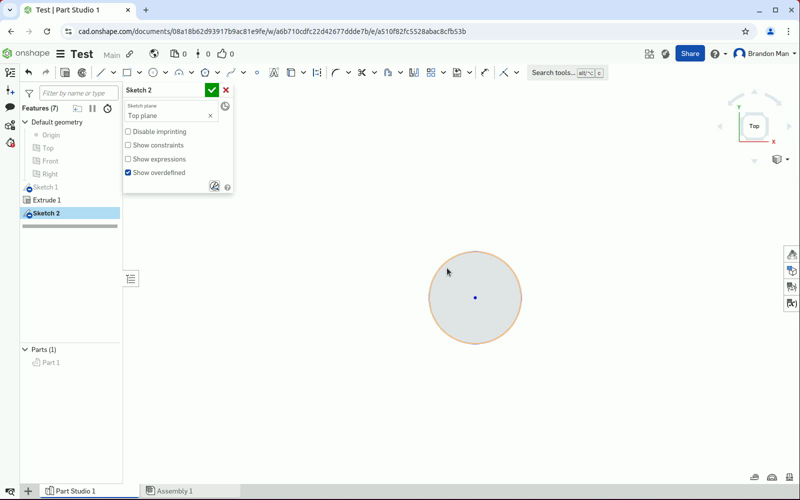
scroll(6)
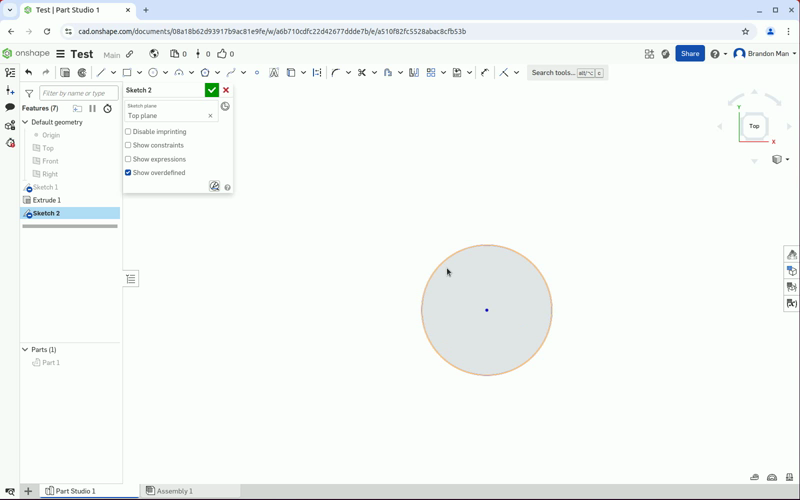
scroll(6)
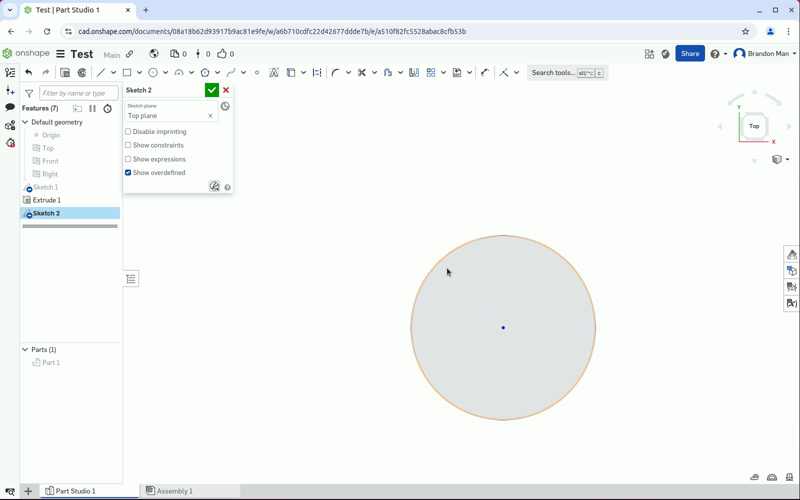
scroll(6)
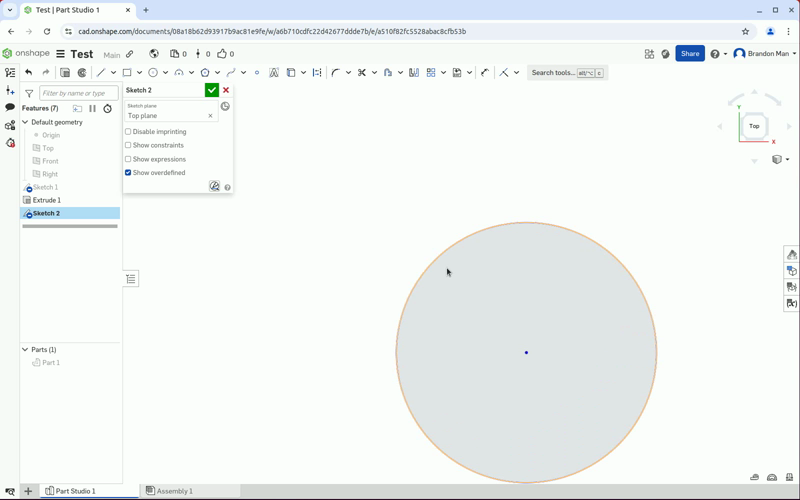
scroll(6)
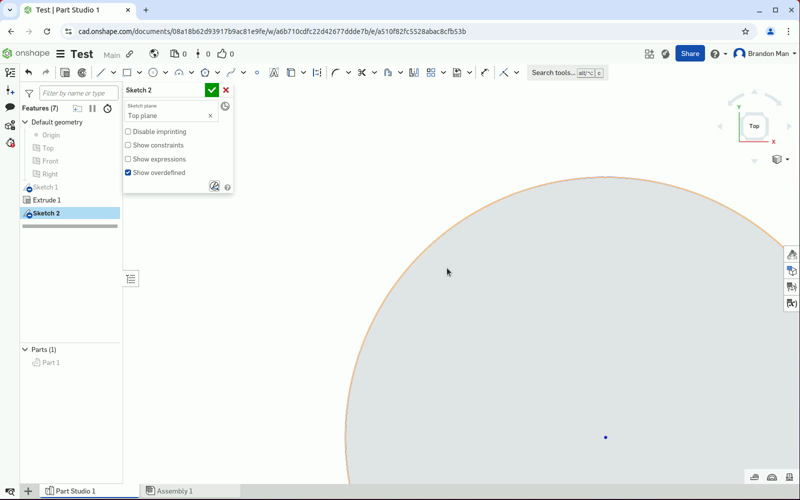
click(447, 267)
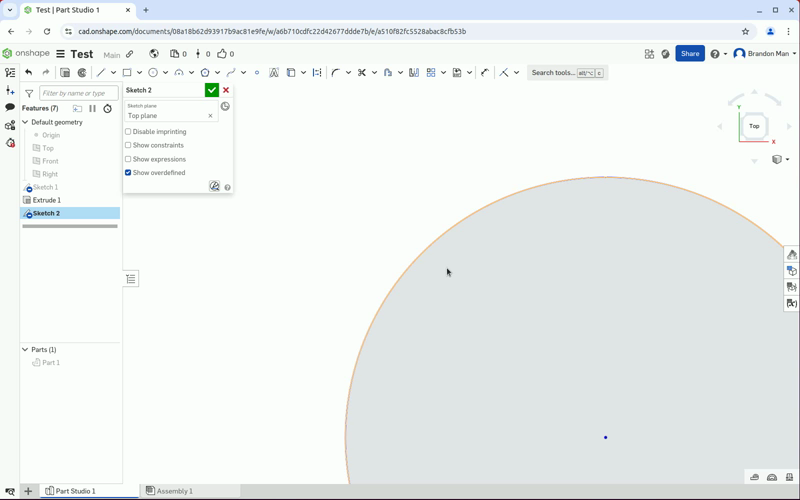
scroll(-6)
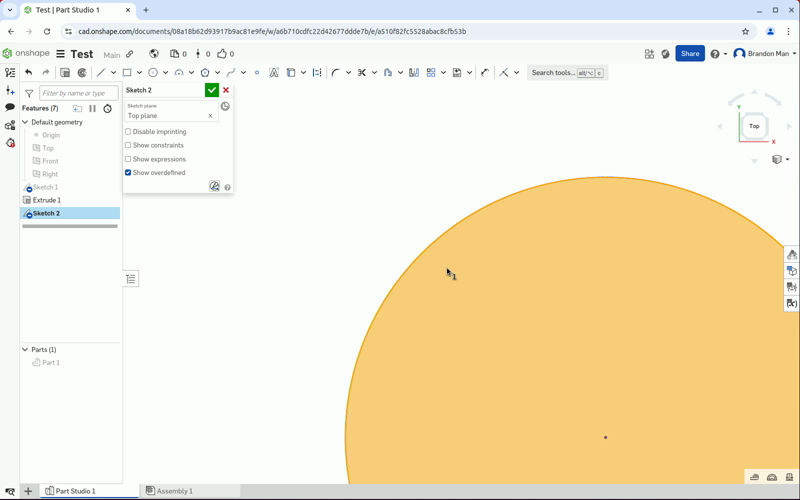
scroll(-6)
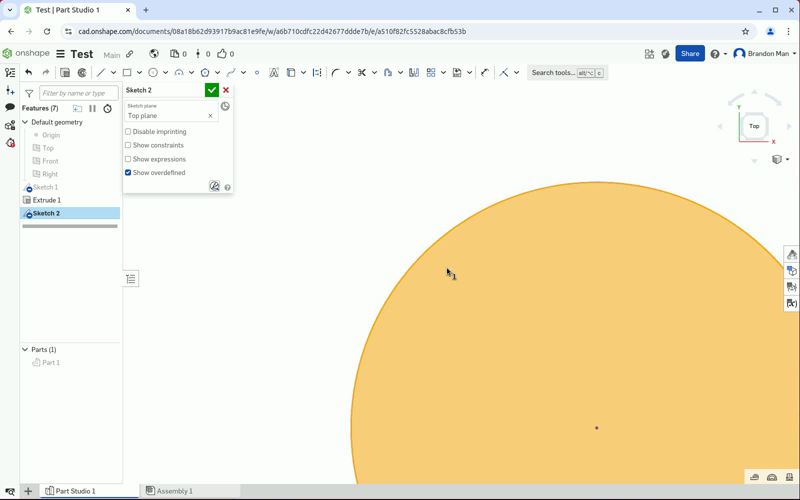
scroll(-6)
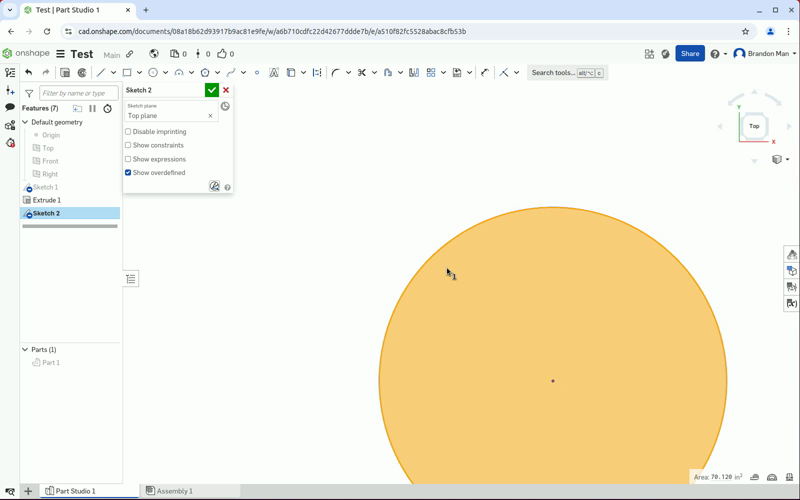
scroll(-6)
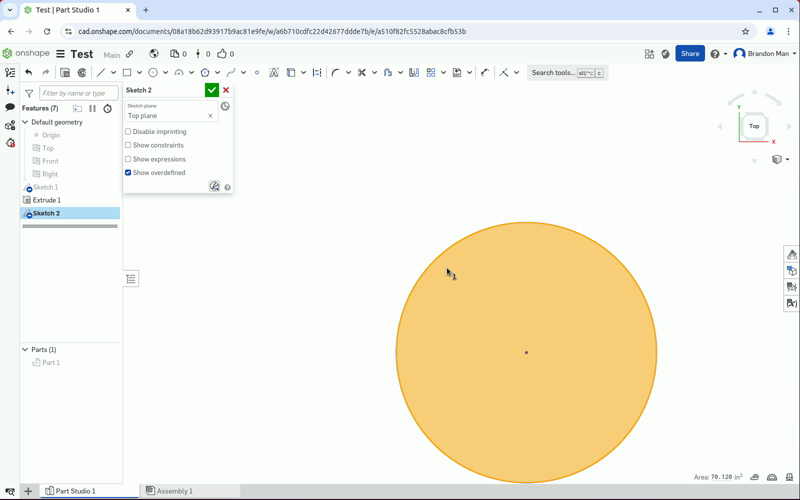
scroll(-6)
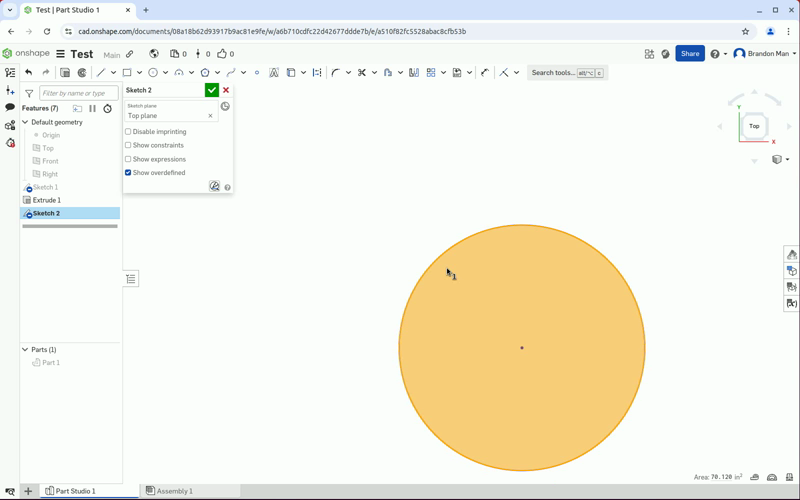
scroll(-6)
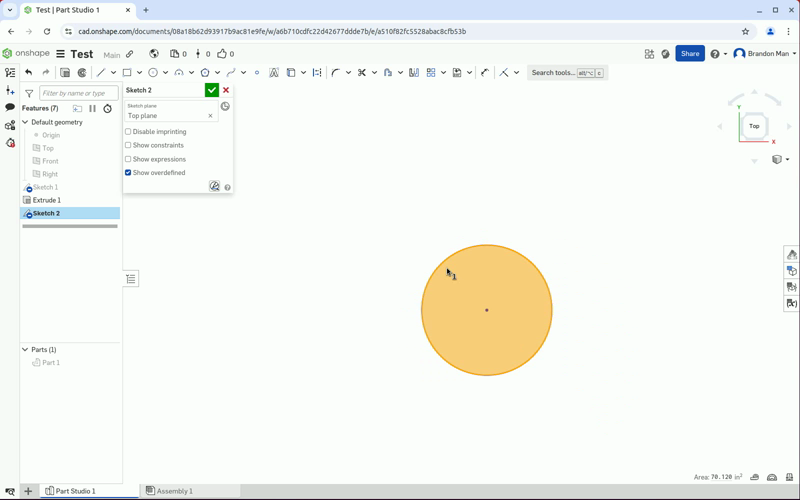
scroll(-6)
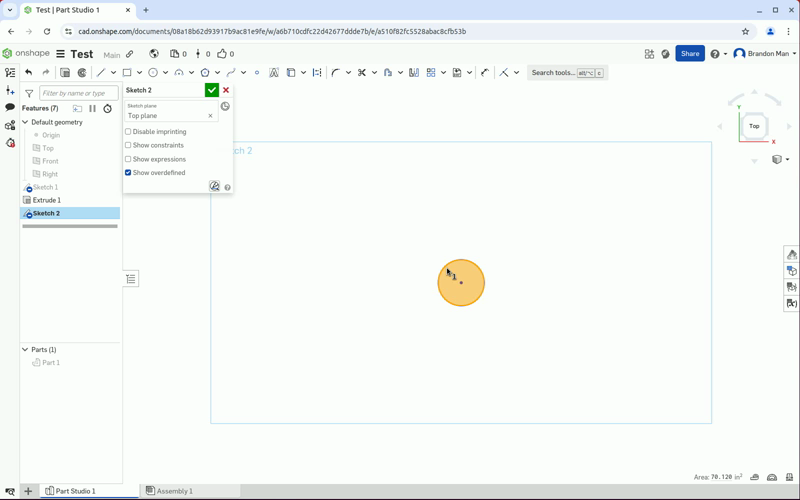
mouse_move(73, 352)
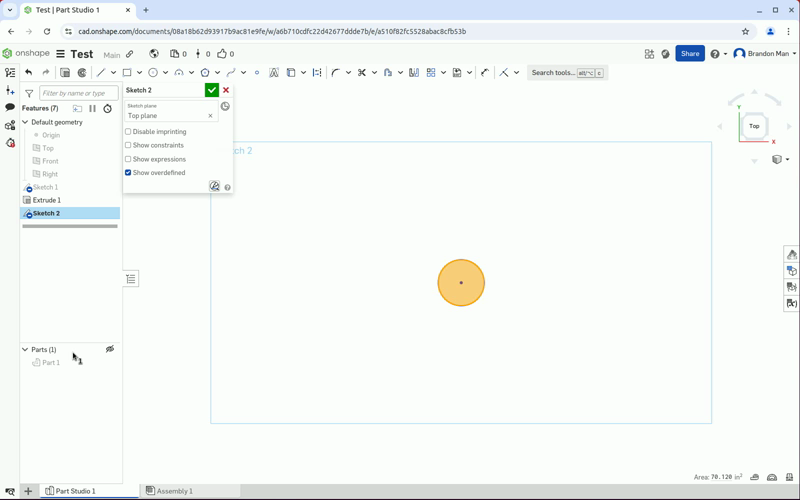
key(shift+y)
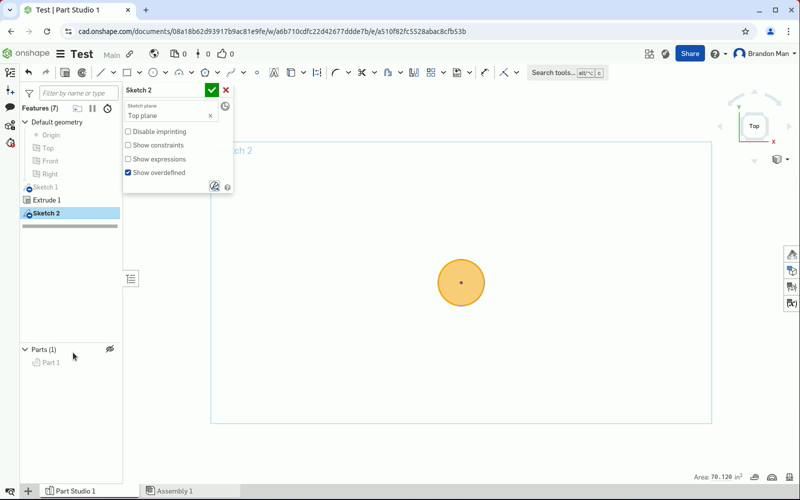
key(shift+e)
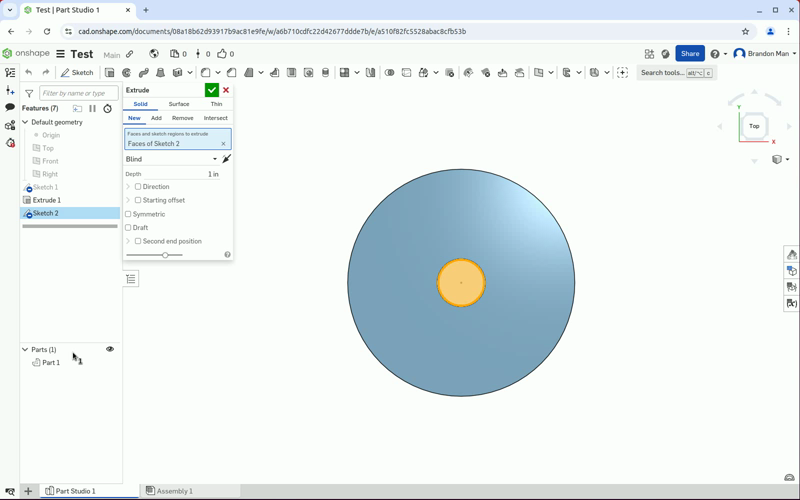
mouse_move(143, 106)
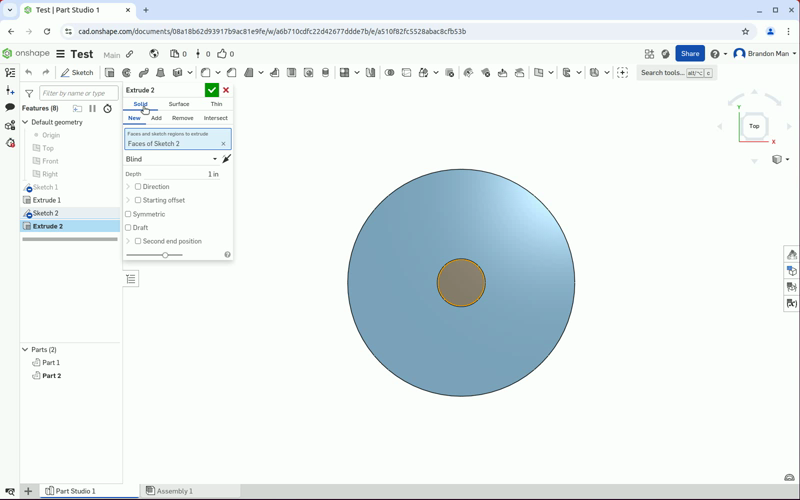
click(143, 106)
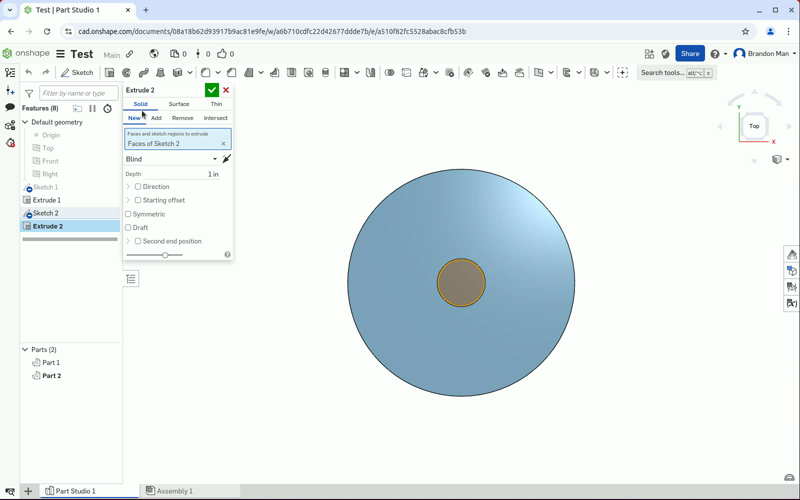
mouse_move(137, 120)
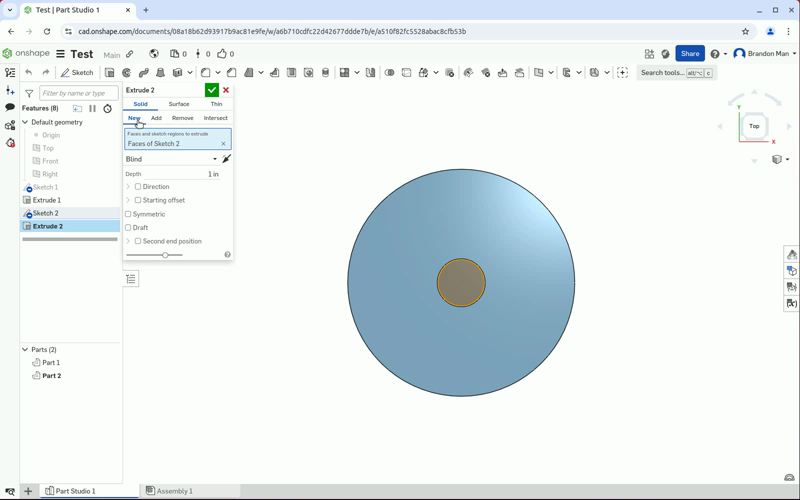
click(137, 120)
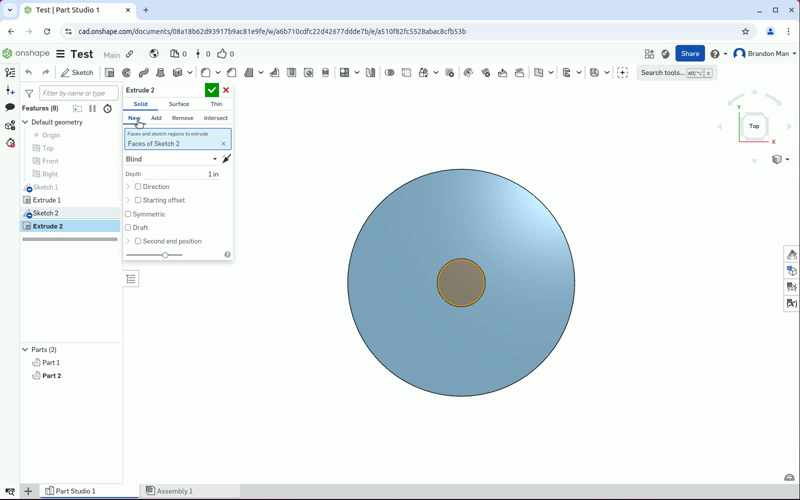
key(tab, 4)
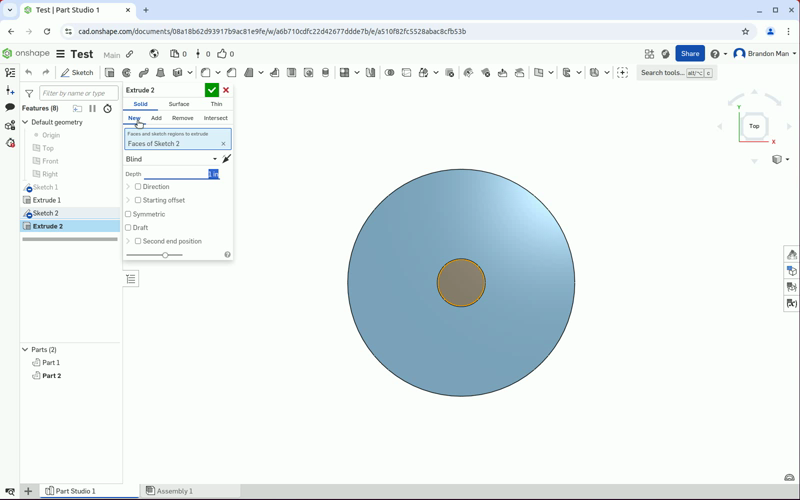
text(-3.129)
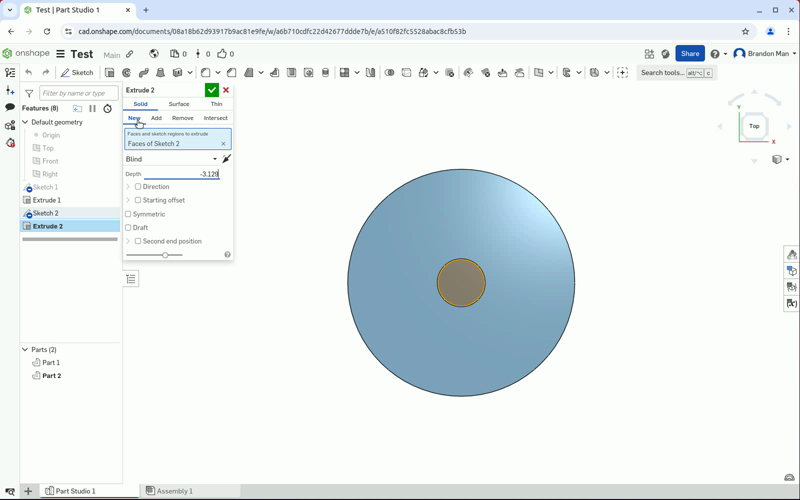
key(enter)
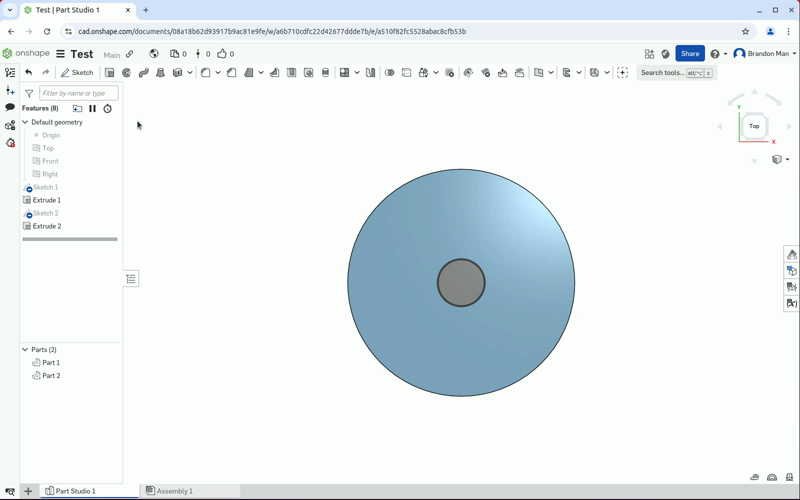
key(shift+h)
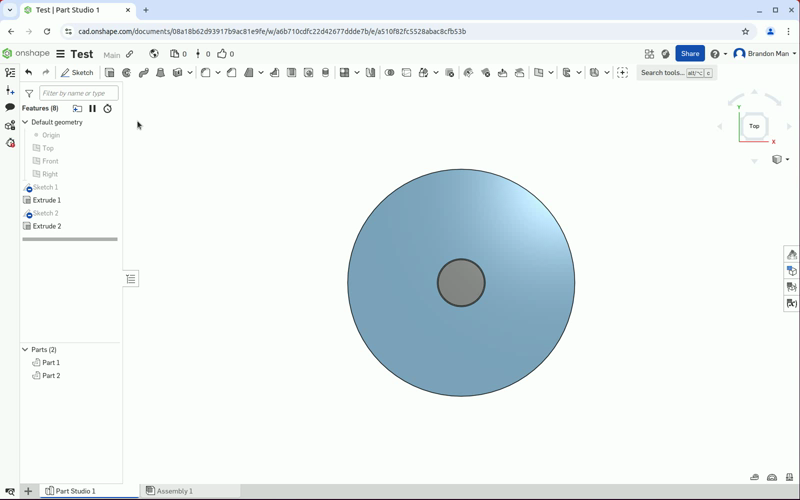
key(shift+h)
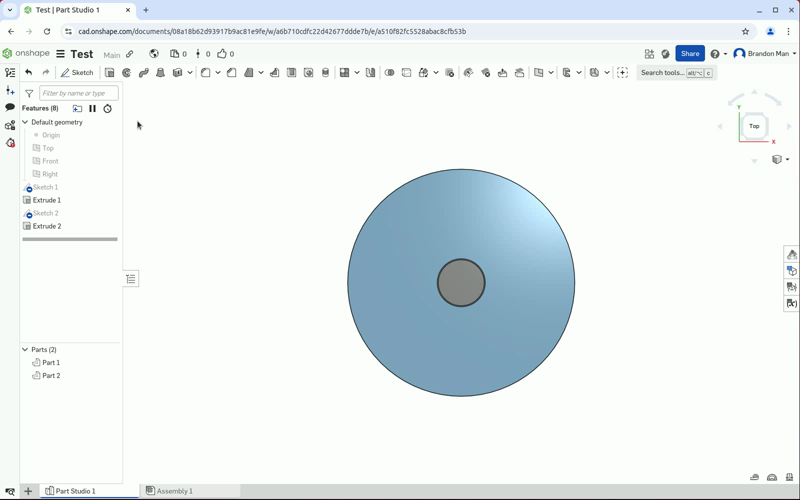
mouse_move(73, 189)
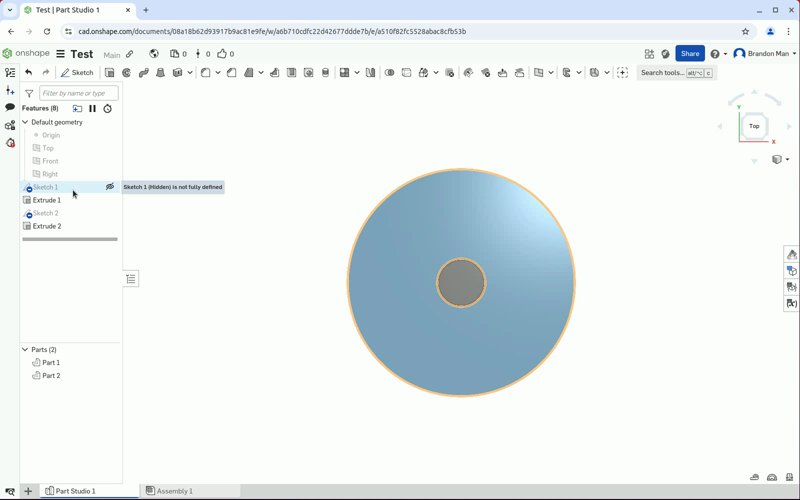
click(73, 189)
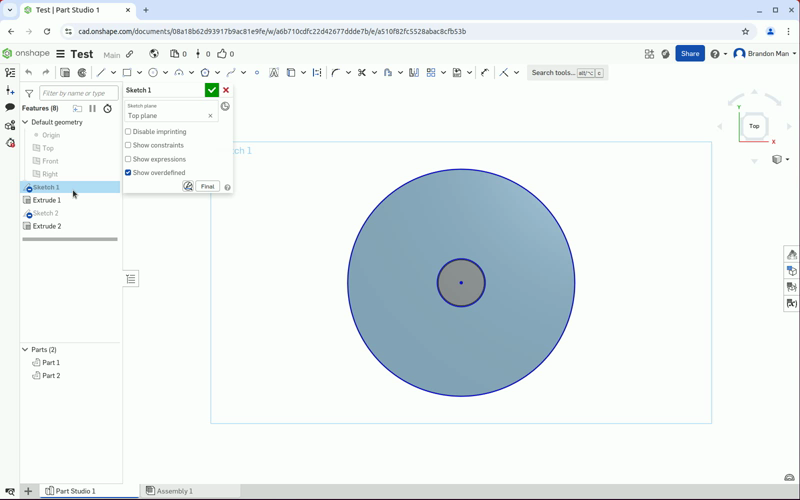
mouse_move(229, 92)
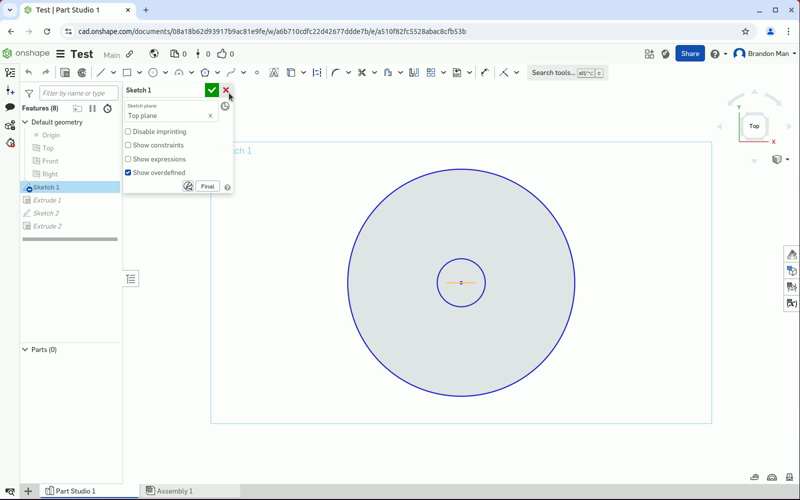
click(229, 92)
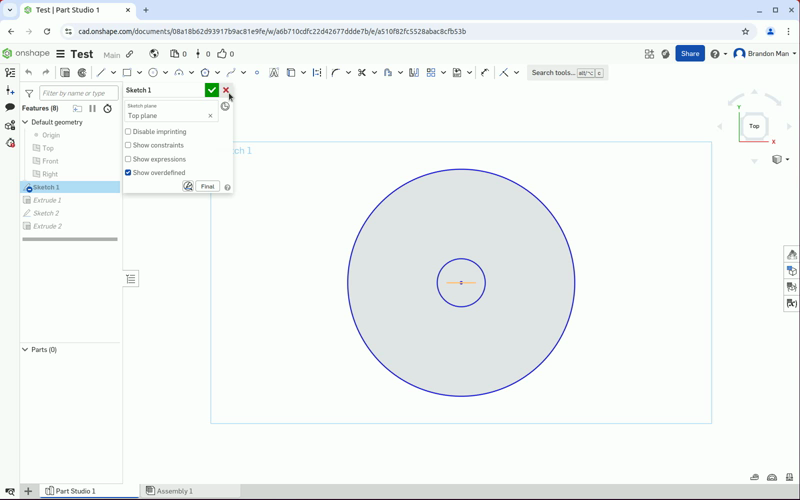
key(shift+s)
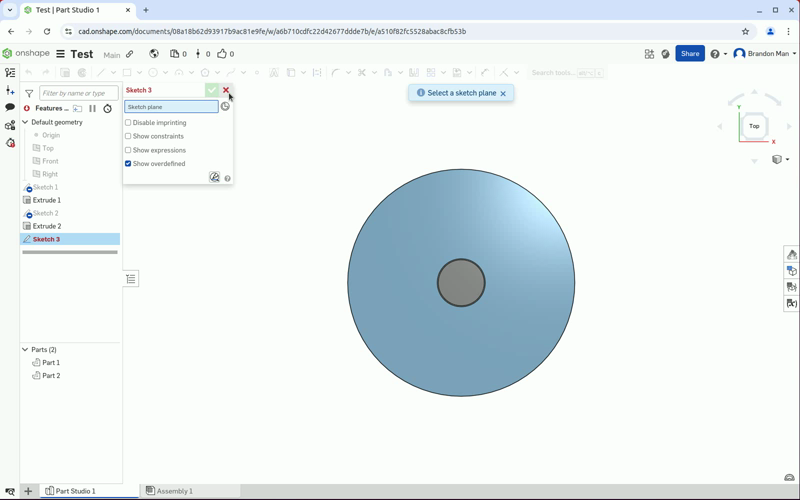
mouse_move(73, 150)
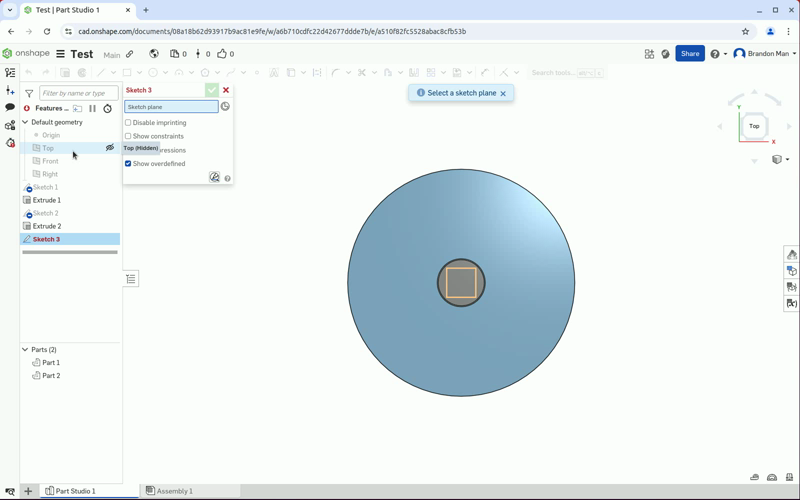
click(73, 150)
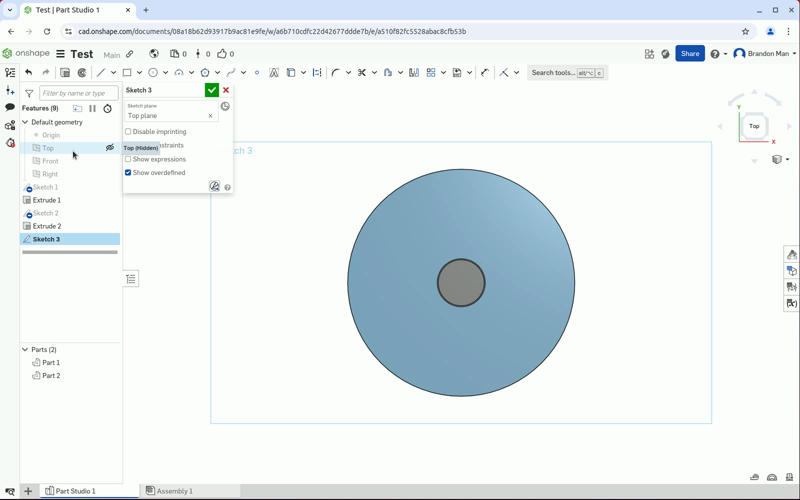
mouse_move(73, 352)
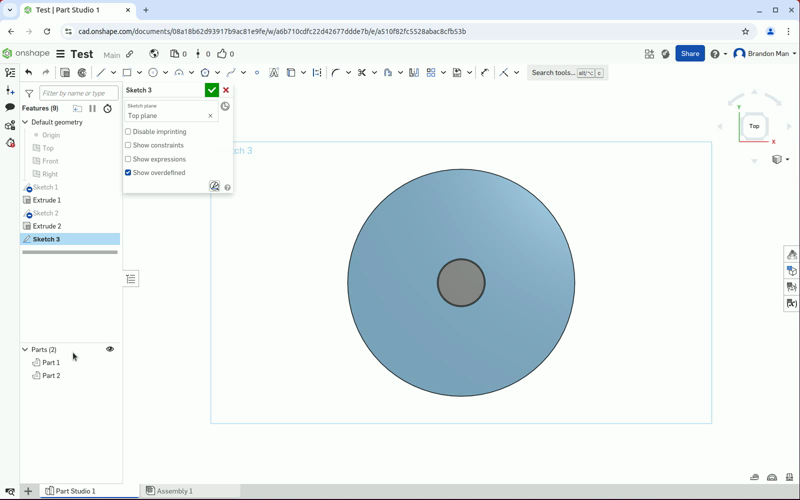
key(y)
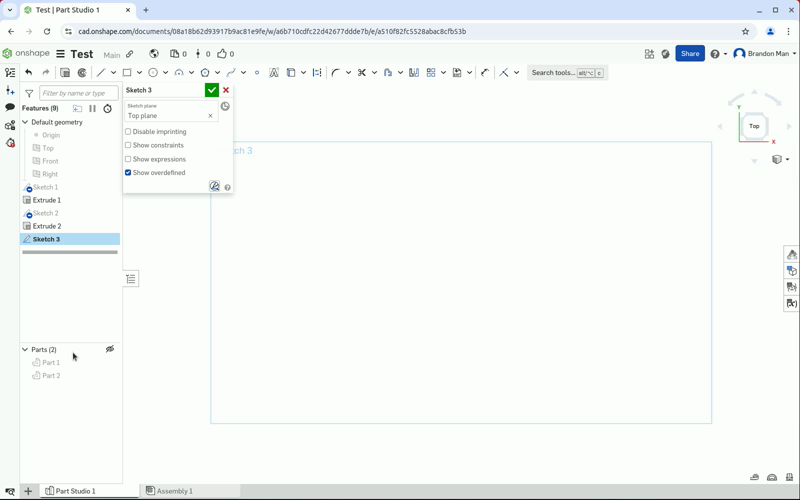
key(c)
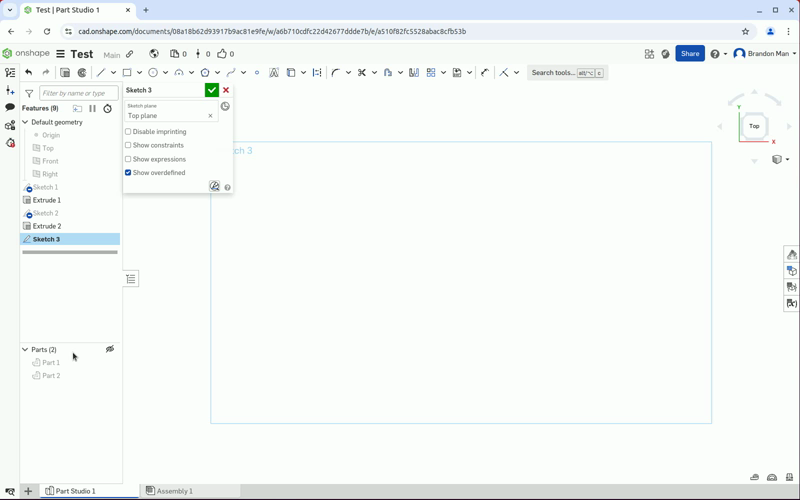
key_down(shift)
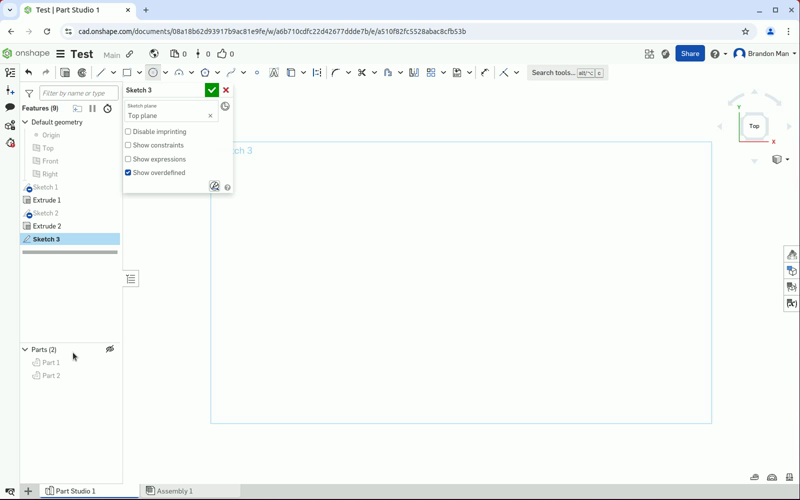
mouse_move(461, 282)
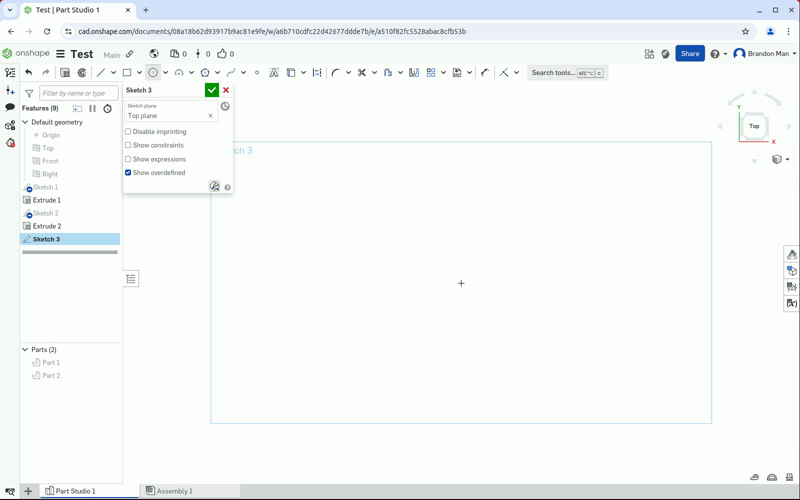
click(461, 282)
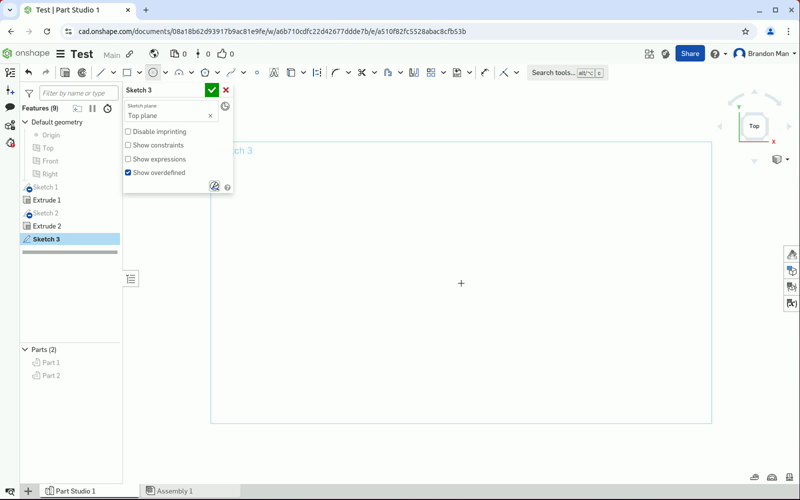
key_up(shift)
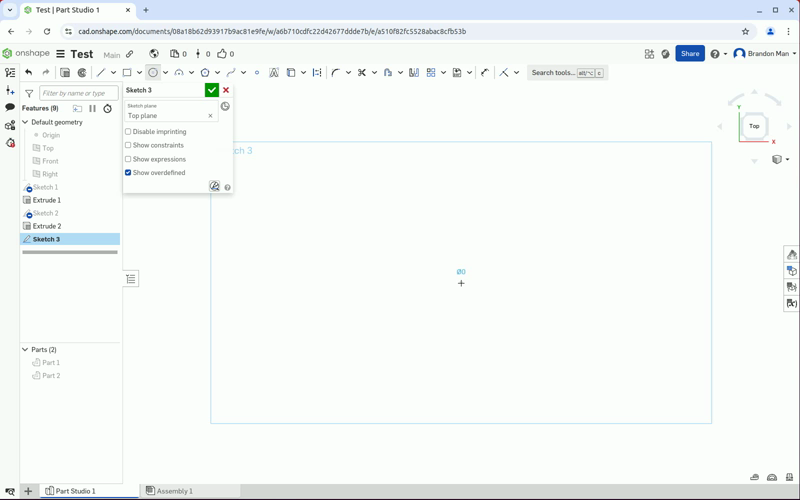
mouse_move(484, 282)
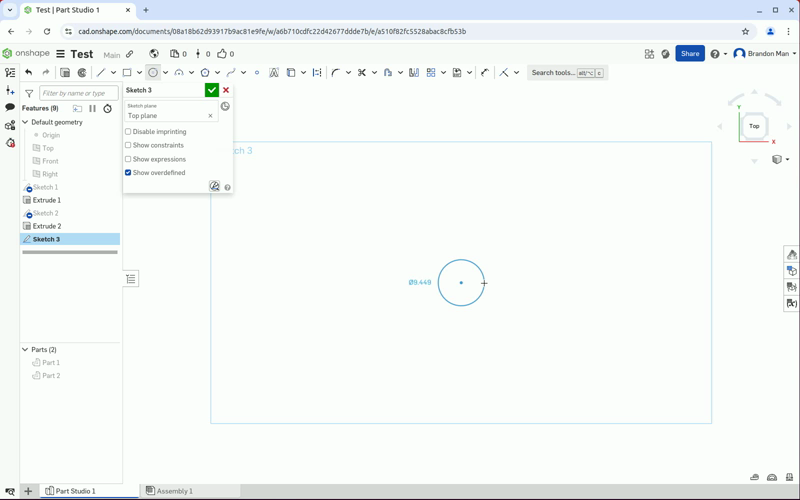
click(484, 282)
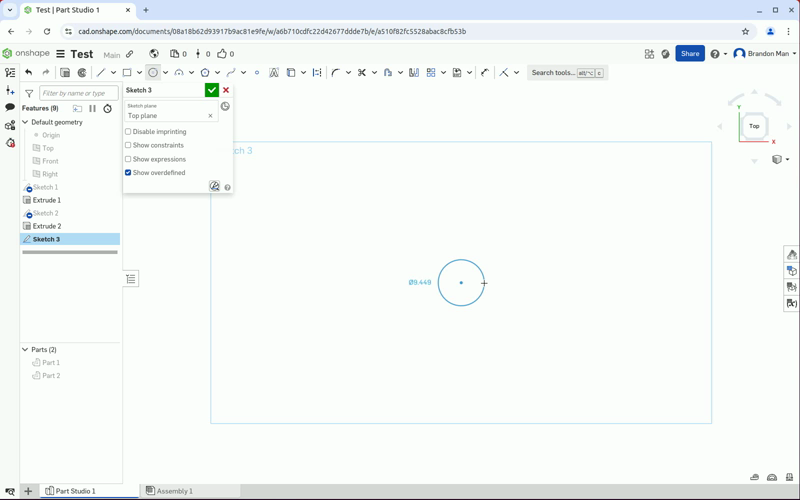
key(esc)
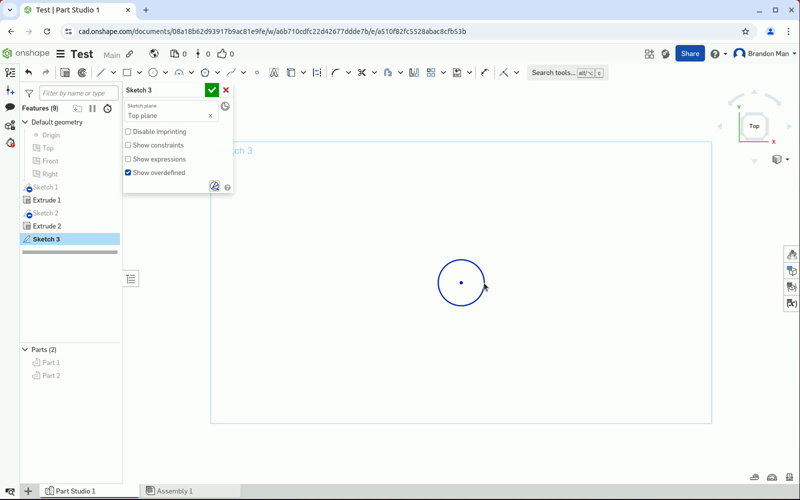
mouse_move(455, 273)
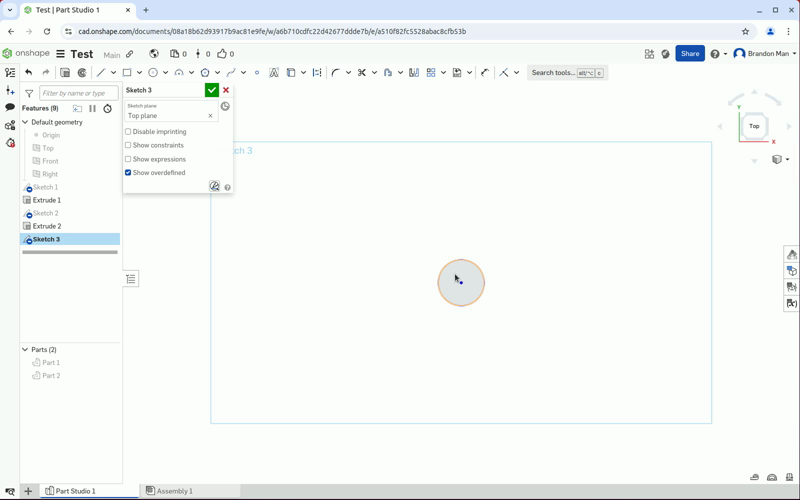
scroll(6)
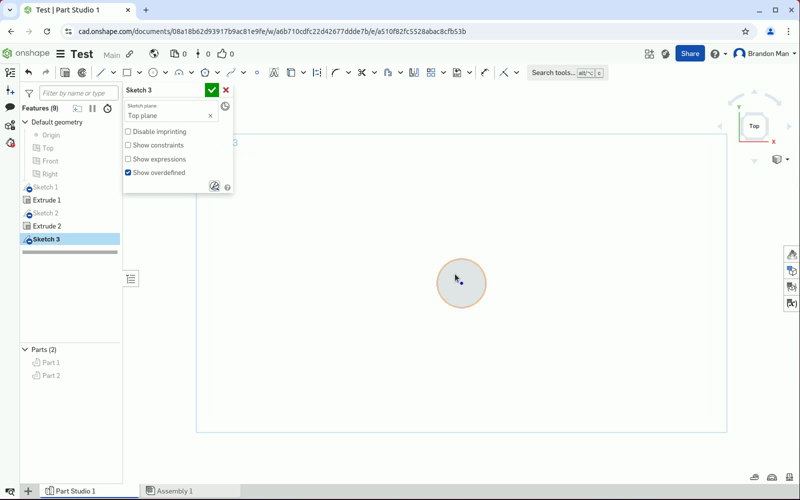
scroll(6)
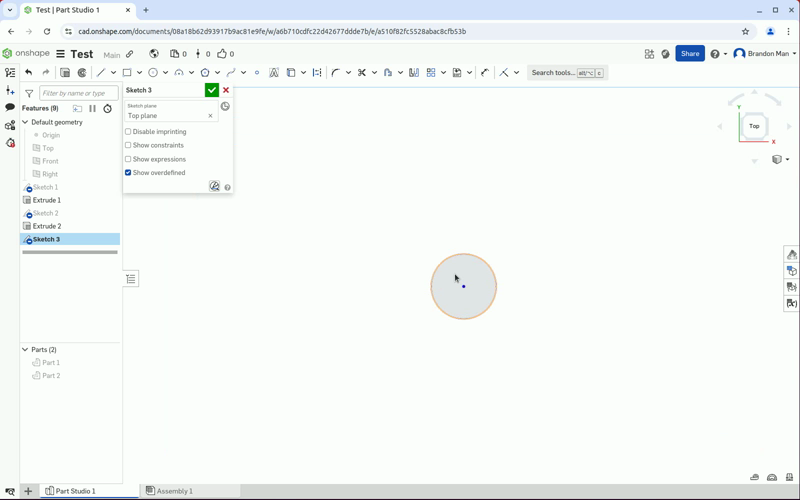
scroll(6)
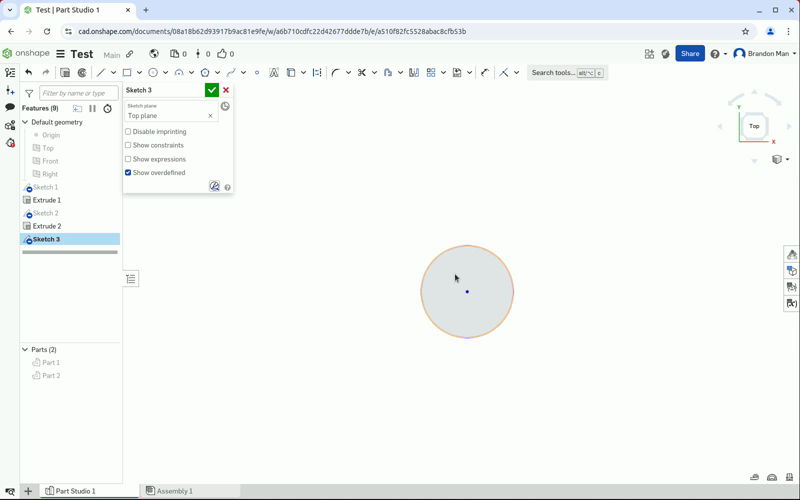
scroll(6)
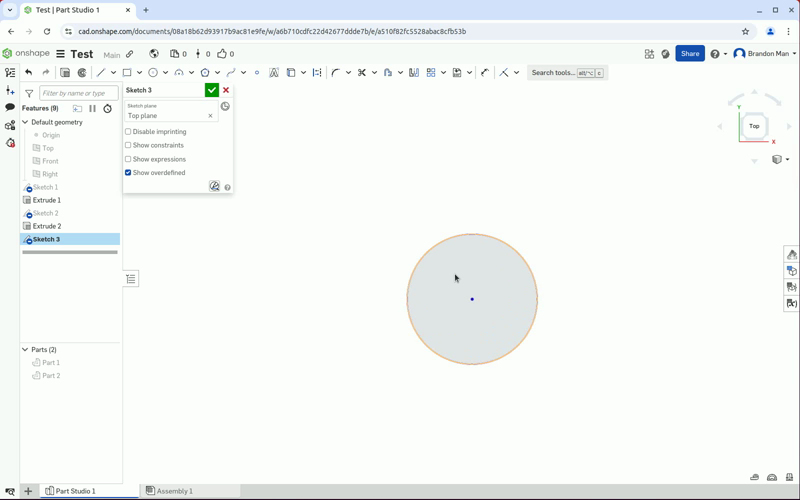
scroll(6)
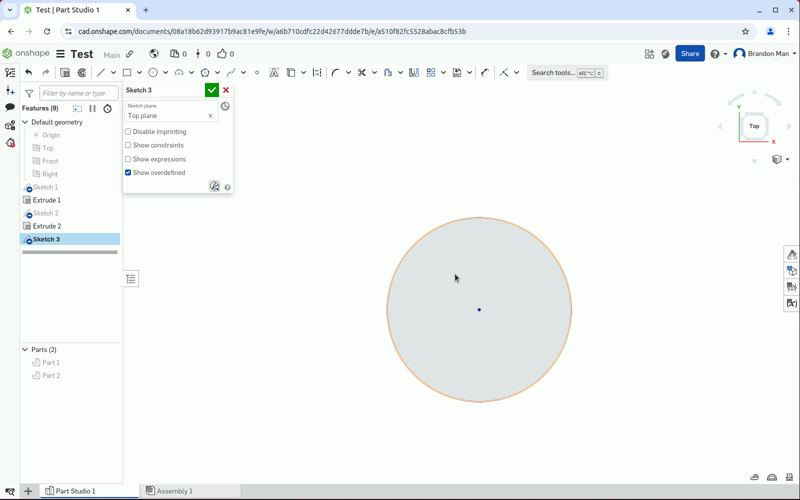
scroll(6)
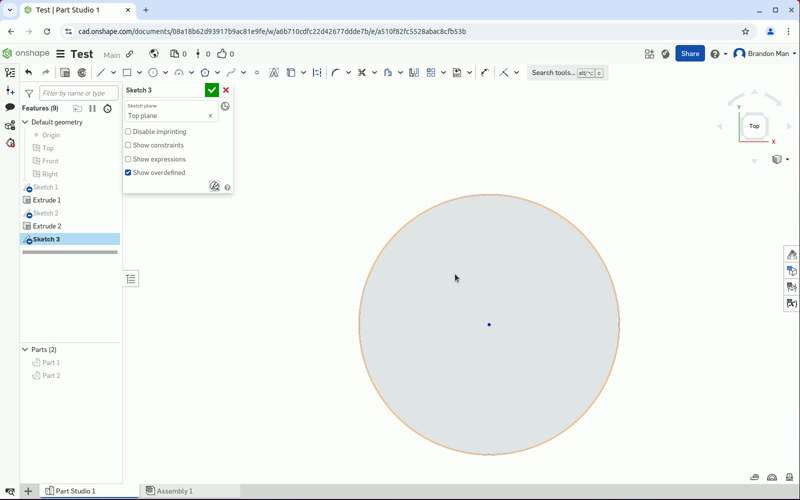
scroll(6)
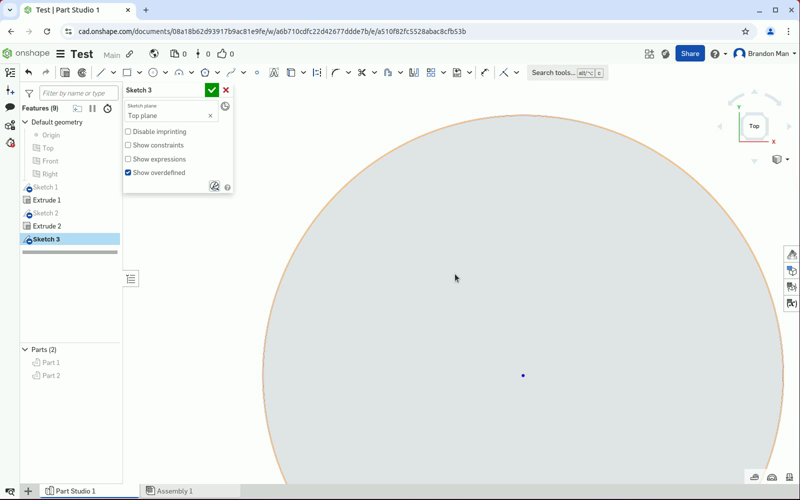
click(455, 273)
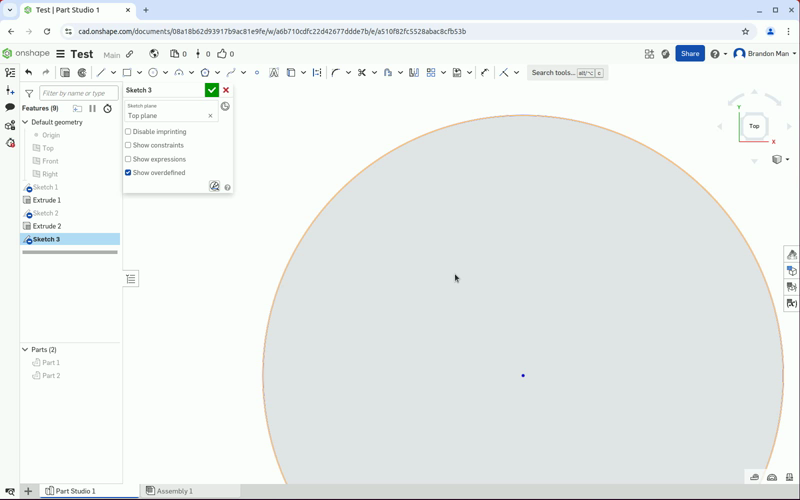
scroll(-6)
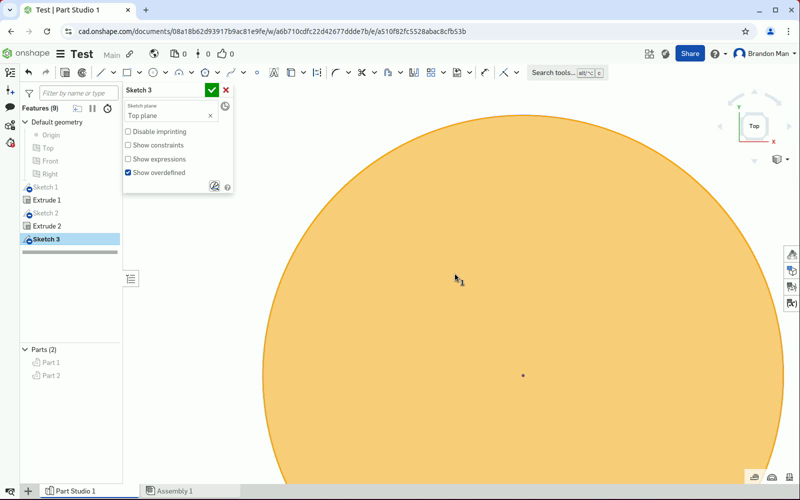
scroll(-6)
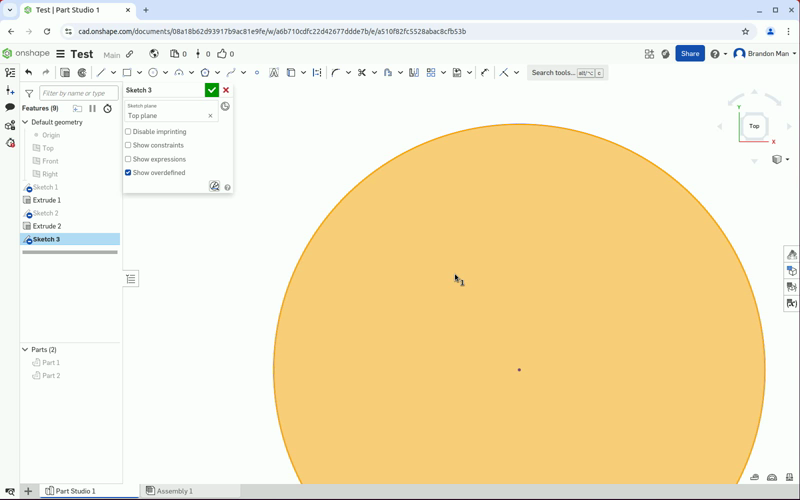
scroll(-6)
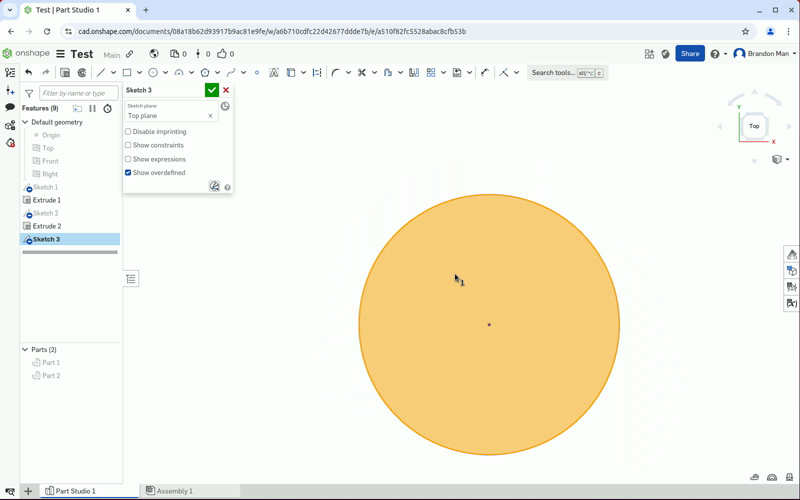
scroll(-6)
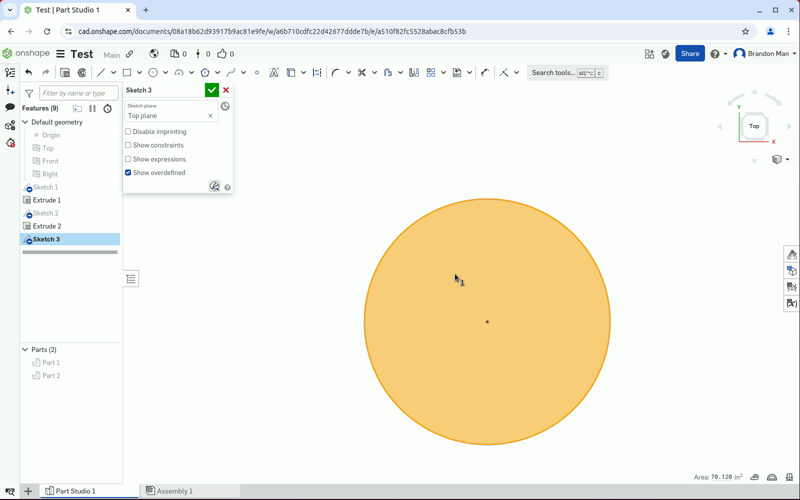
scroll(-6)
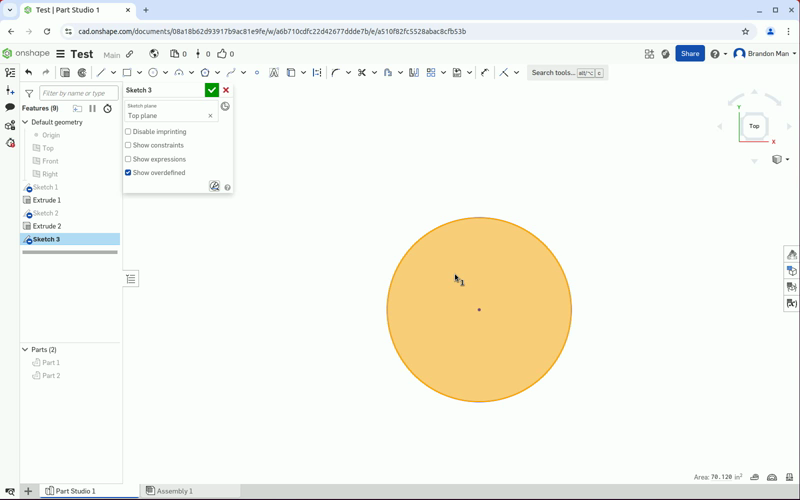
scroll(-6)
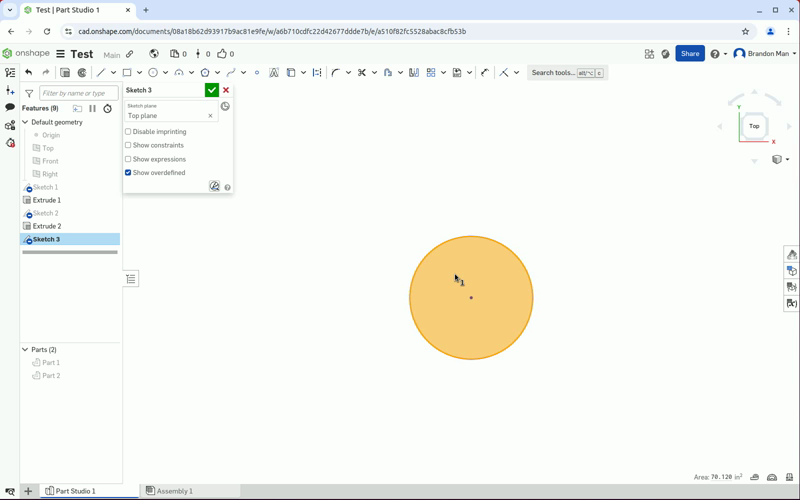
scroll(-6)
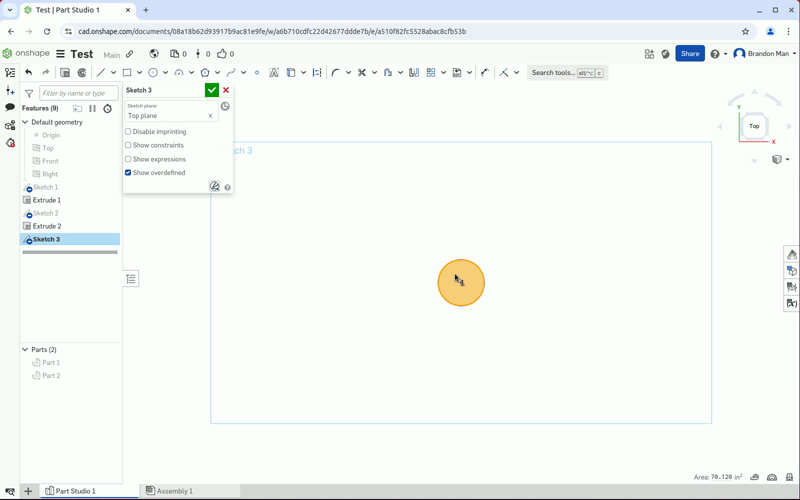
mouse_move(73, 352)
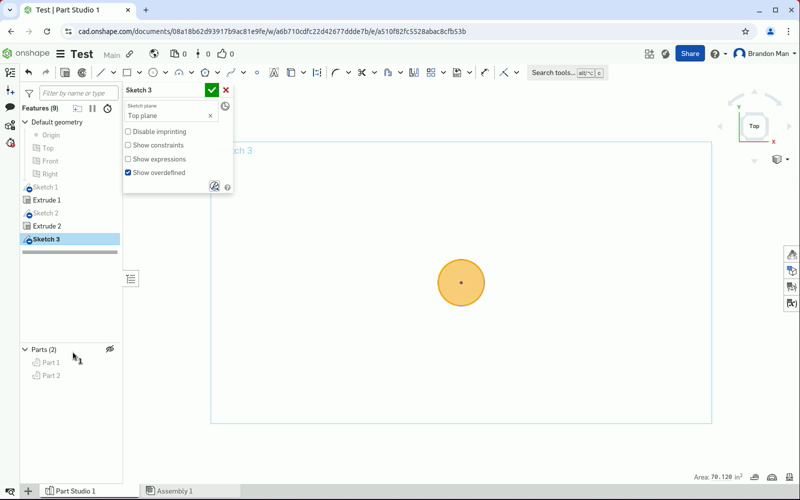
key(shift+y)
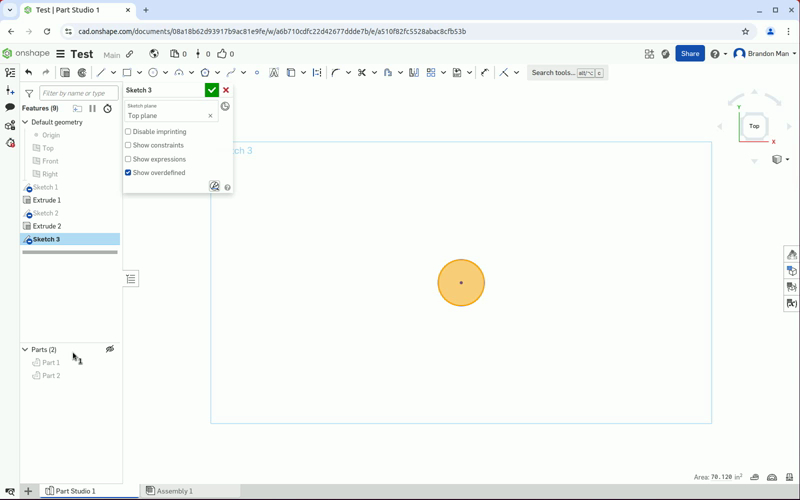
key(shift+e)
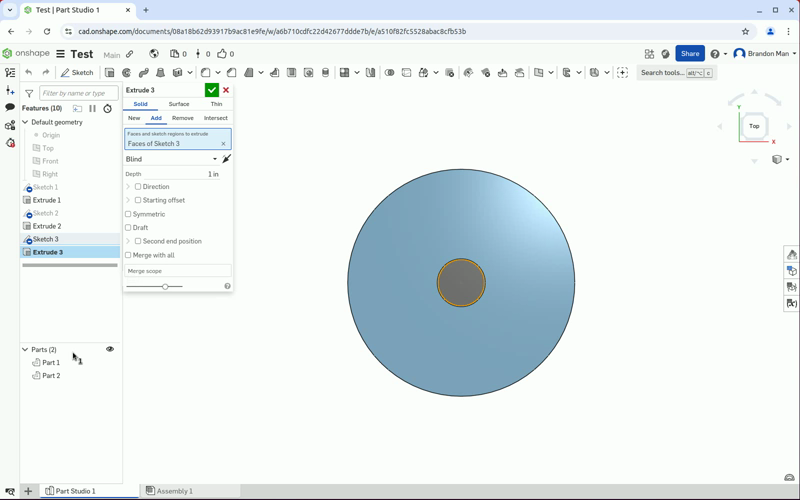
mouse_move(143, 106)
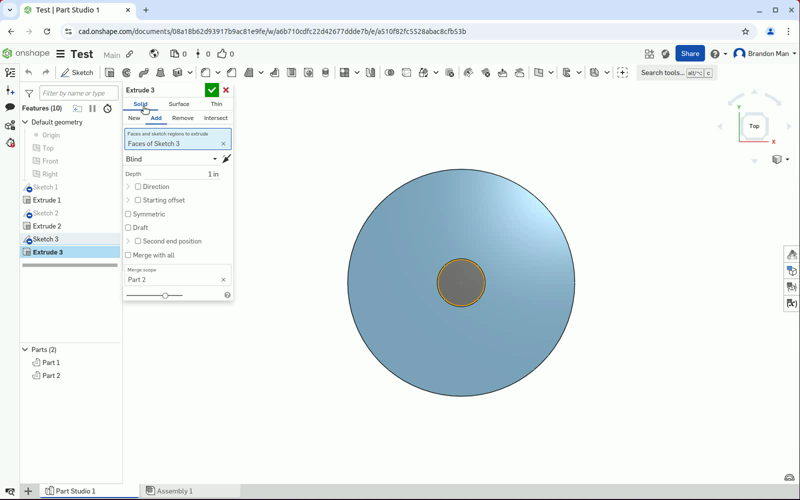
click(143, 106)
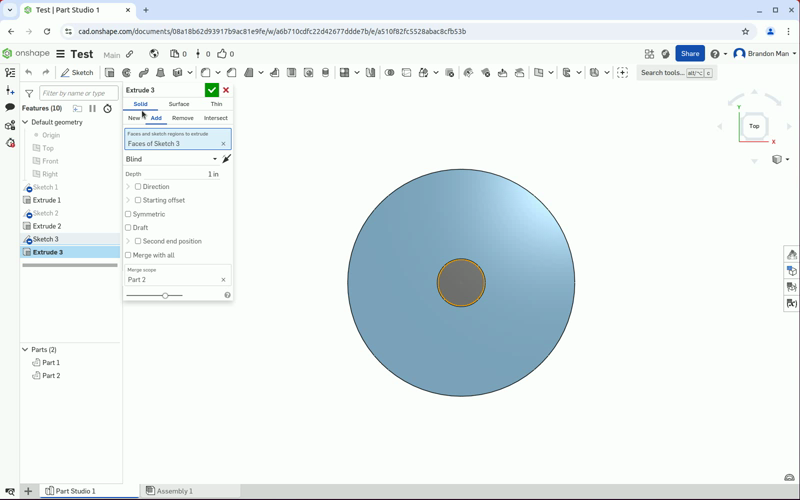
mouse_move(137, 120)
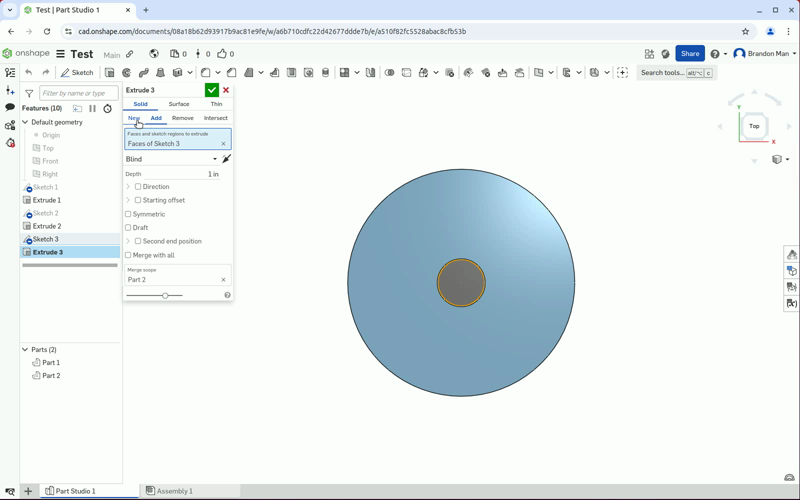
click(137, 120)
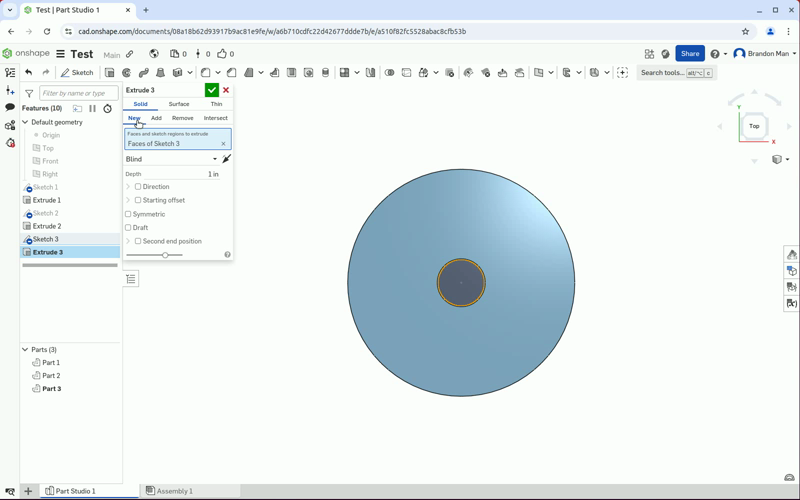
key(tab, 4)
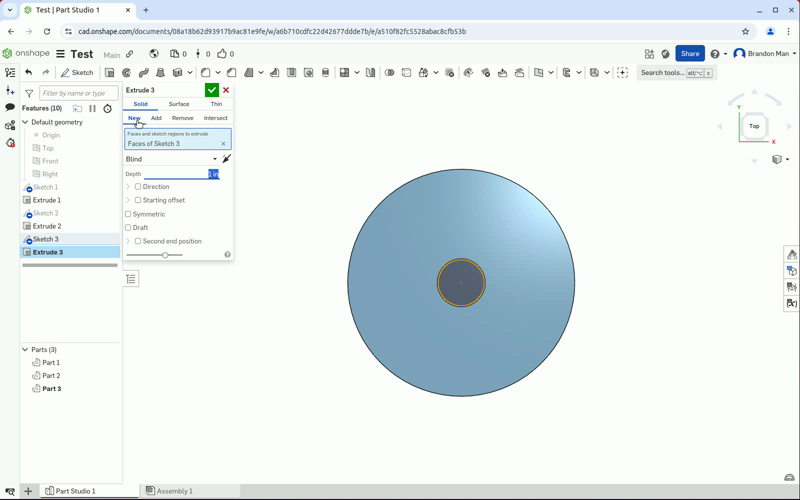
text(4.574)
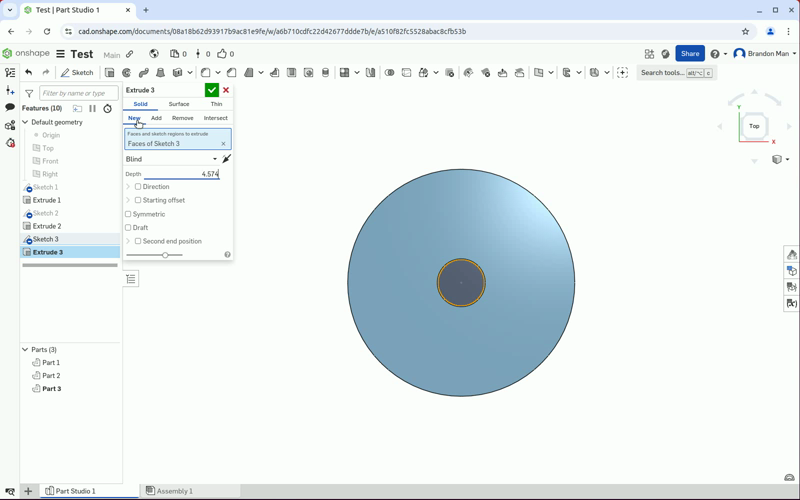
key(enter)
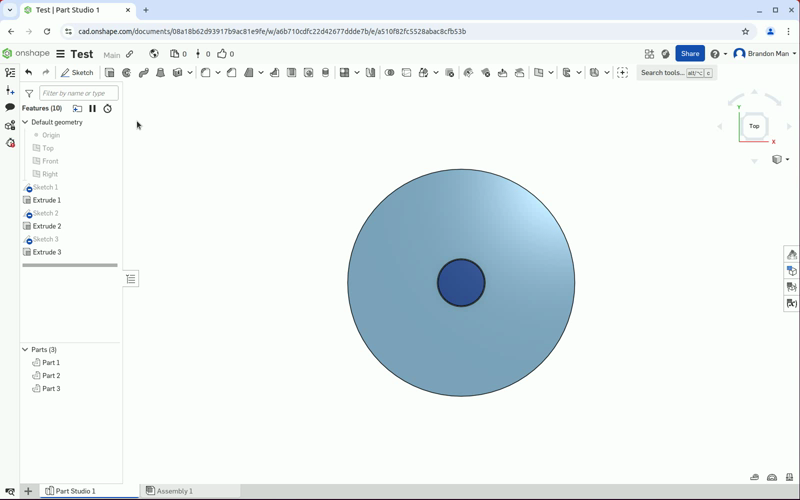
key(shift+h)
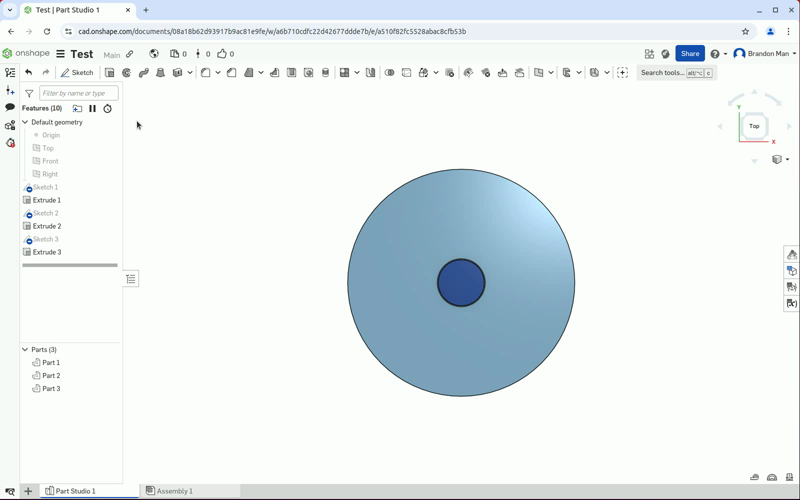
key(shift+h)
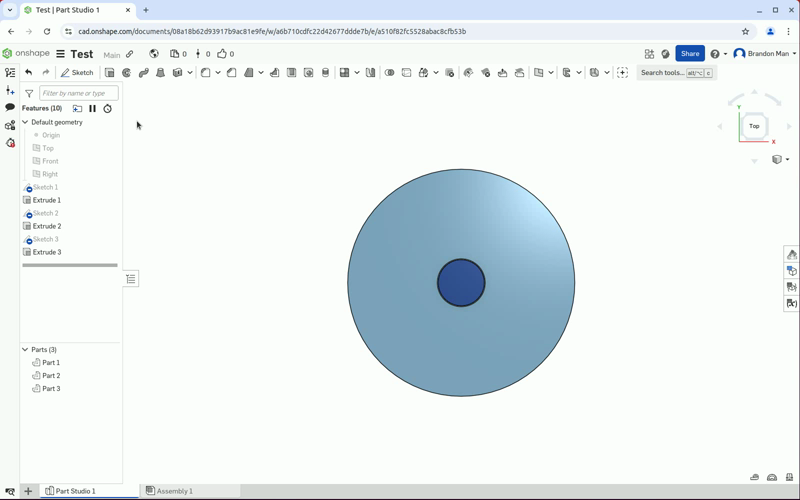
mouse_move(73, 189)
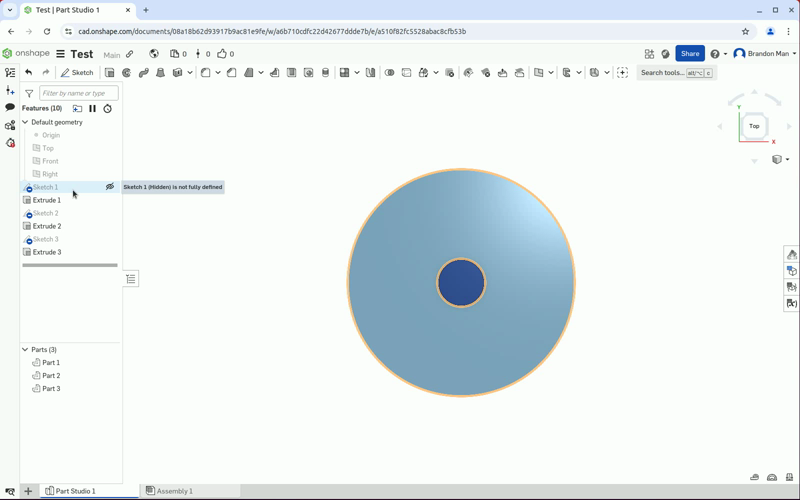
click(73, 189)
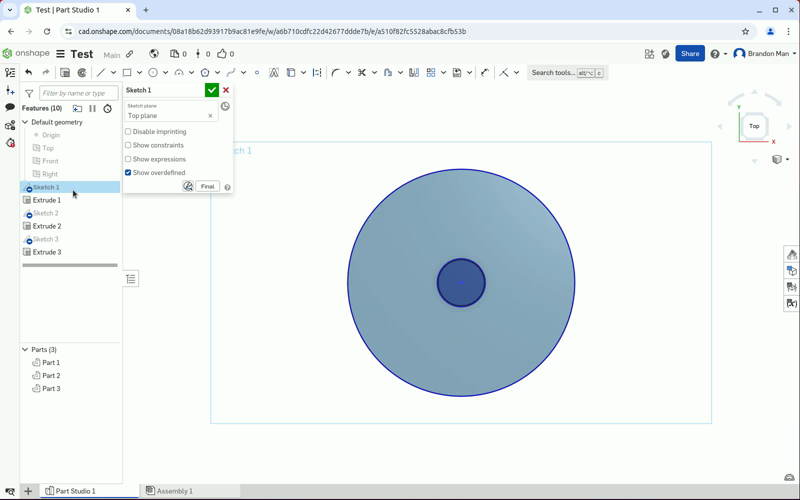
mouse_move(229, 92)
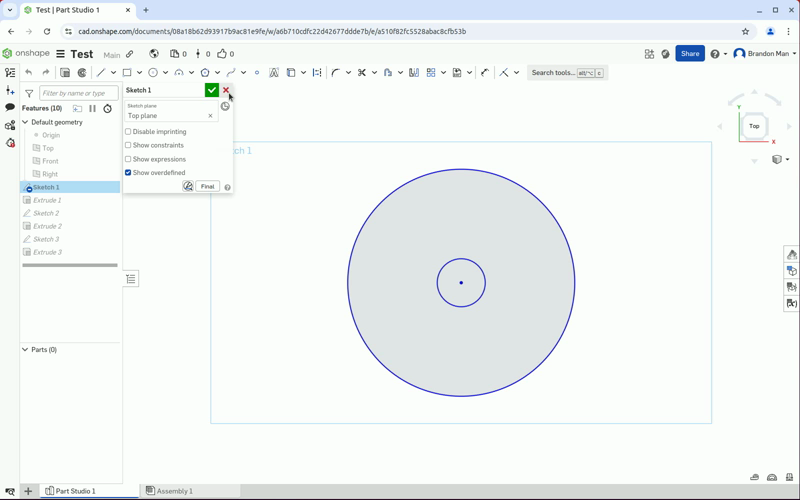
click(229, 92)
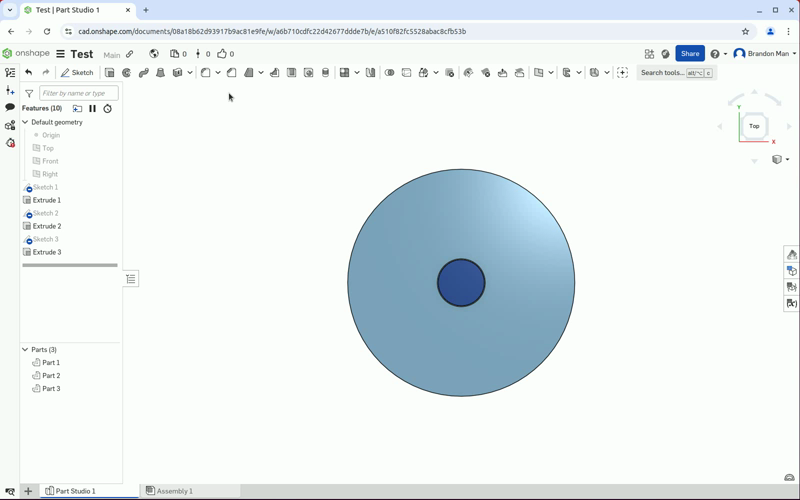
mouse_move(73, 352)
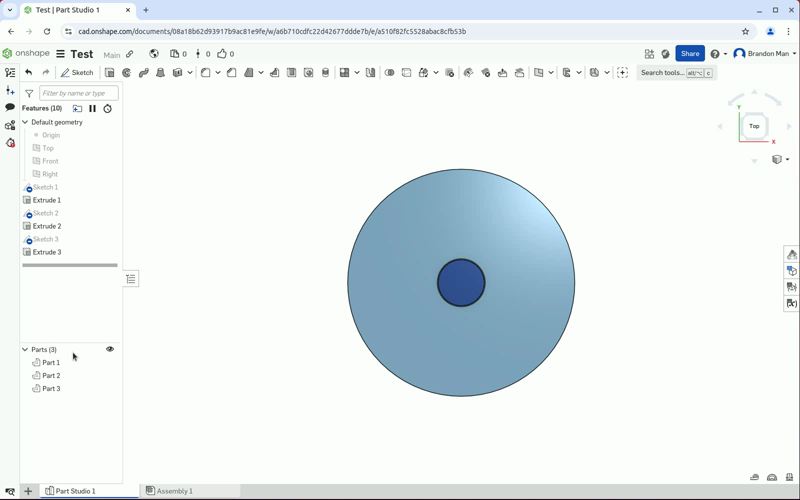
key(y)
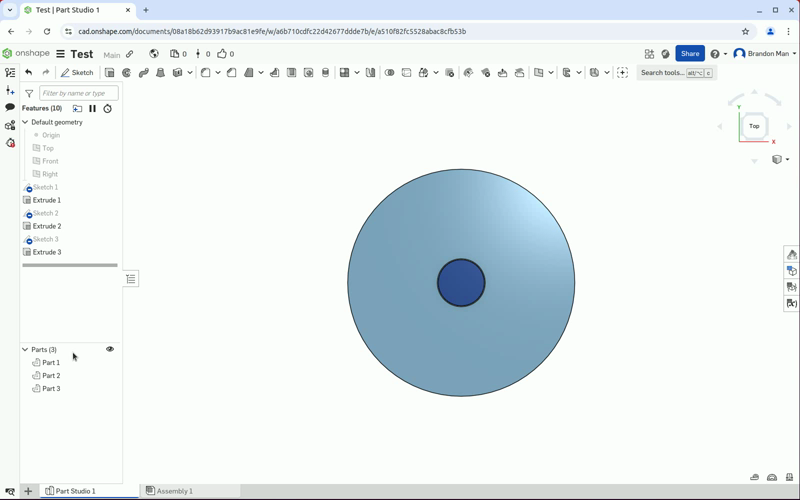
key(shift+p)
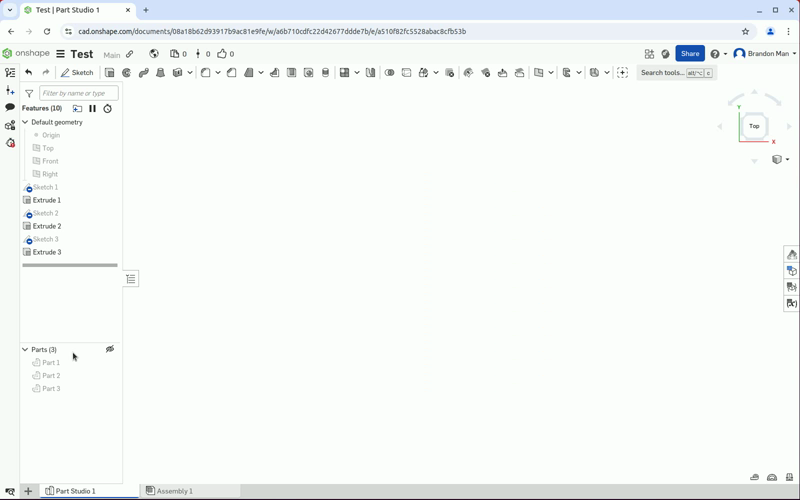
key(space)
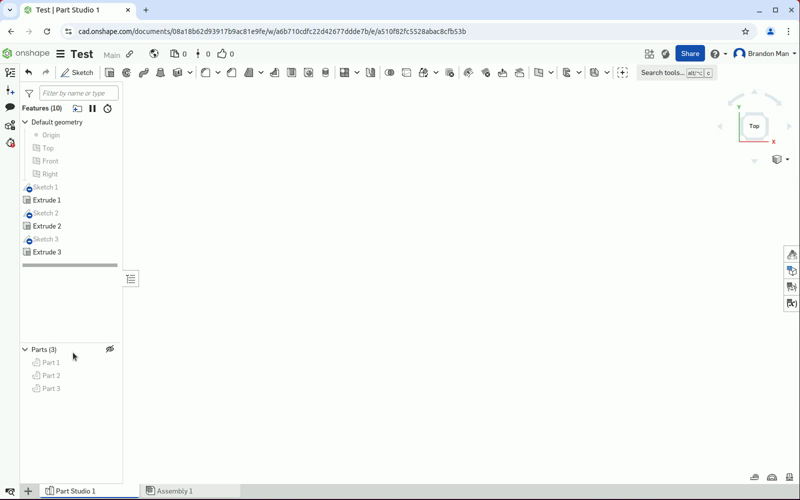
key_down(shift)
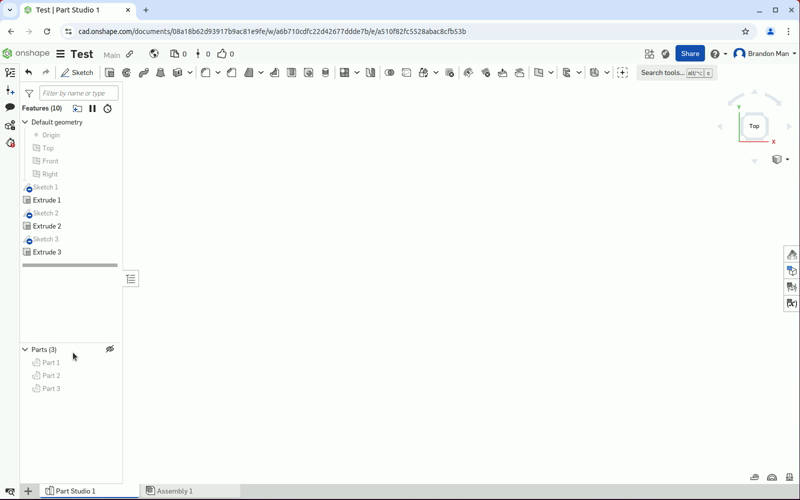
key(up)
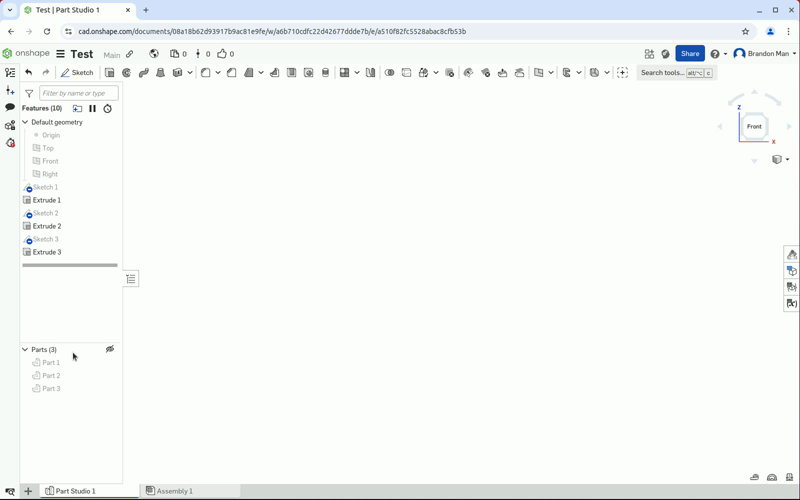
key_up(shift)
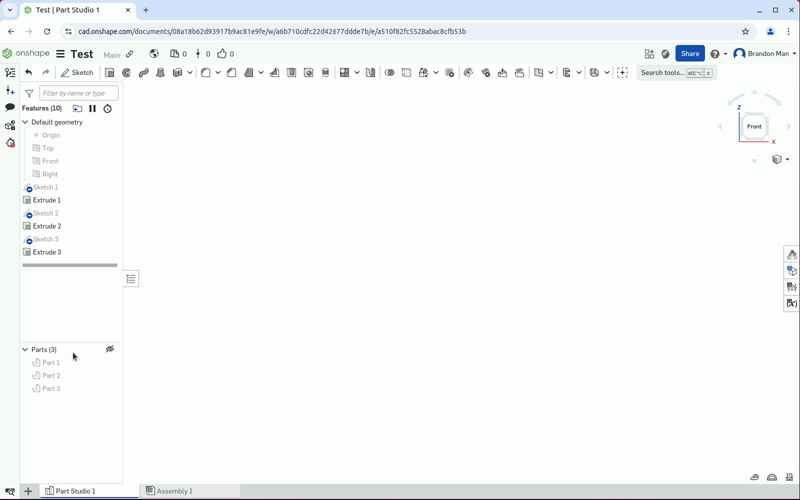
mouse_move(73, 352)
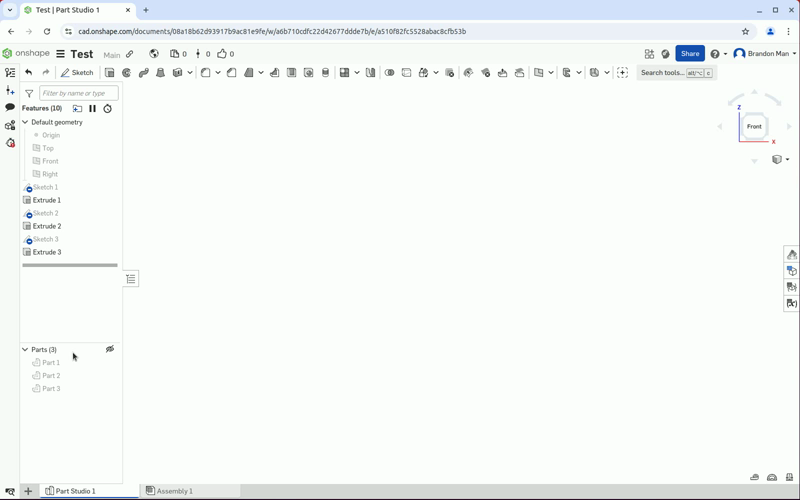
key(shift+y)
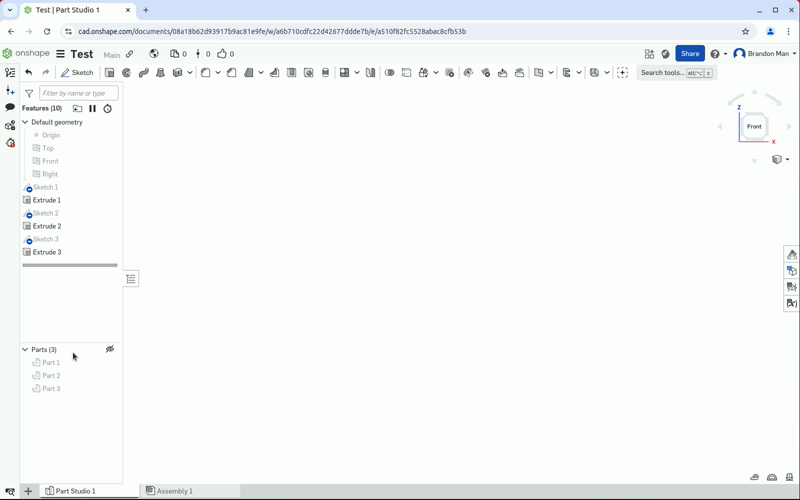
key(shift+s)
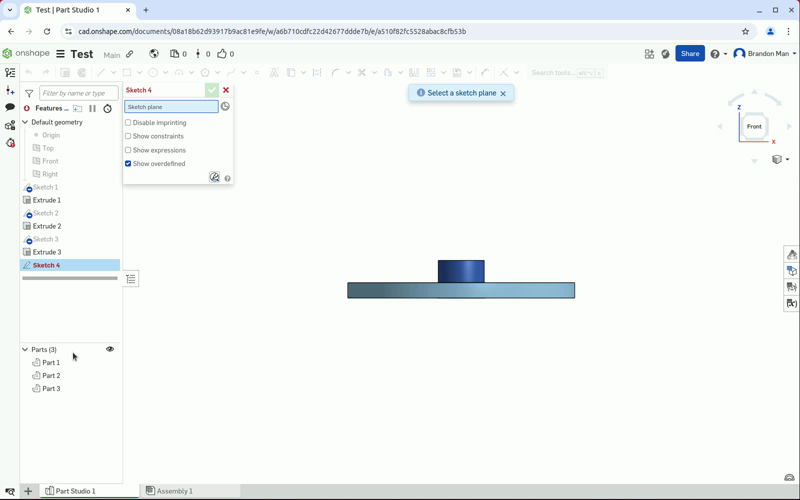
mouse_move(73, 163)
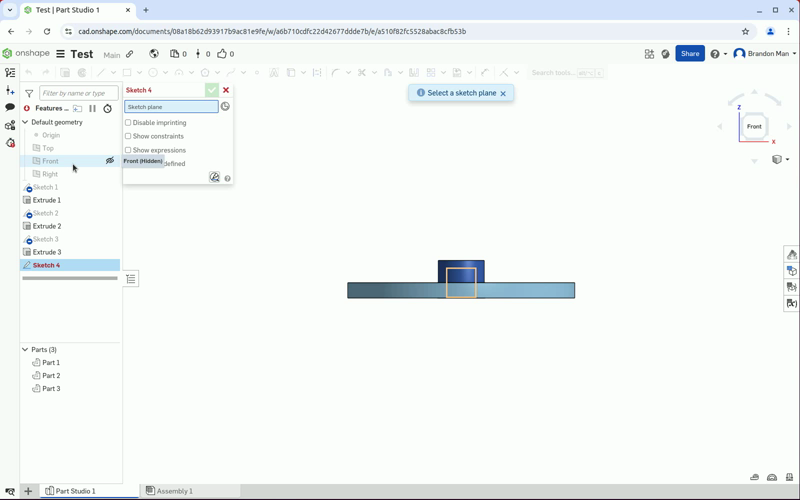
click(73, 163)
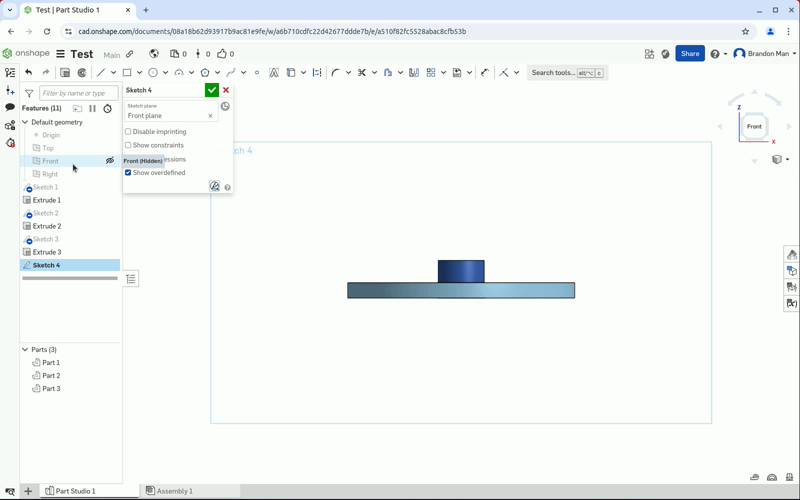
mouse_move(73, 352)
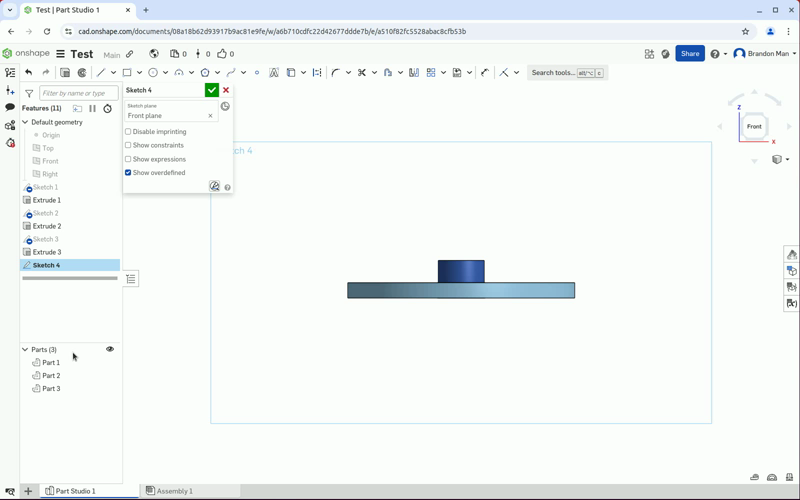
key(y)
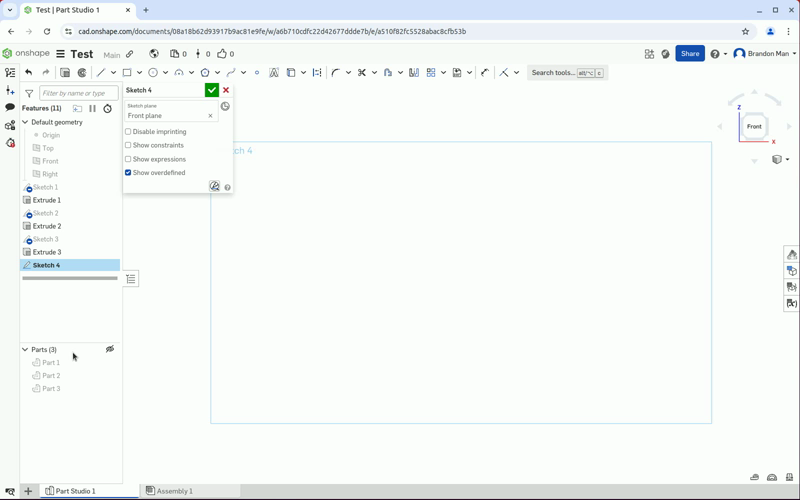
key(c)
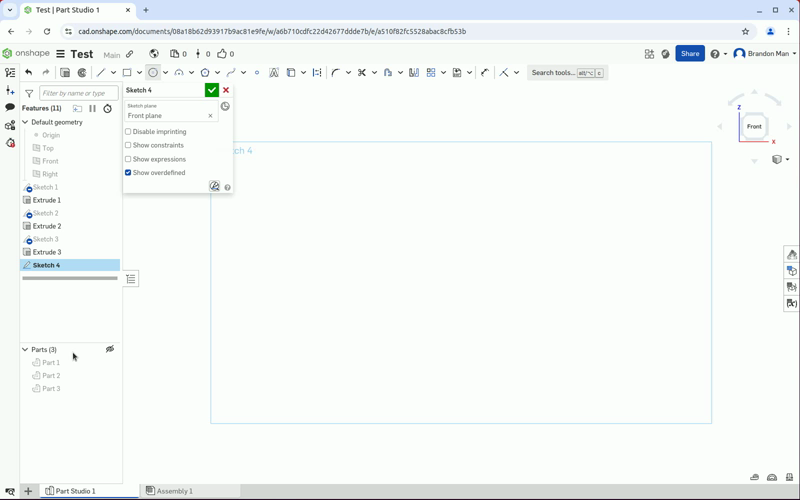
key_down(shift)
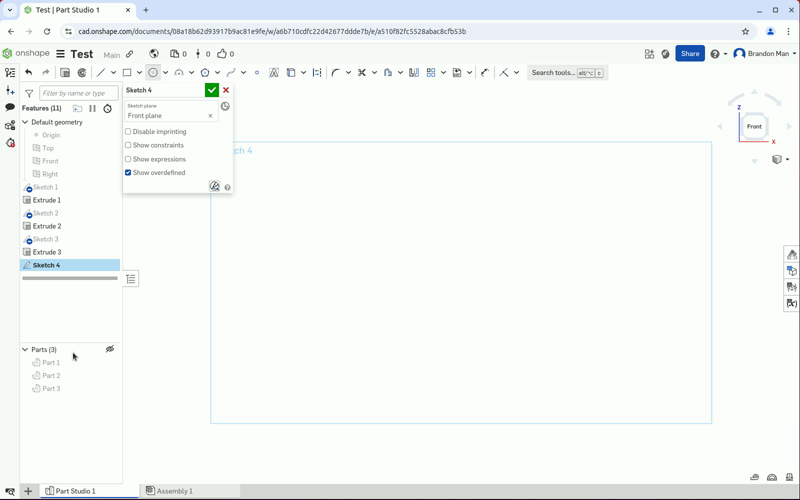
mouse_move(461, 271)
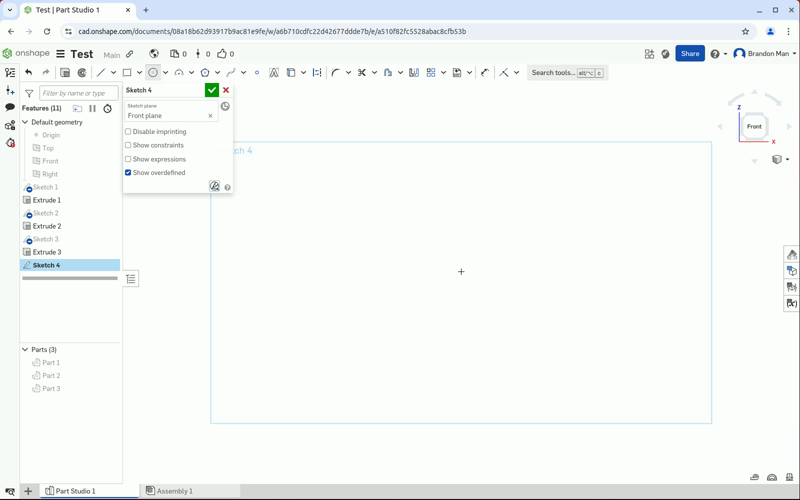
click(461, 271)
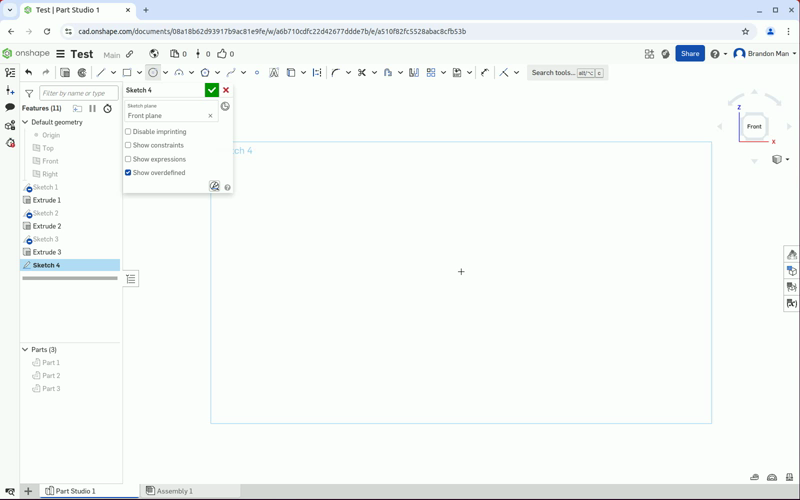
key_up(shift)
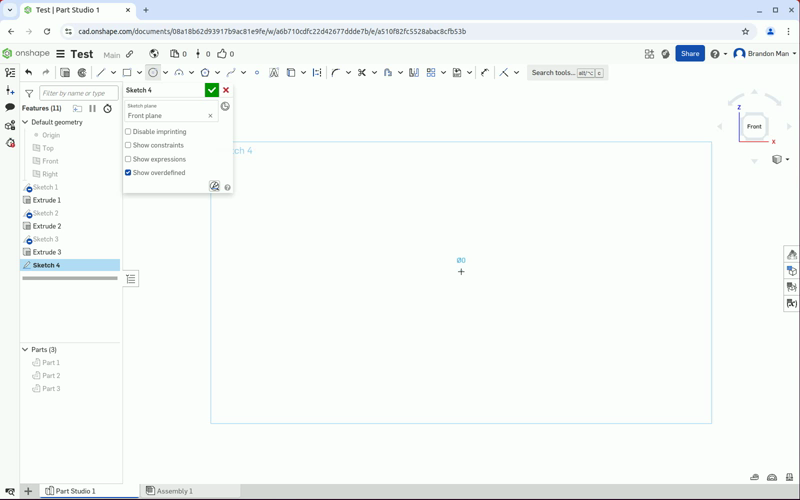
mouse_move(467, 271)
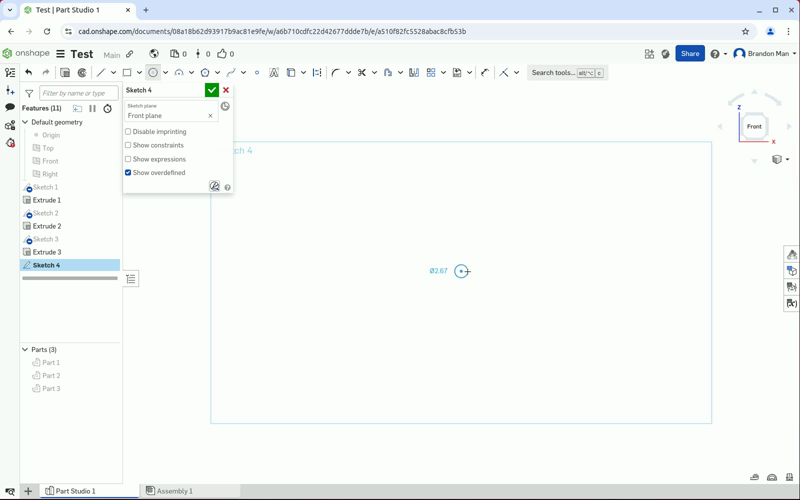
click(467, 271)
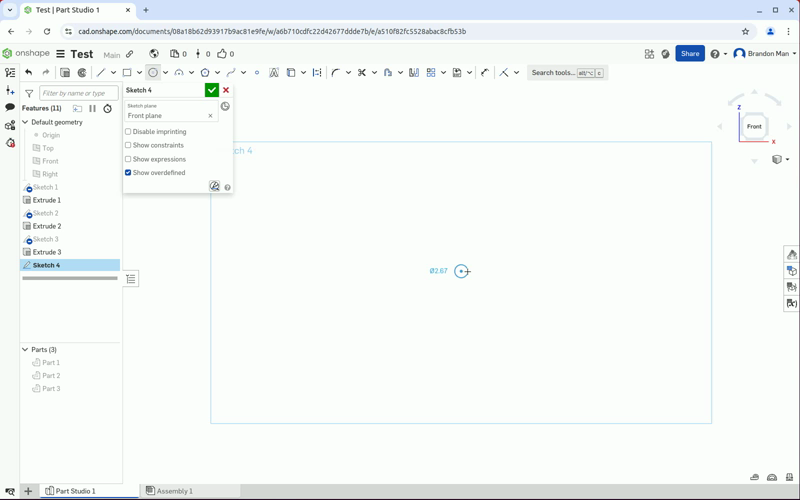
key(esc)
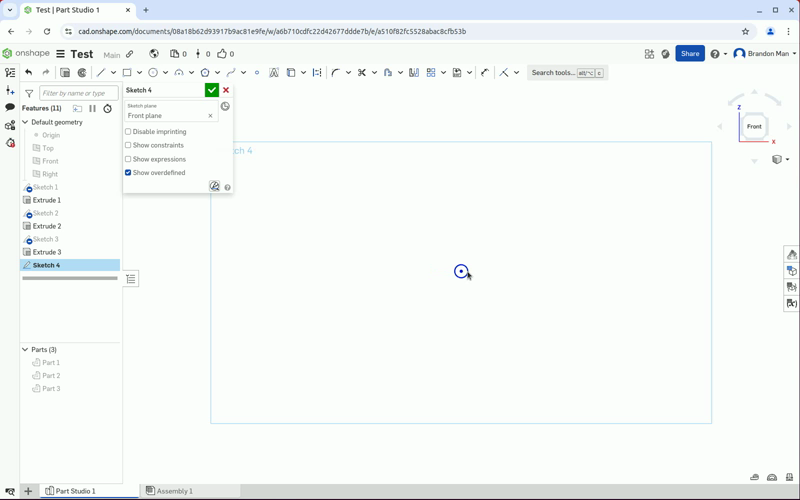
mouse_move(466, 268)
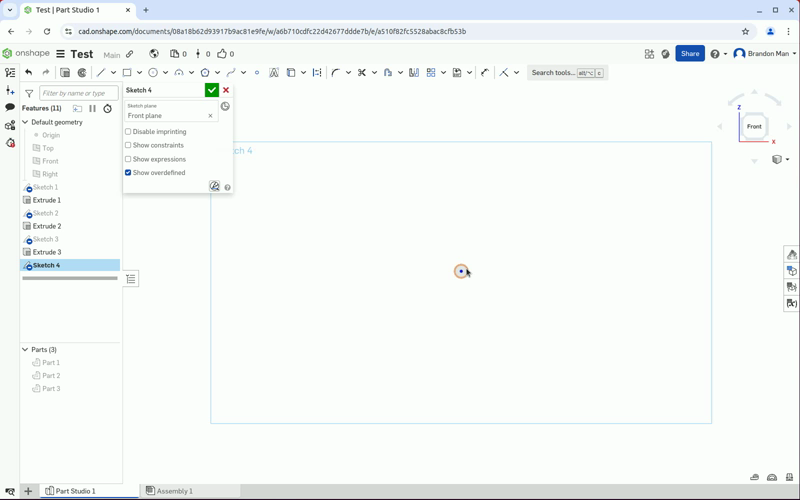
scroll(6)
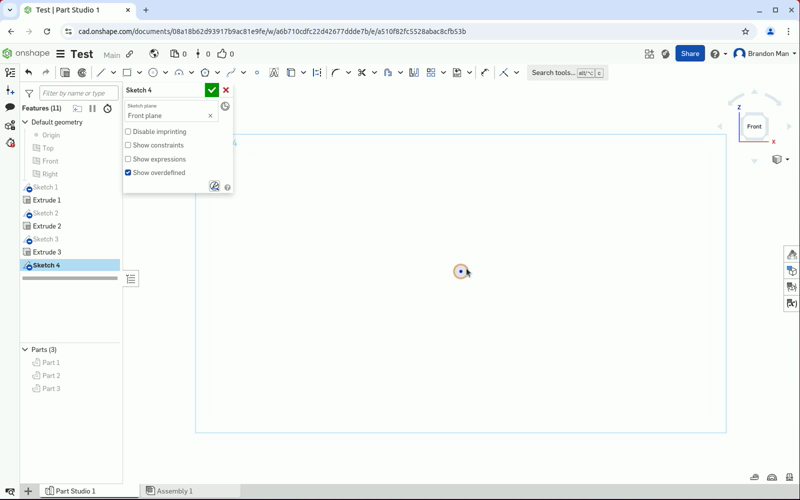
scroll(6)
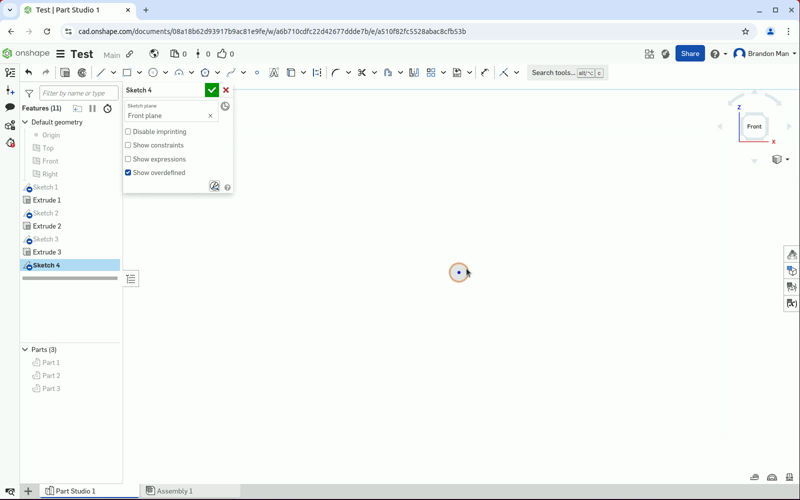
scroll(6)
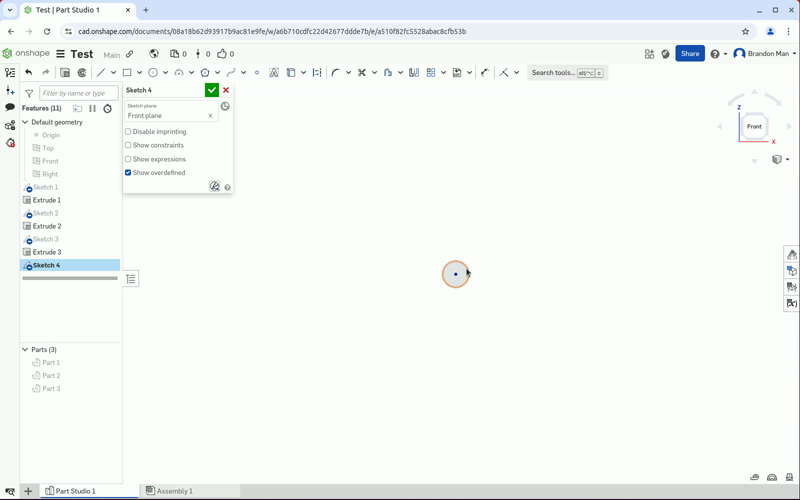
scroll(6)
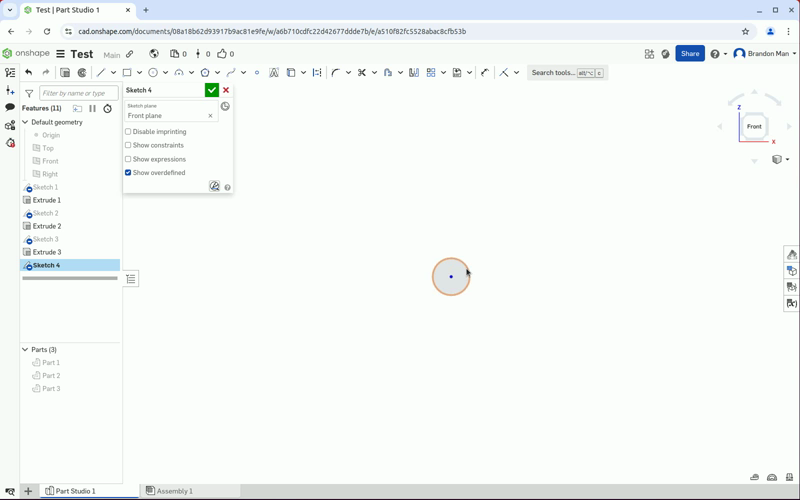
scroll(6)
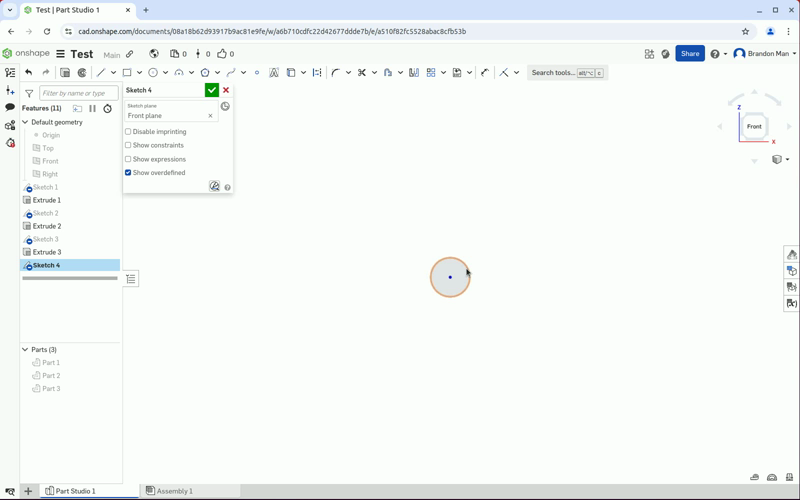
scroll(6)
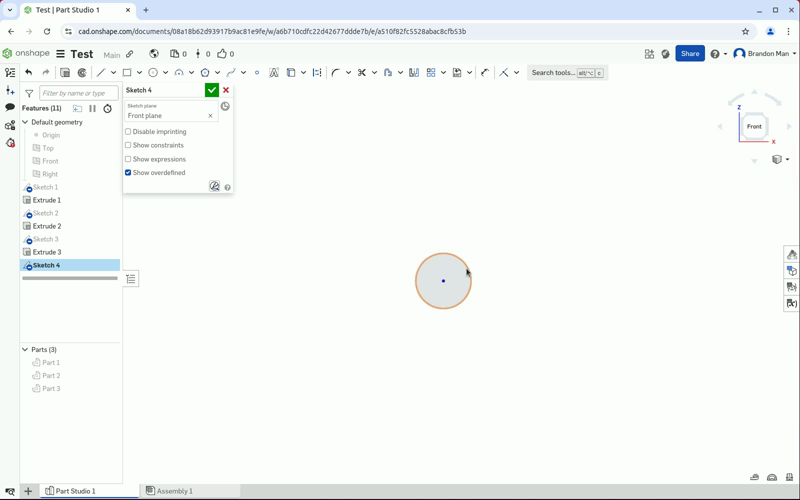
scroll(6)
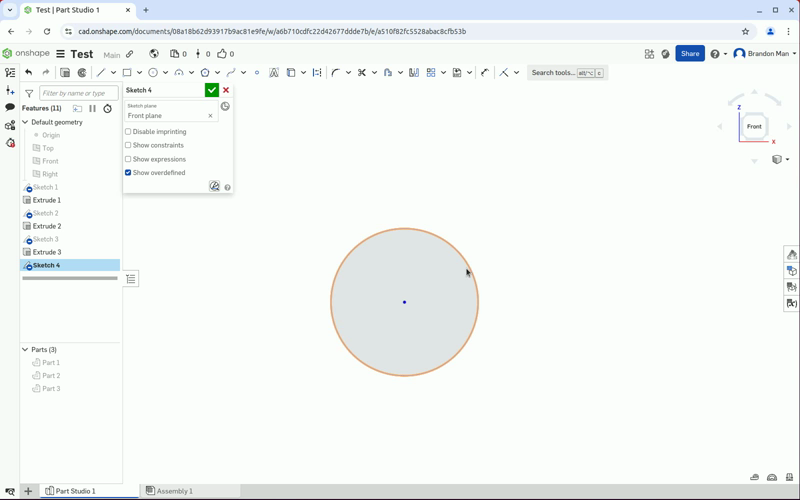
click(466, 268)
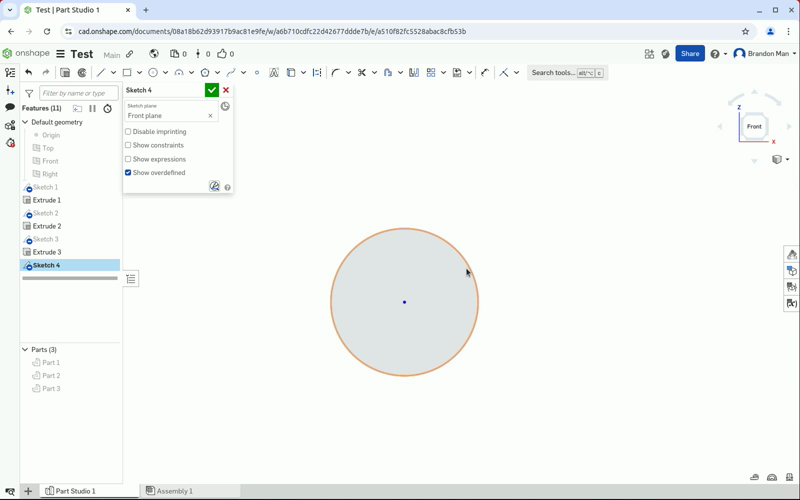
scroll(-6)
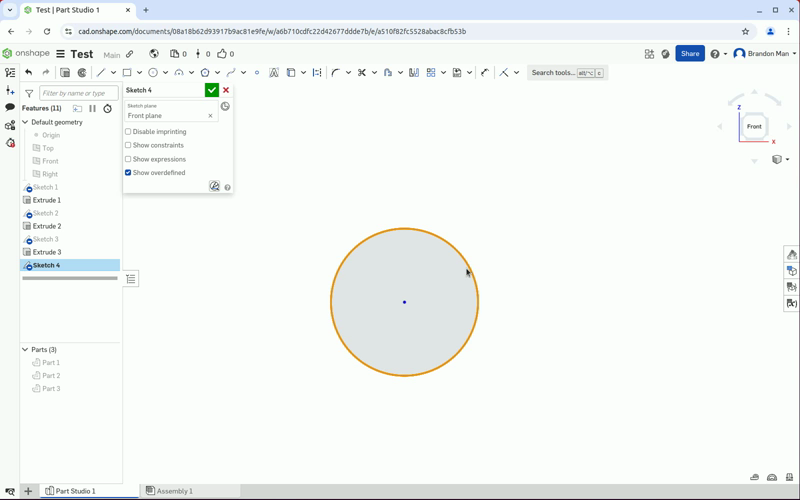
scroll(-6)
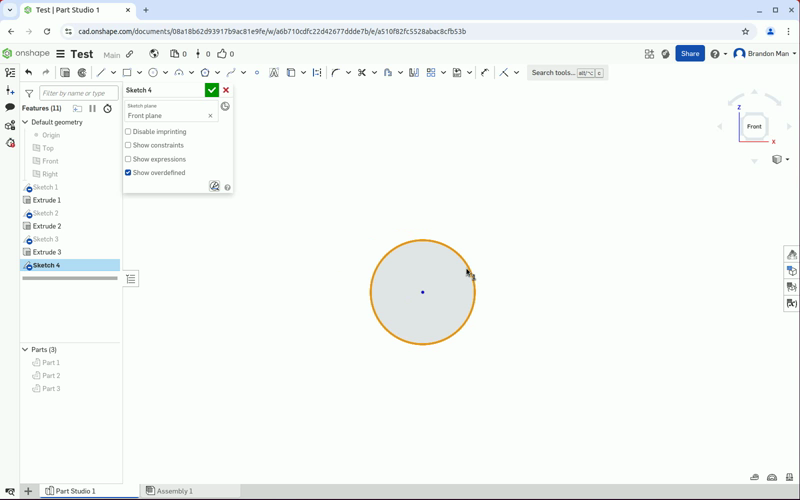
scroll(-6)
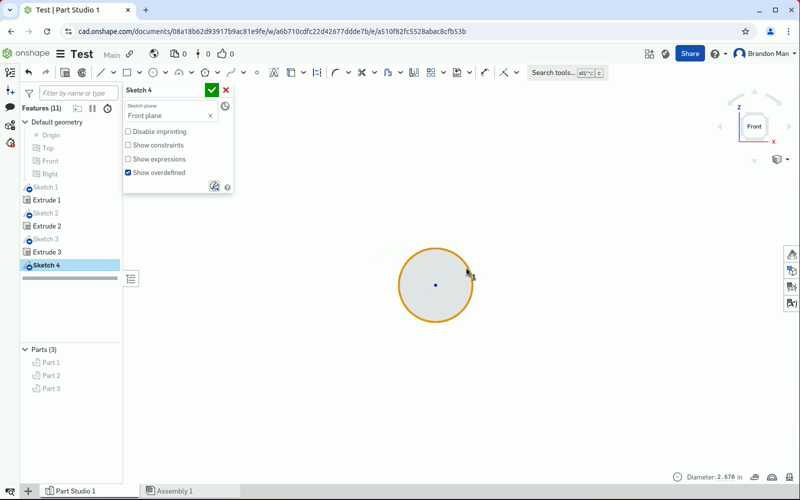
scroll(-6)
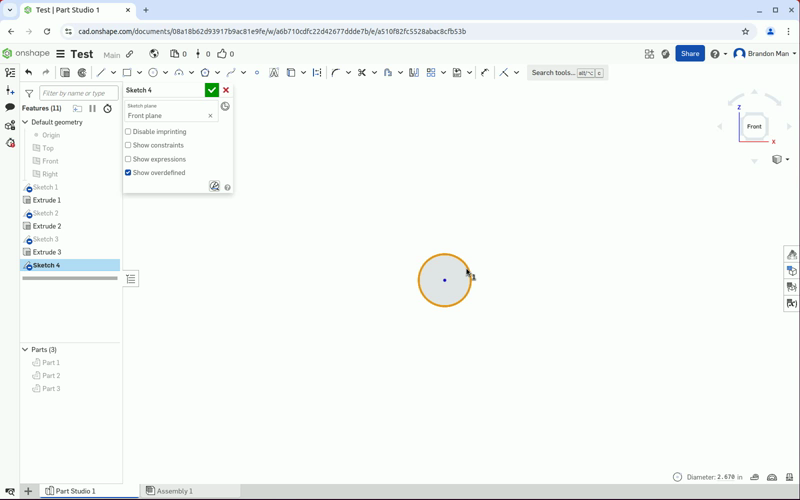
scroll(-6)
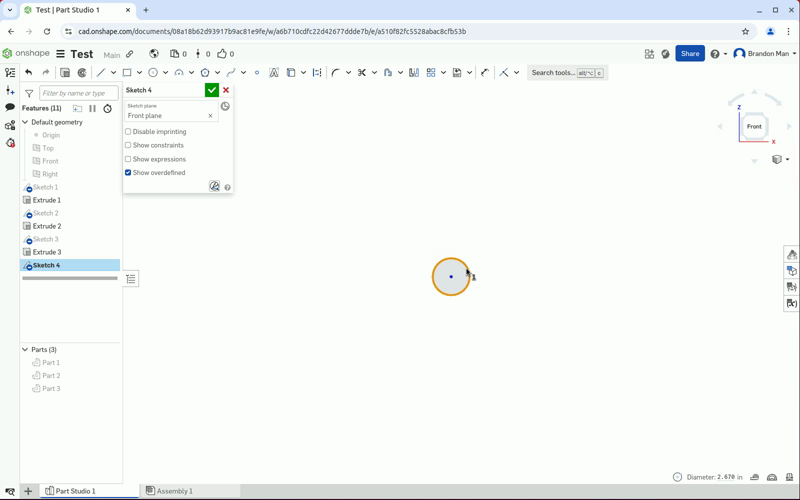
scroll(-6)
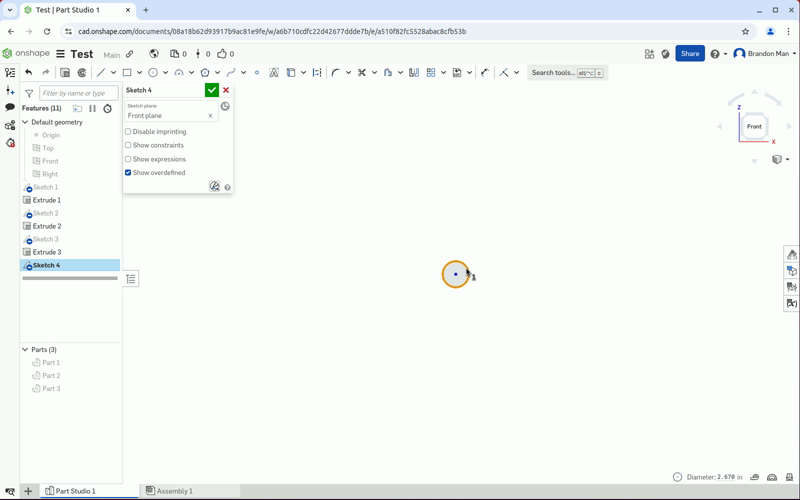
scroll(-6)
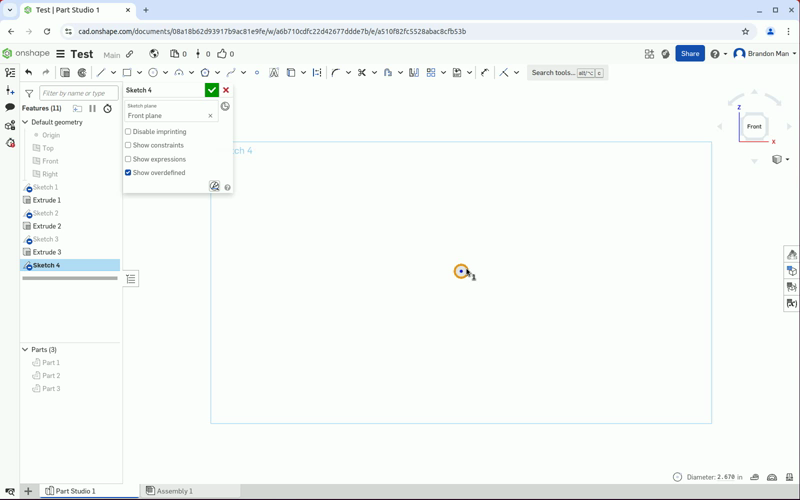
mouse_move(73, 352)
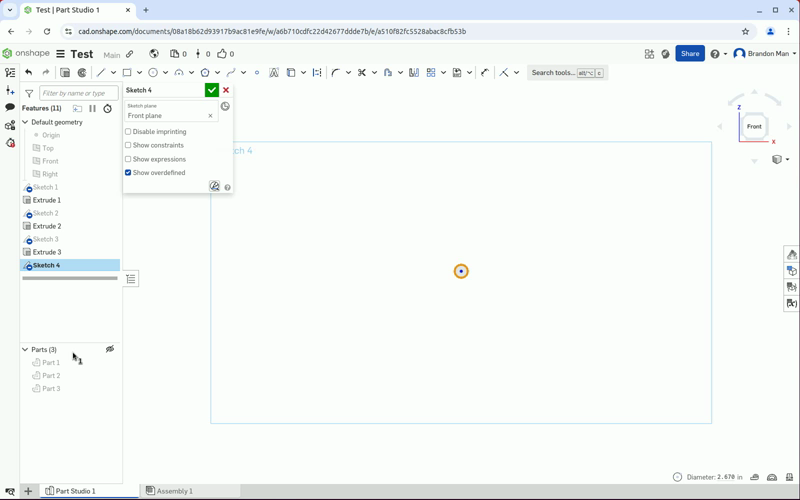
key(shift+y)
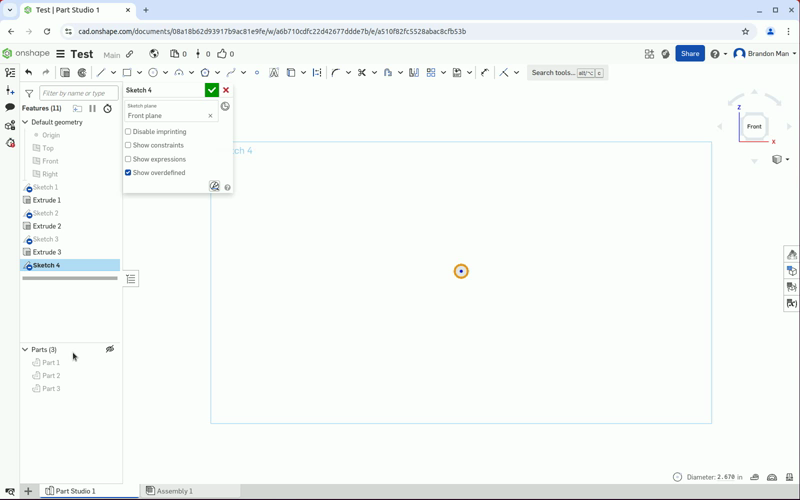
key(shift+e)
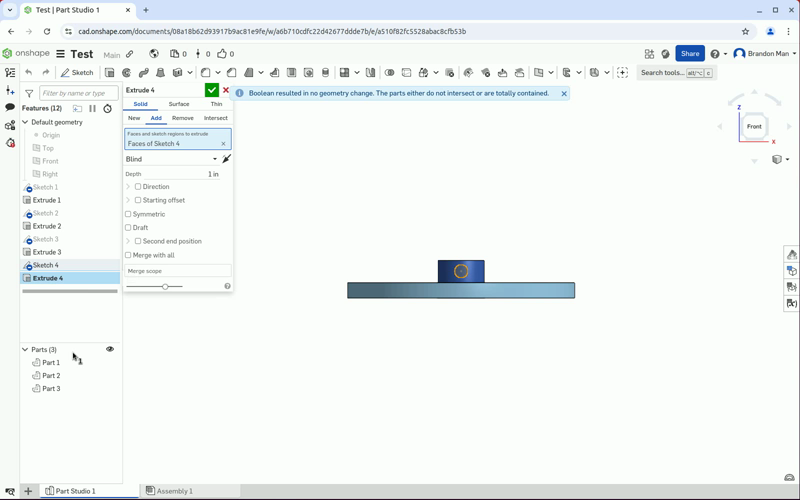
mouse_move(143, 106)
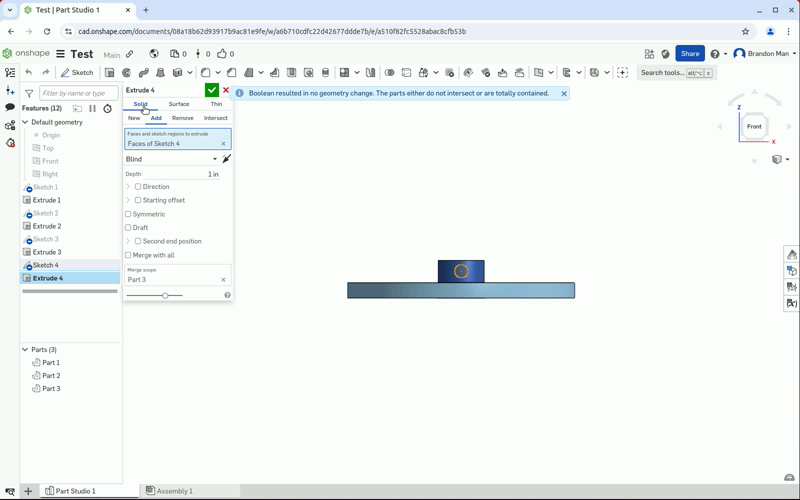
click(143, 106)
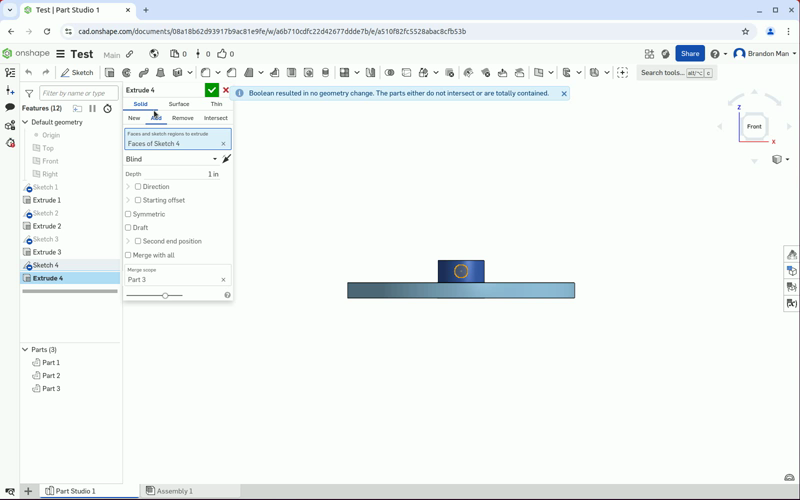
mouse_move(186, 120)
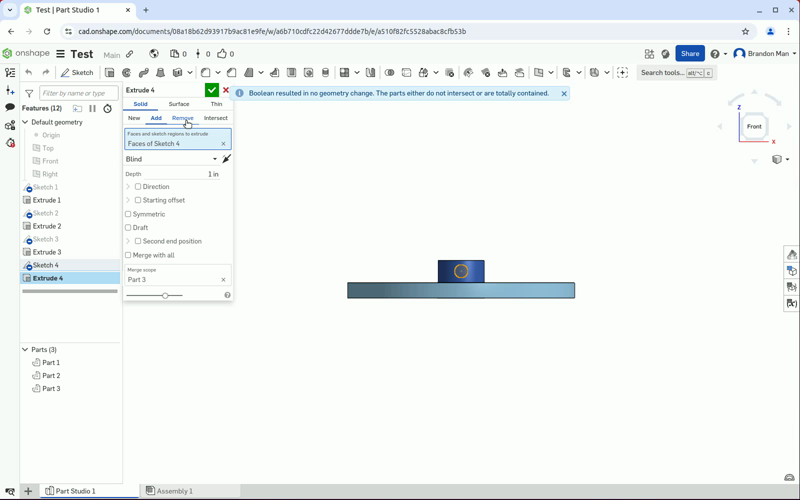
click(186, 120)
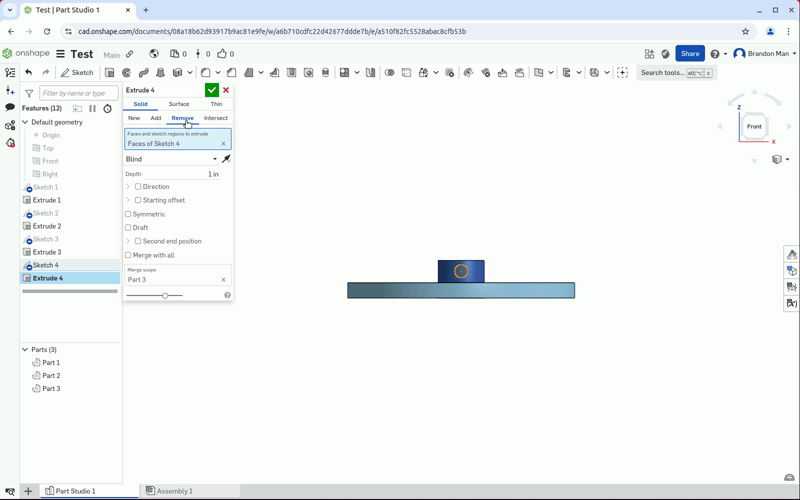
key(tab, 4)
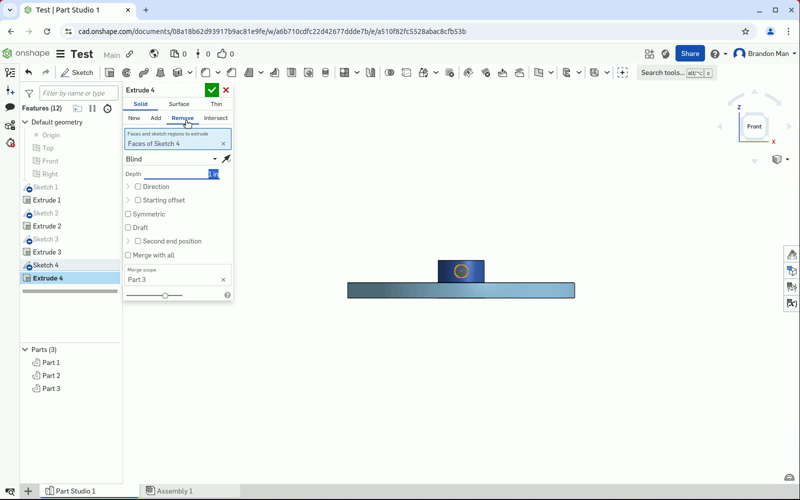
text(19.256)
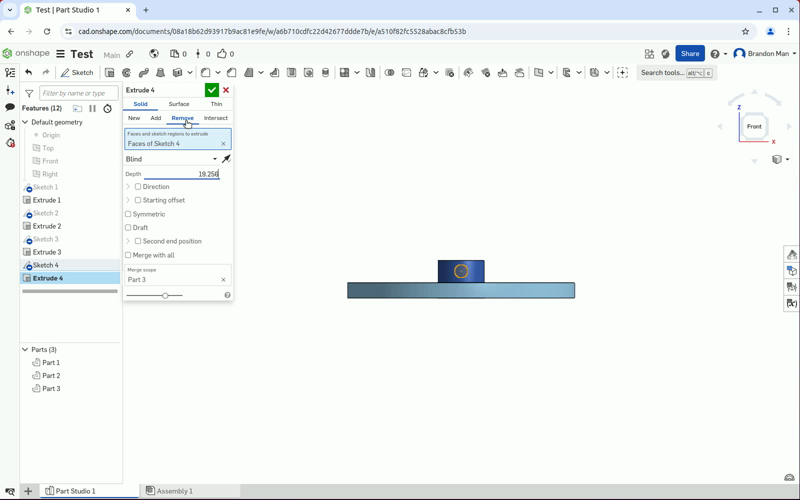
key(tab, 3)
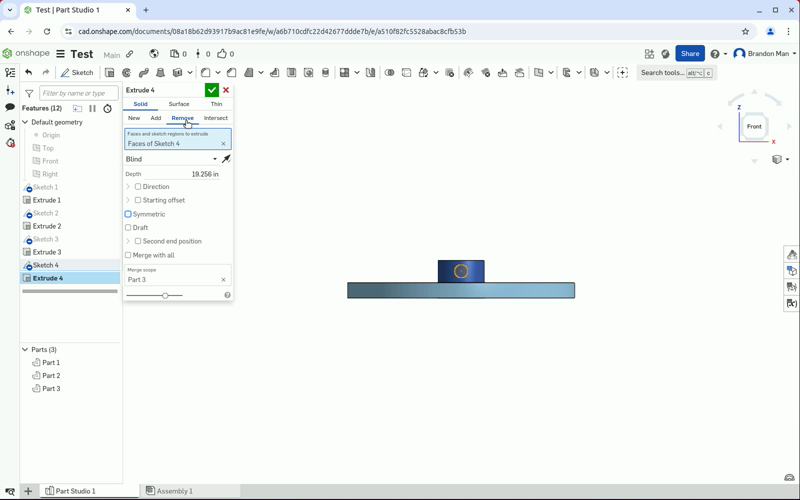
key(space)
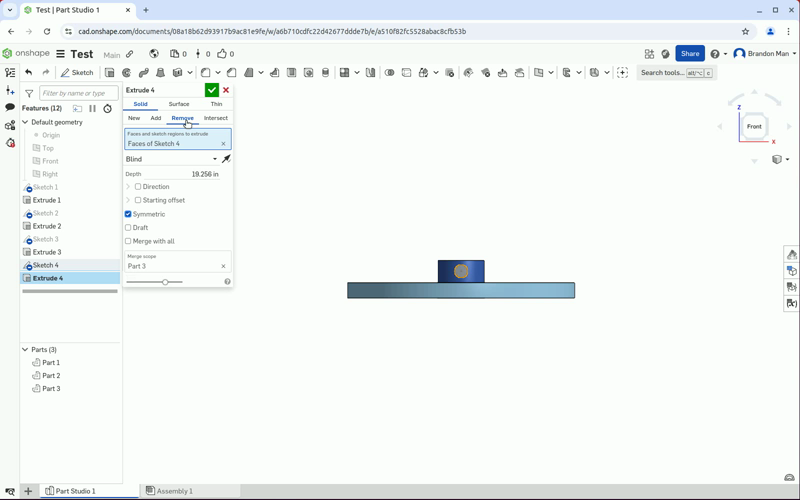
key(tab, 2)
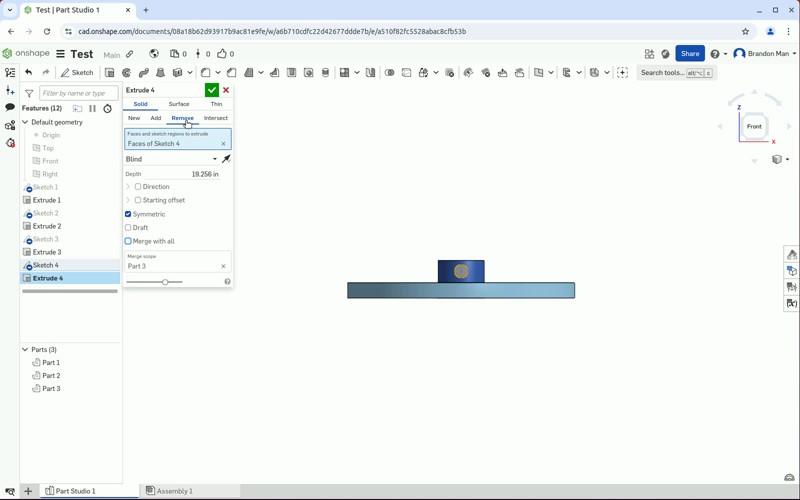
key(space)
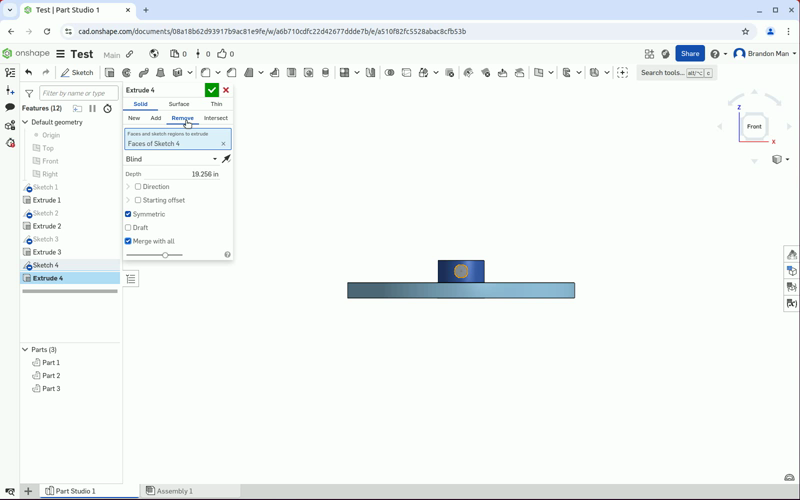
key(enter)
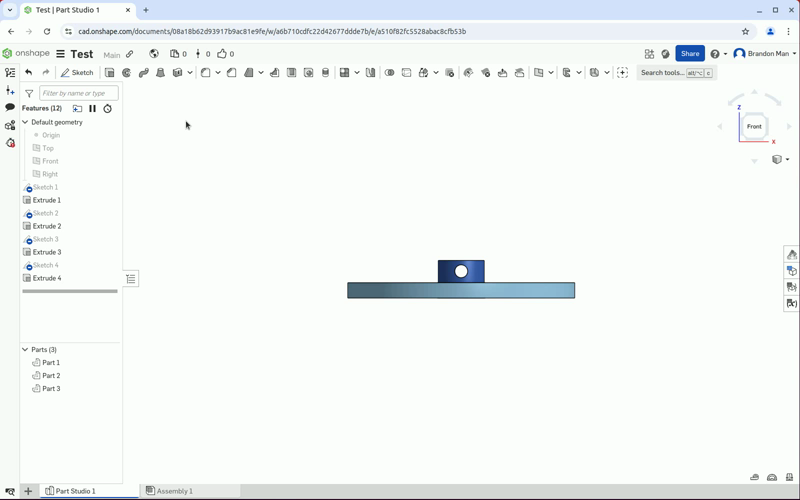
key(shift+h)
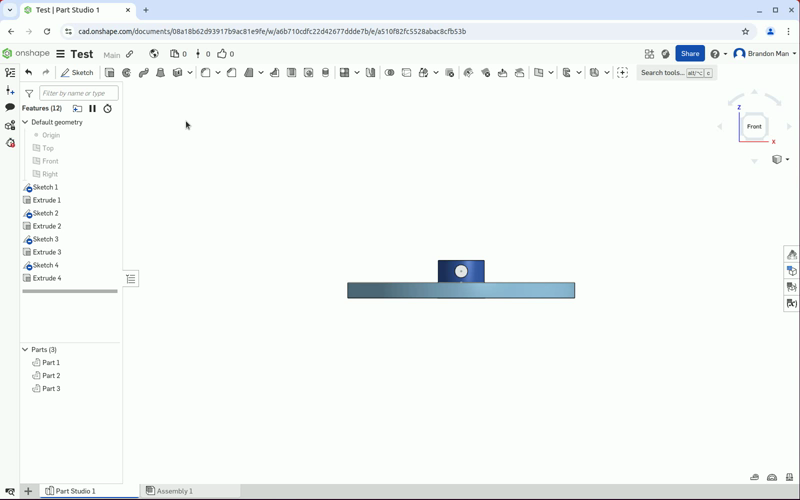
key(shift+h)
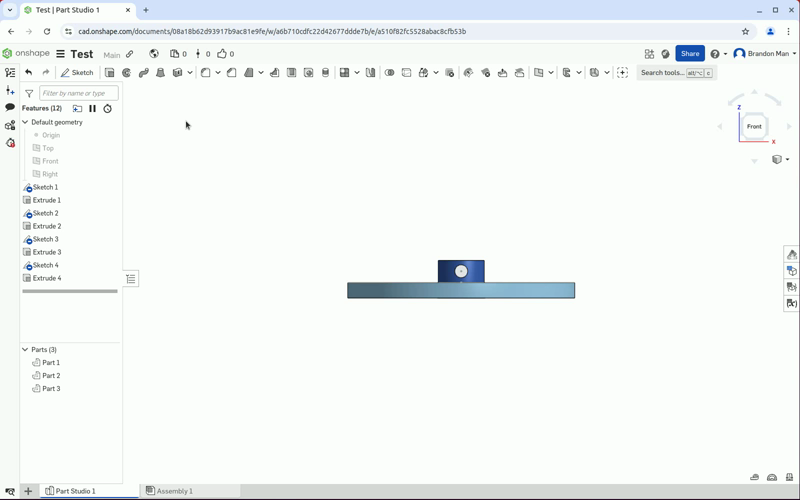
key(shift+7)
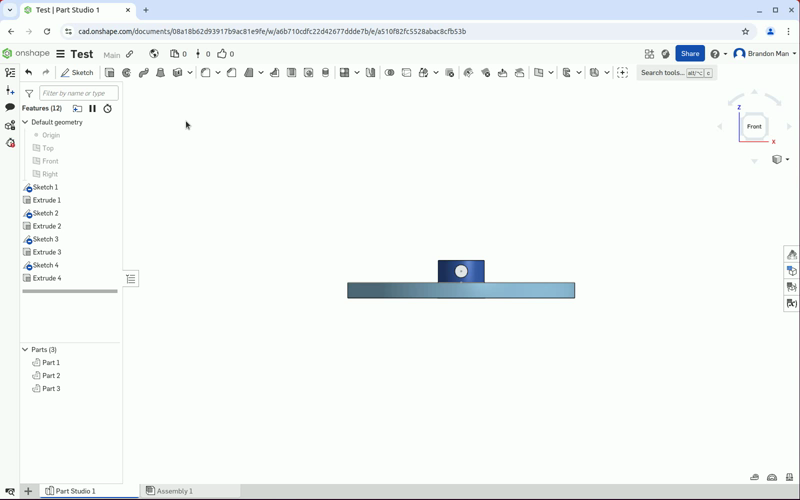
key(left, 2)
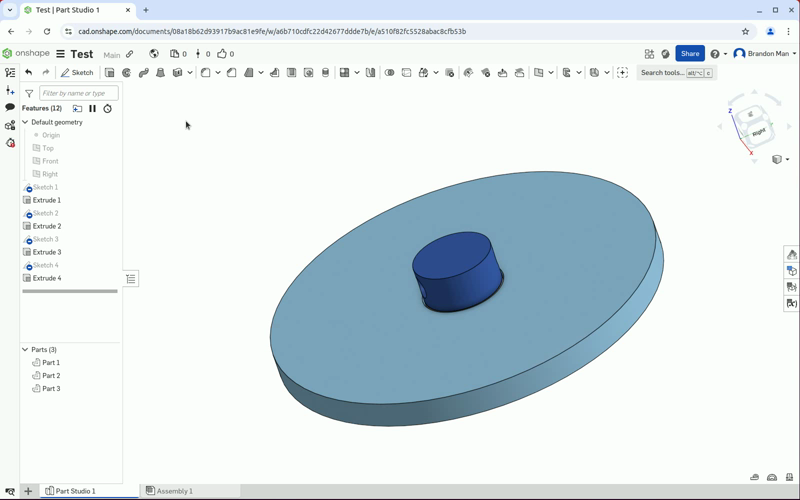
key(down, 2)
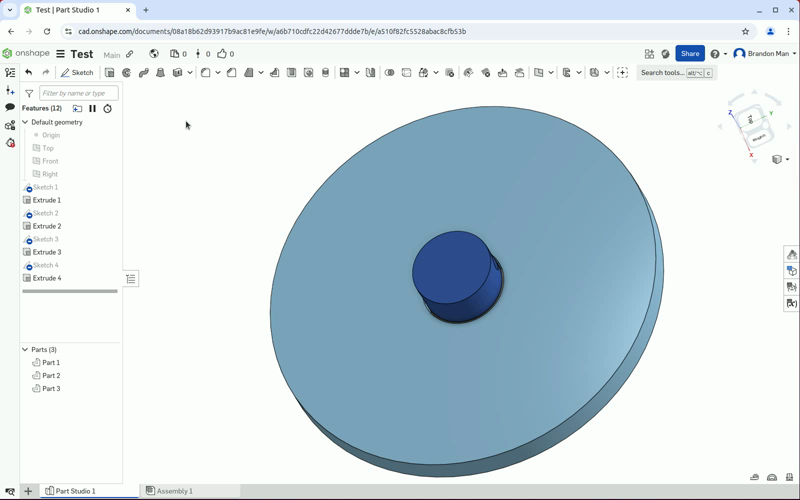
key(up, 2)
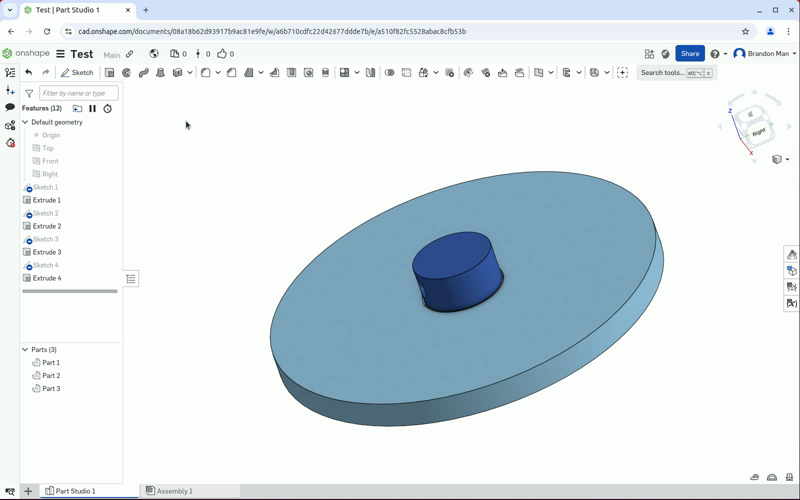
key(right, 2)
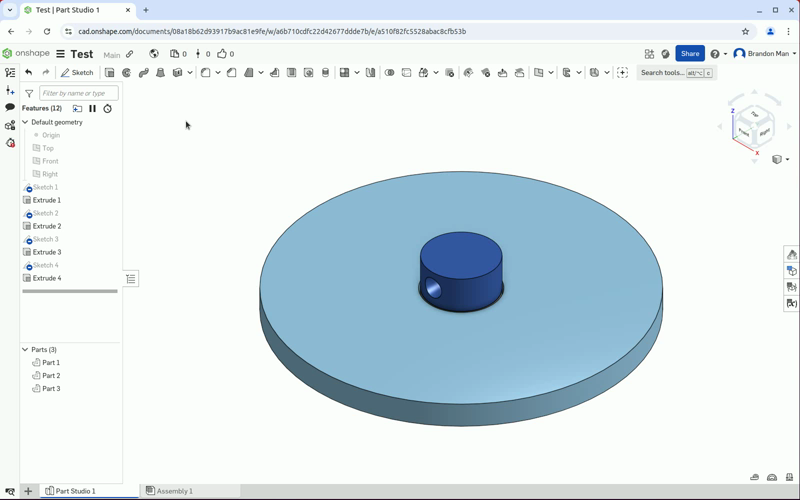
mouse_move(73, 189)
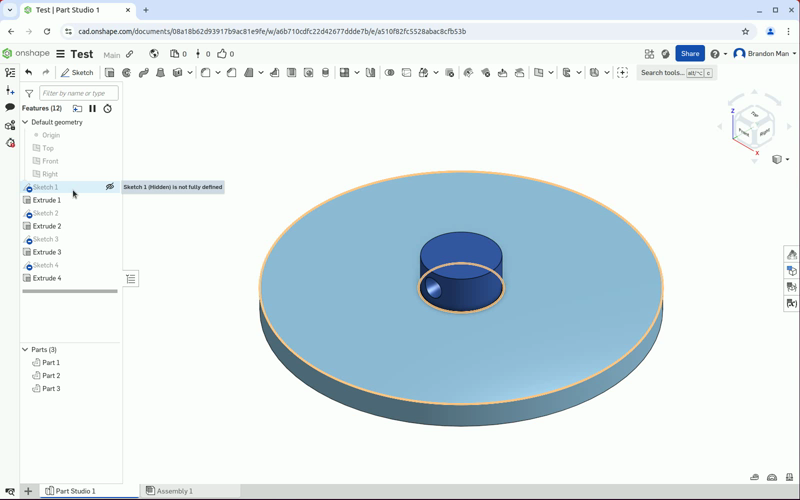
click(73, 189)